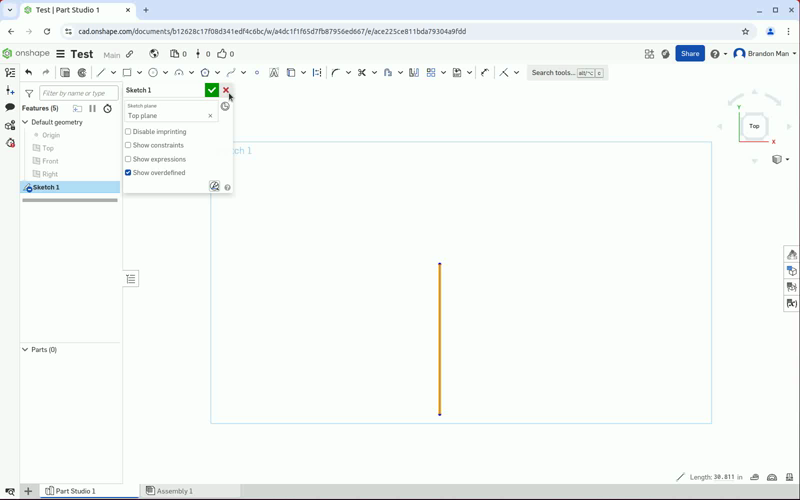
key(shift+h)
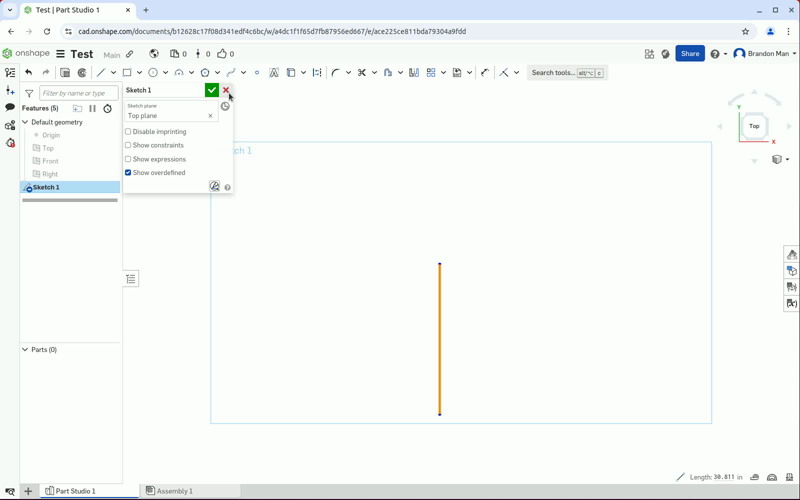
key(shift+s)
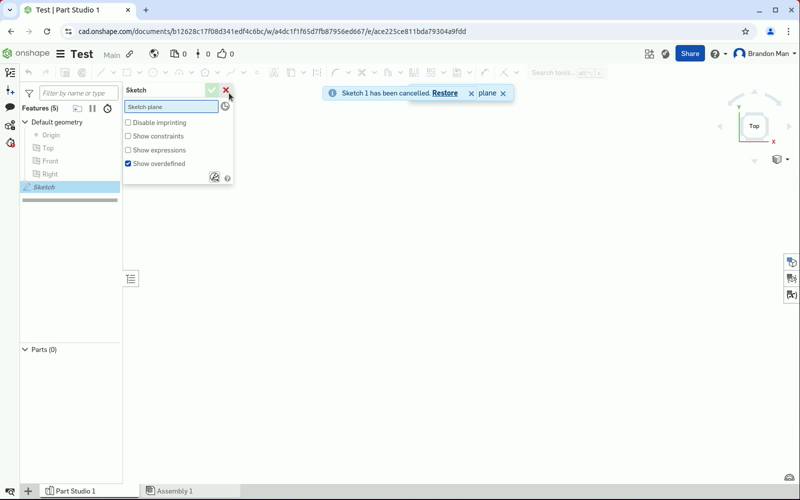
mouse_move(73, 150)
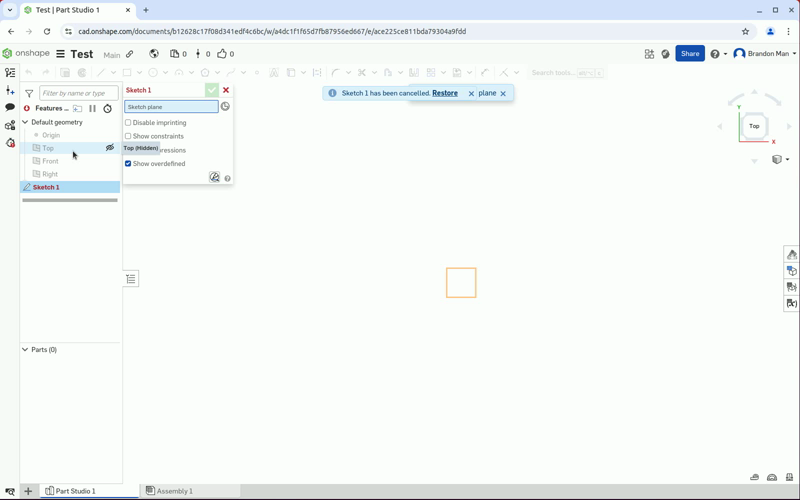
click(73, 150)
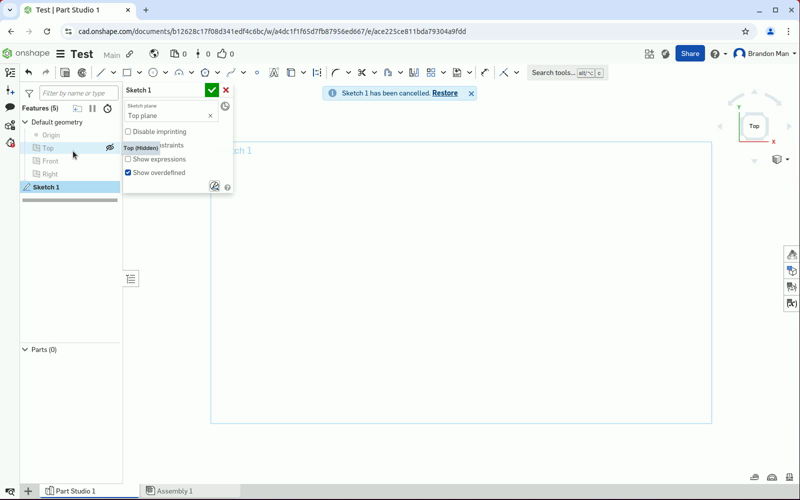
mouse_move(73, 352)
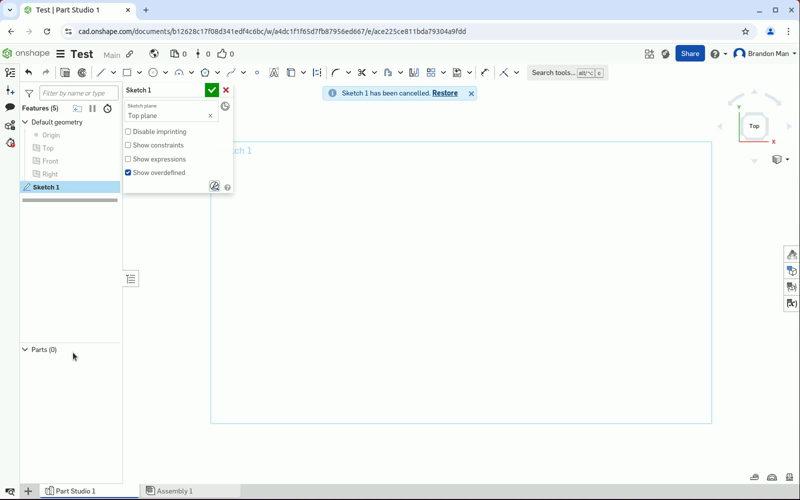
key(y)
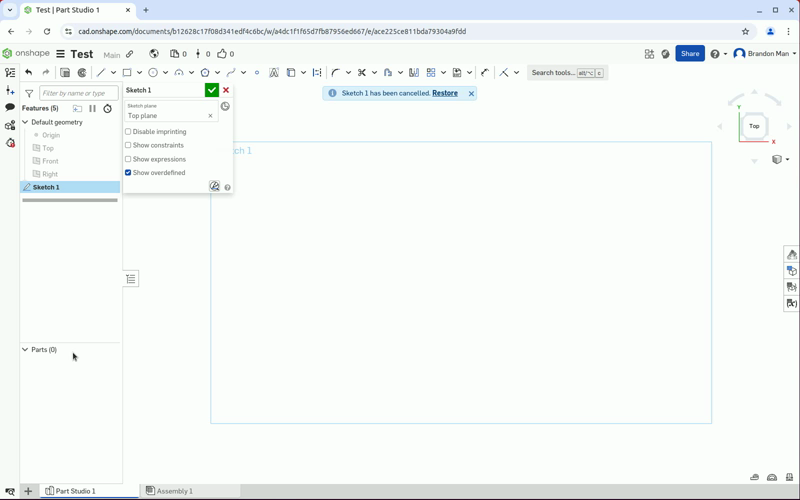
key(l)
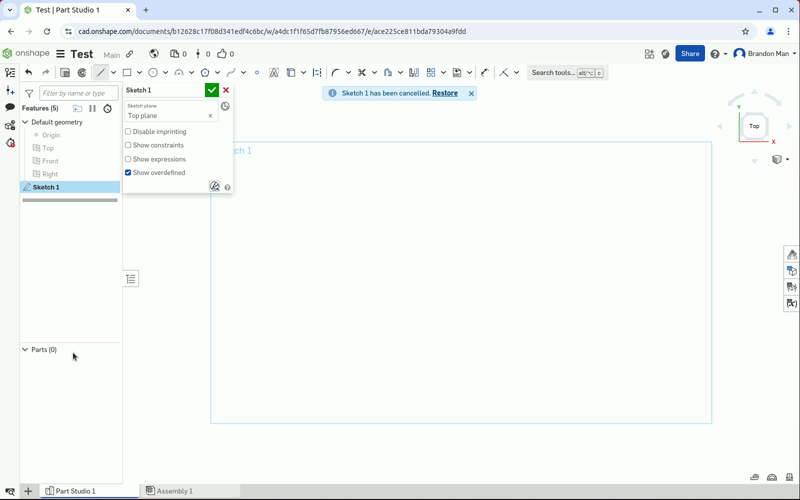
key_down(shift)
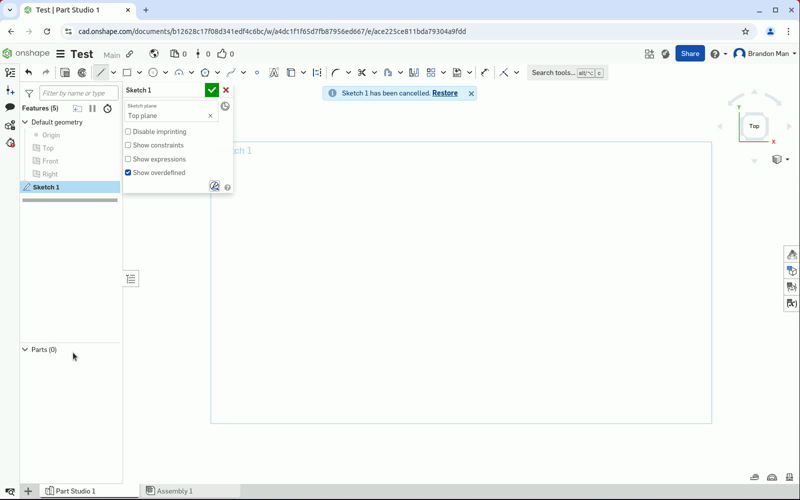
mouse_move(460, 282)
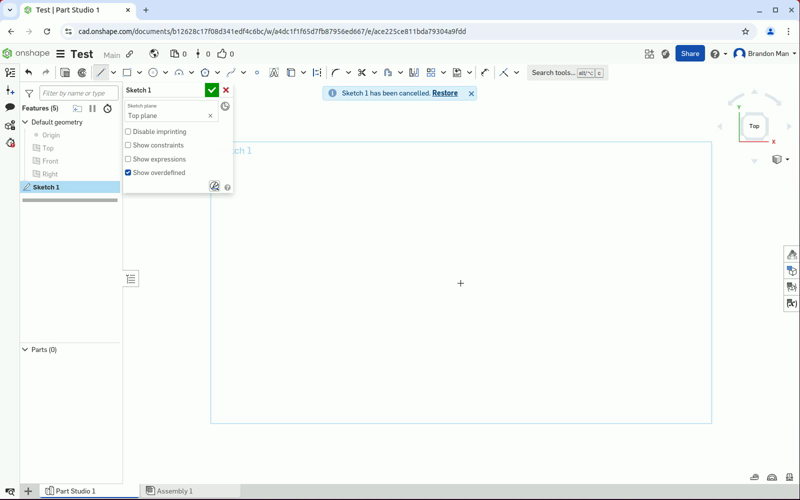
click(460, 282)
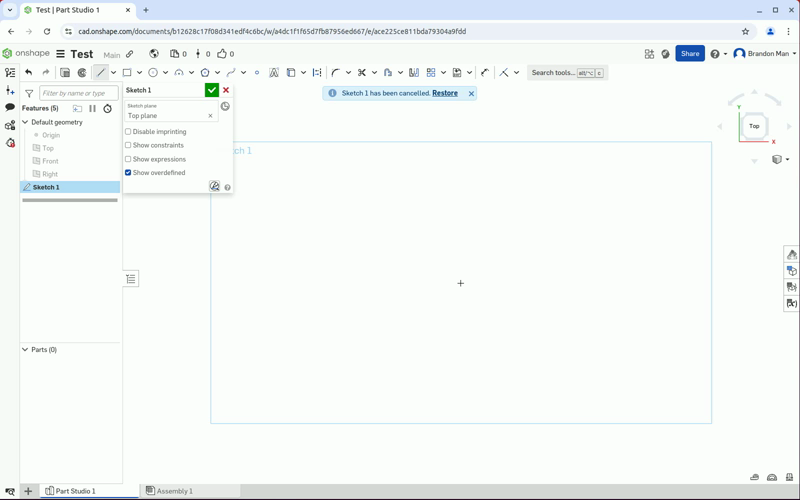
key_up(shift)
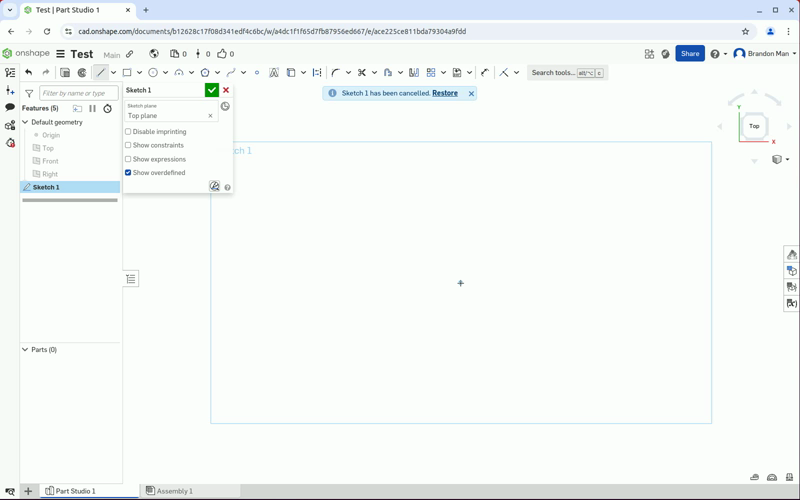
key_down(shift)
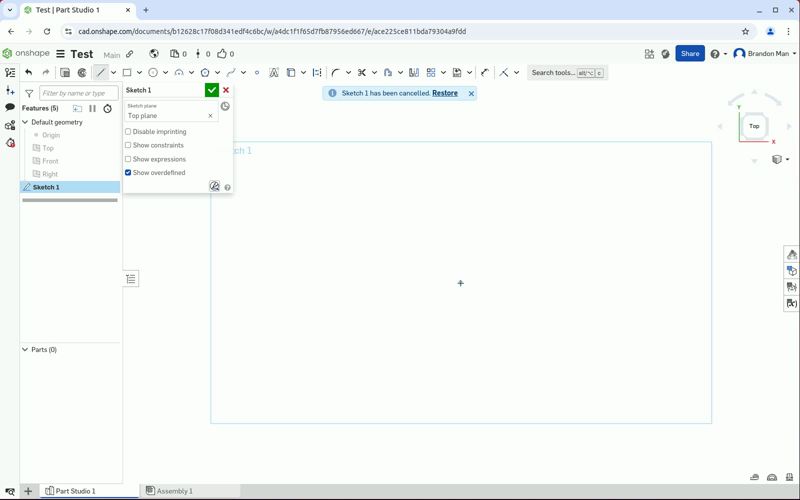
mouse_move(573, 282)
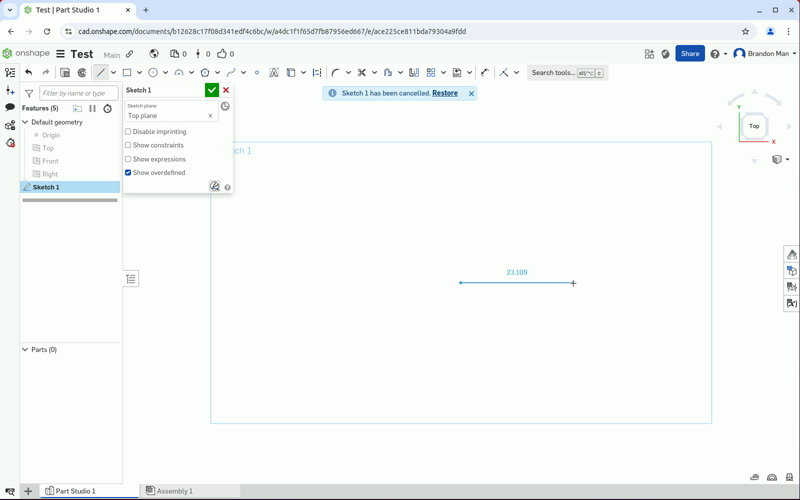
click(573, 282)
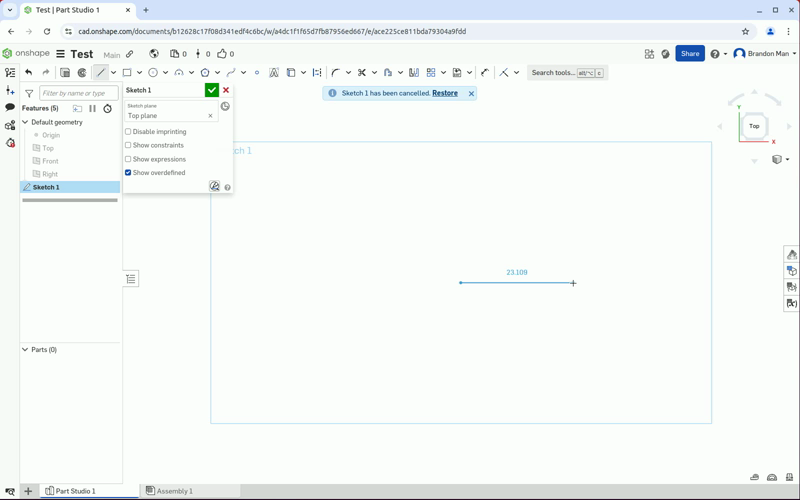
key_up(shift)
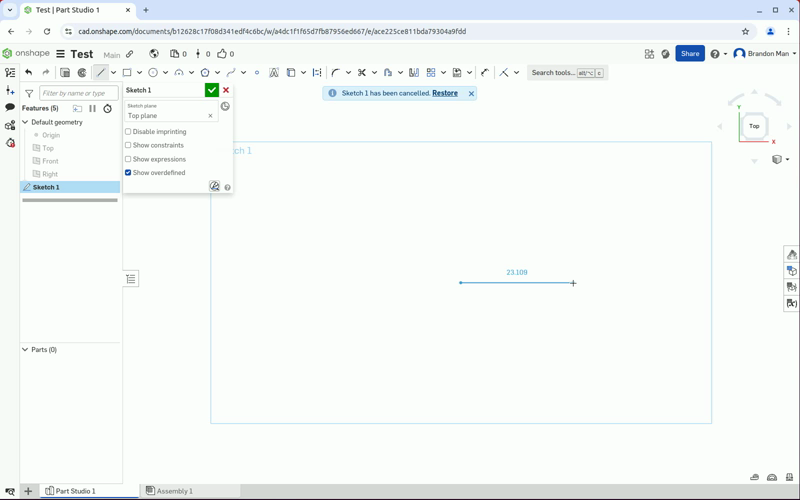
key_down(shift)
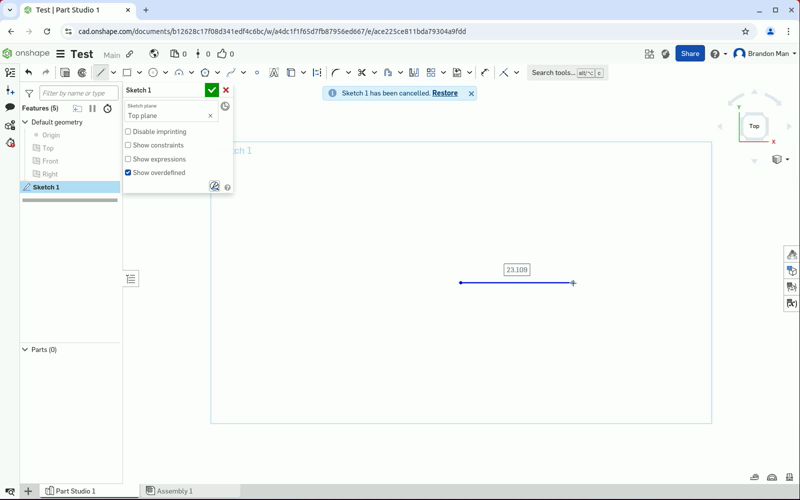
mouse_move(589, 282)
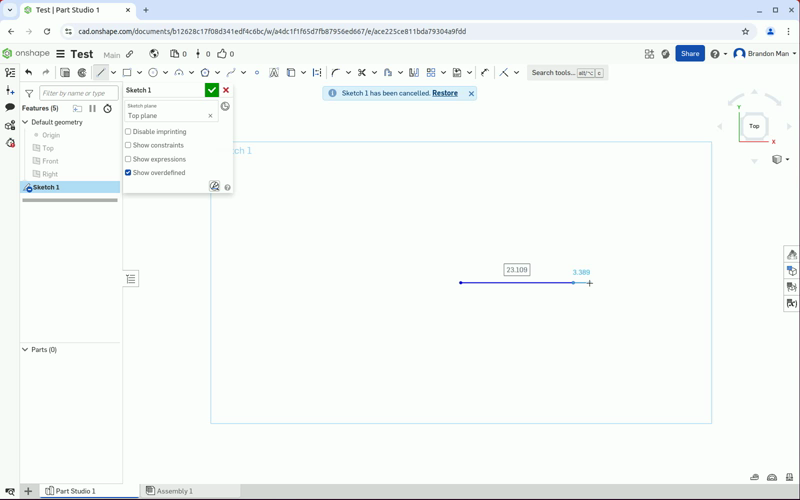
mouse_move(573, 226)
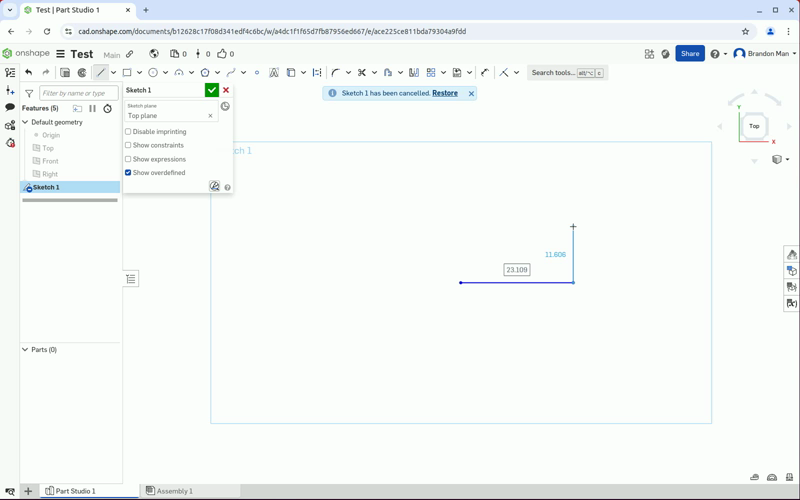
click(573, 226)
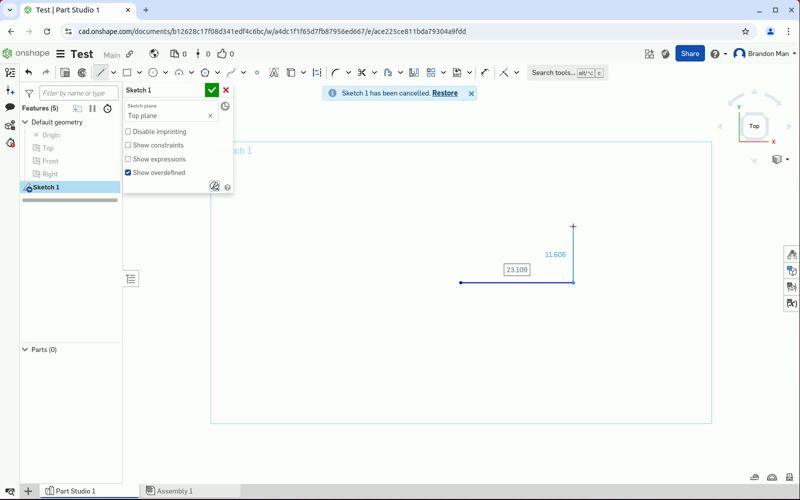
key_up(shift)
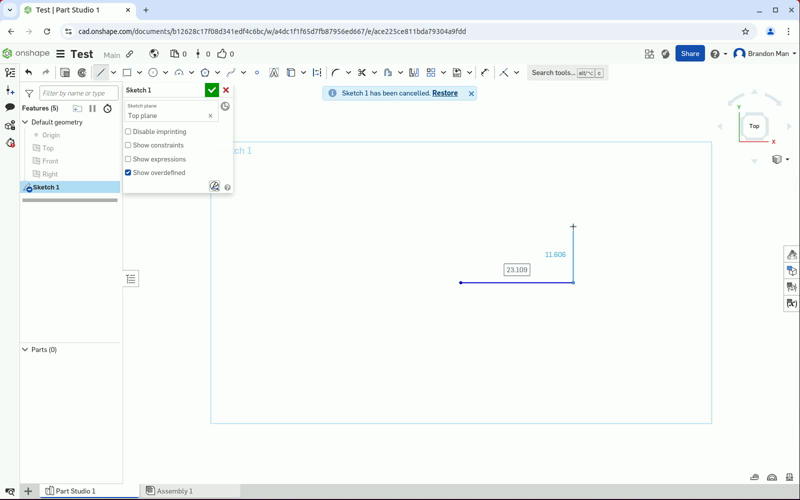
key_down(shift)
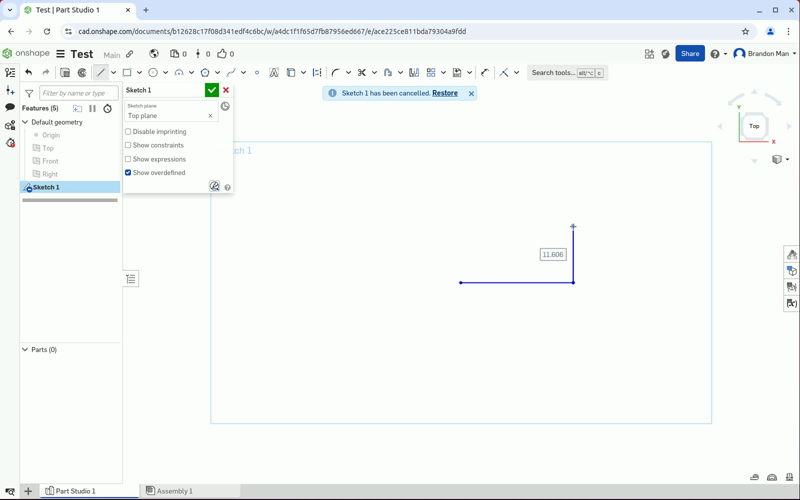
mouse_move(589, 226)
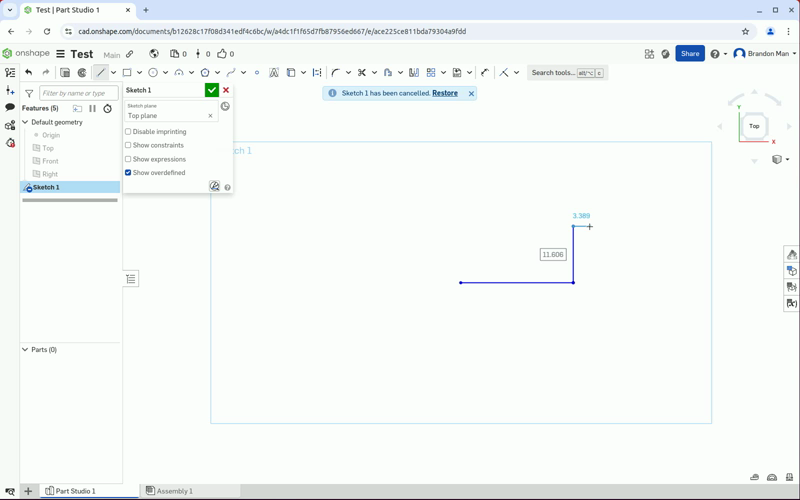
mouse_move(535, 226)
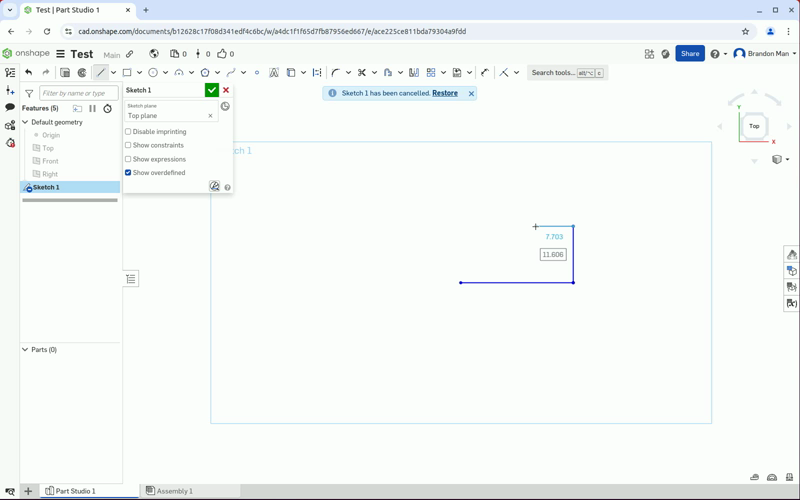
click(535, 226)
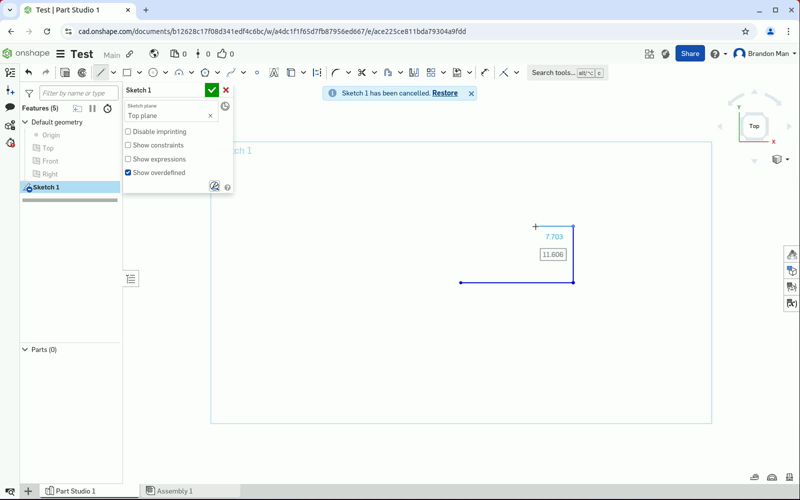
key_up(shift)
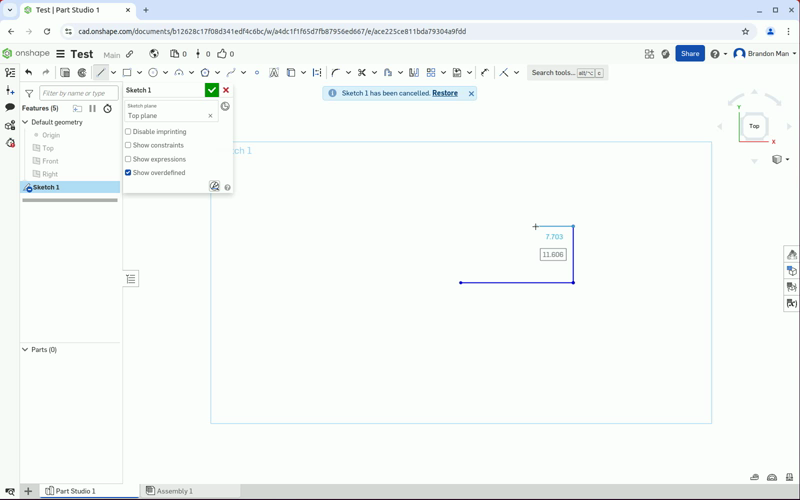
key_down(shift)
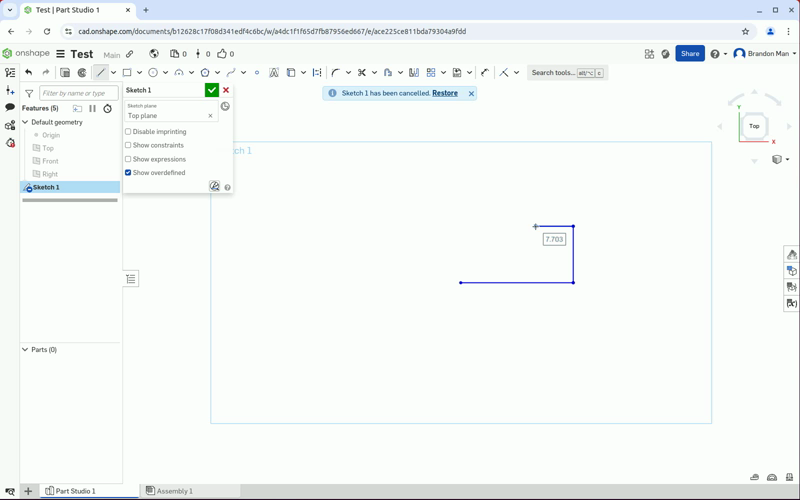
mouse_move(565, 226)
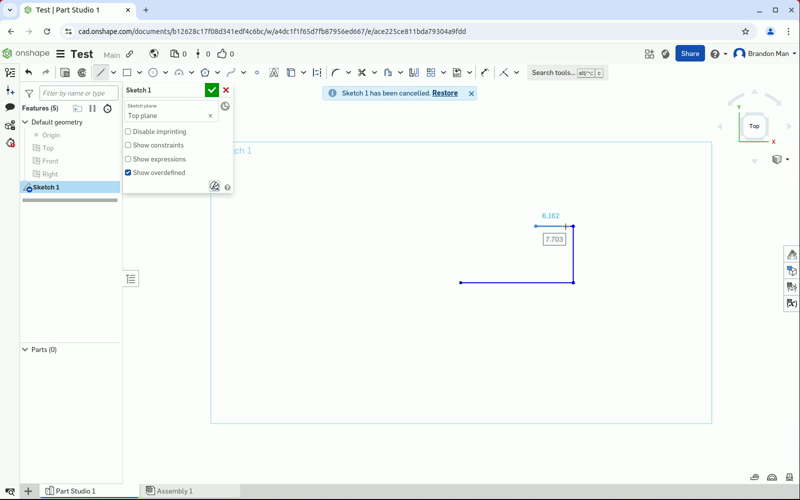
mouse_move(498, 252)
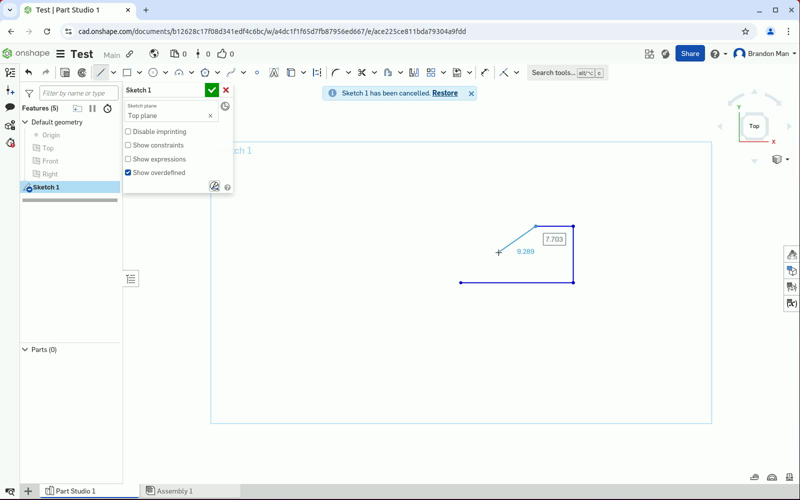
click(498, 252)
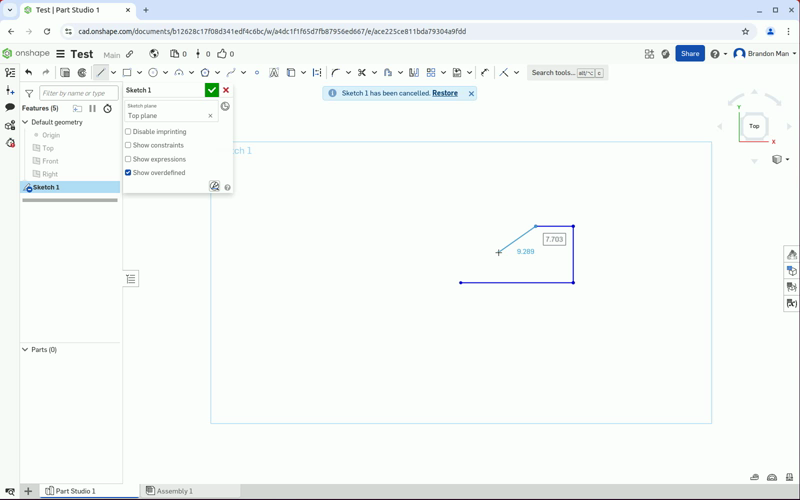
key_up(shift)
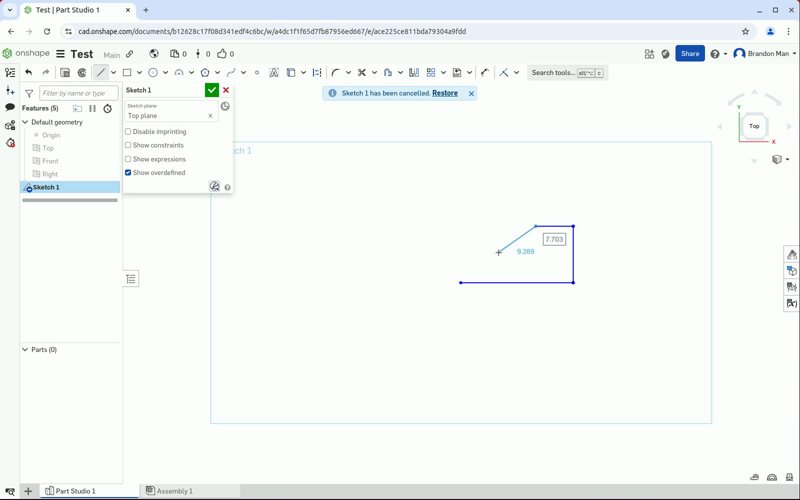
key_down(shift)
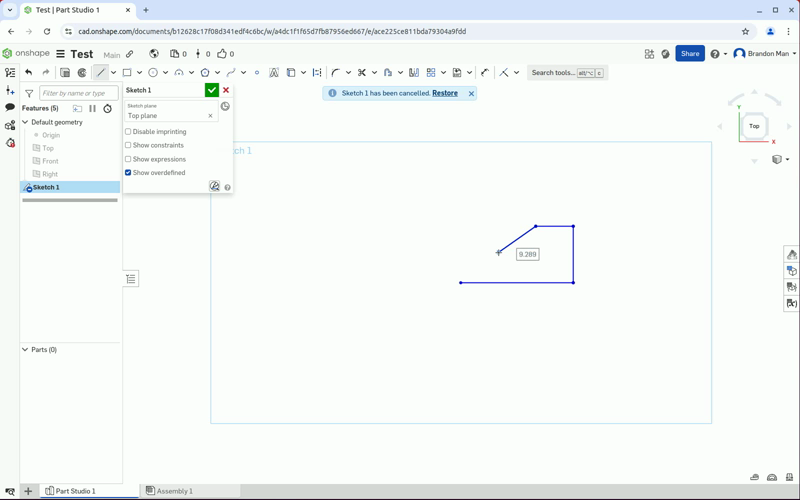
mouse_move(528, 252)
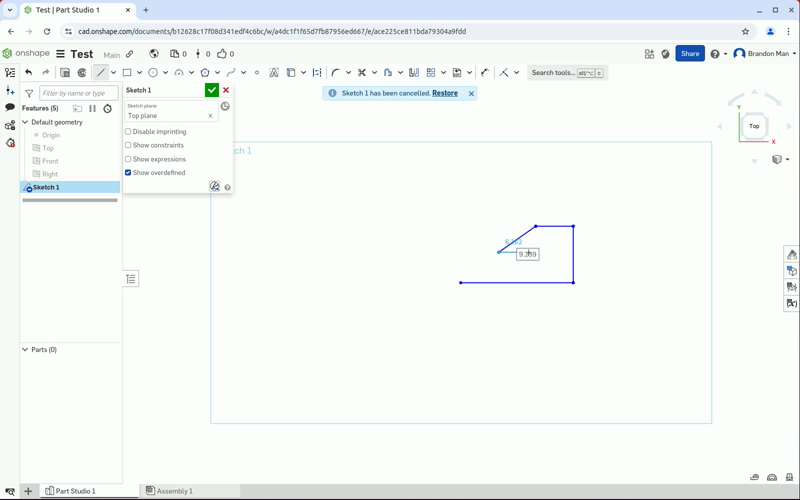
mouse_move(498, 226)
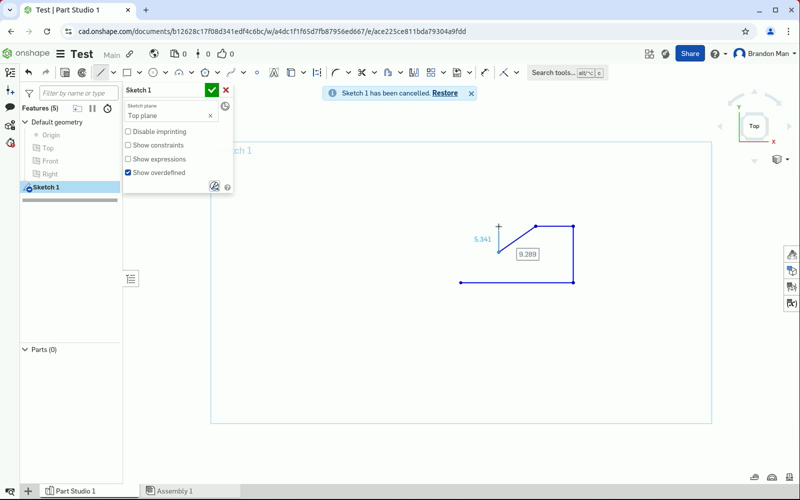
click(498, 226)
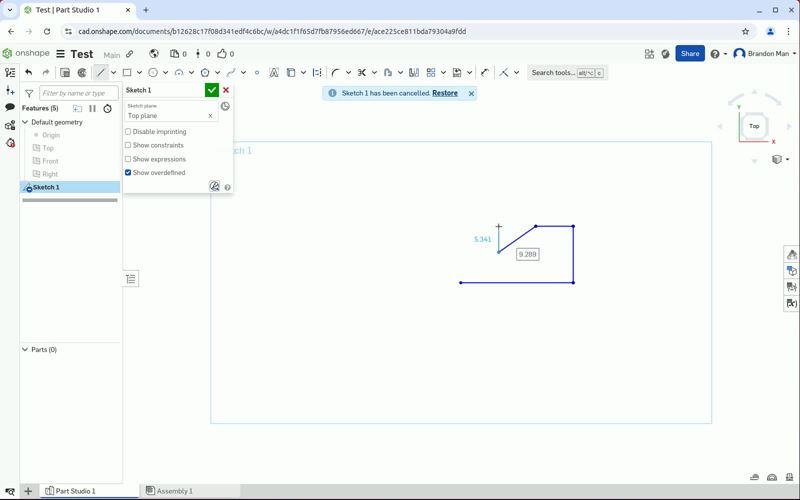
key_up(shift)
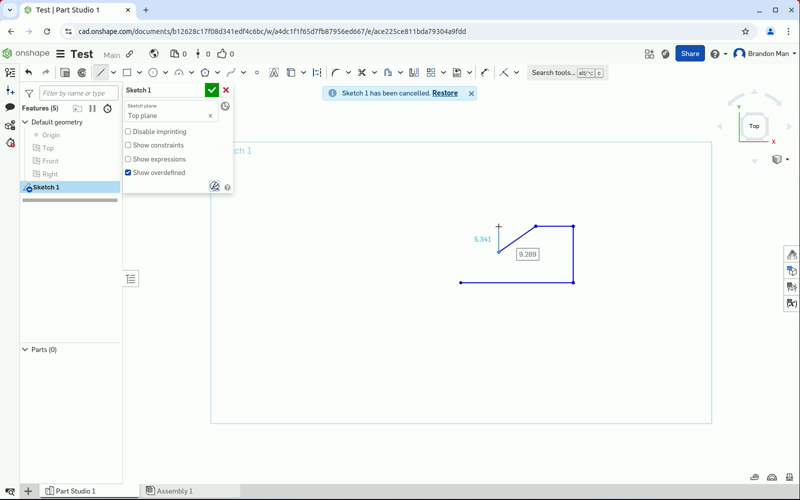
key_down(shift)
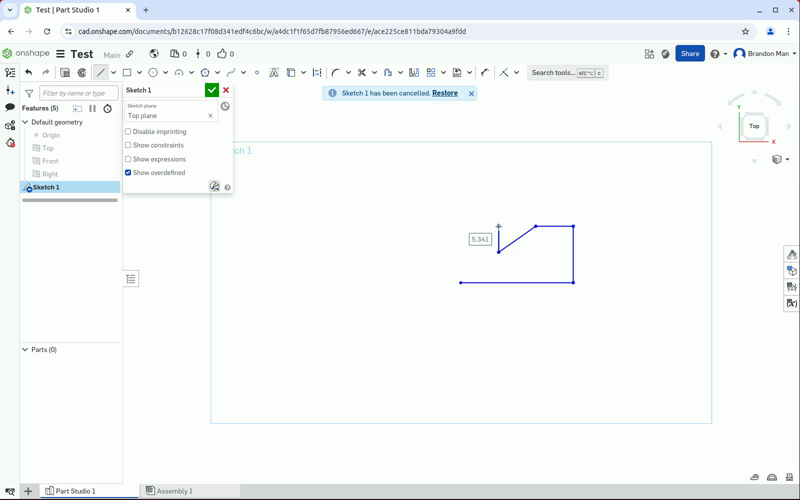
mouse_move(528, 226)
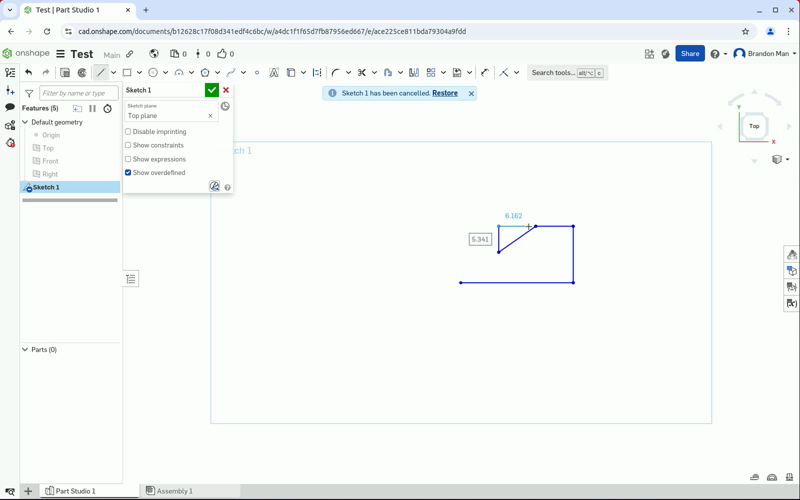
mouse_move(460, 226)
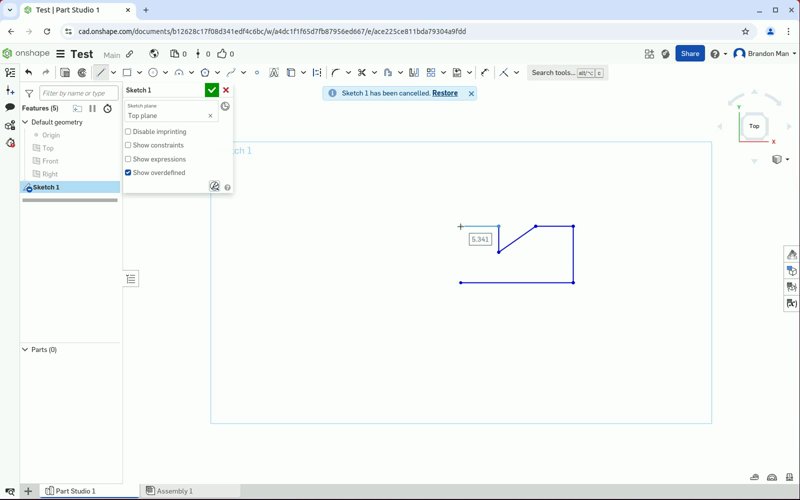
click(460, 226)
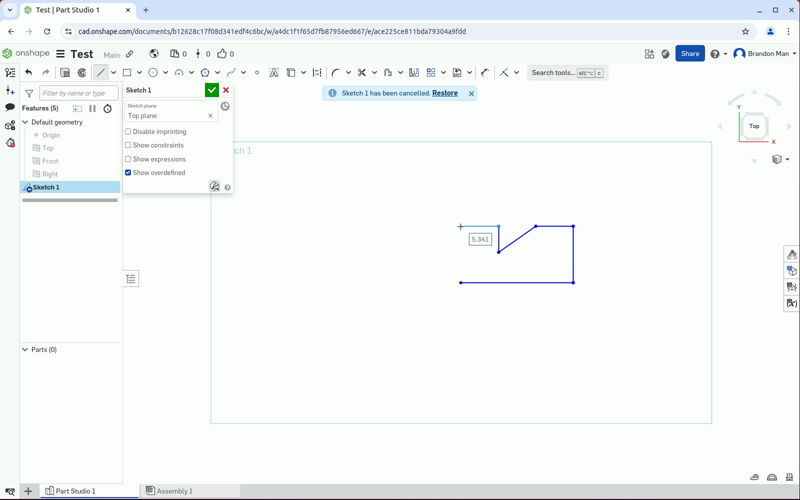
key_up(shift)
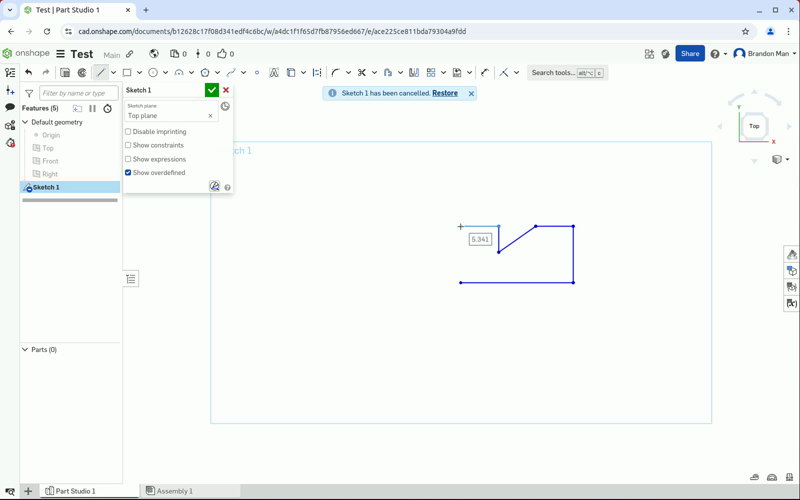
mouse_move(490, 226)
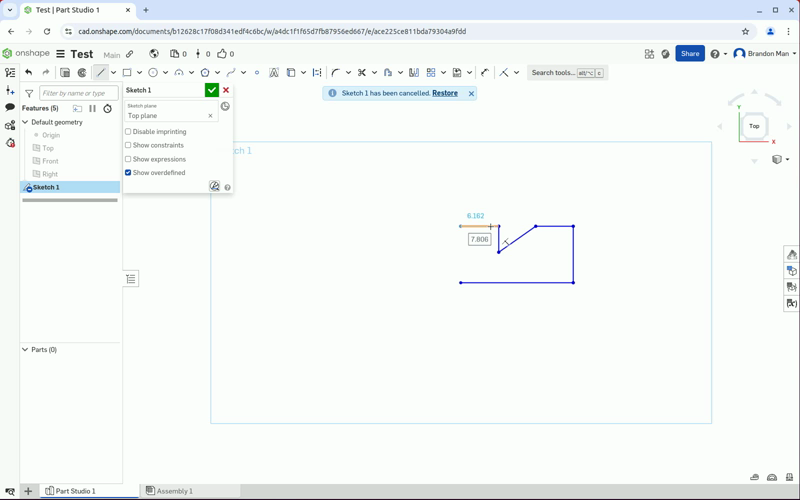
key_down(shift)
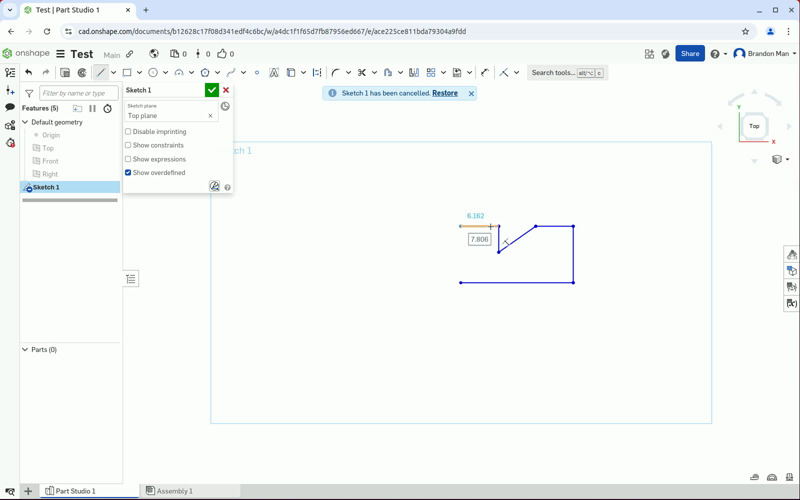
mouse_move(460, 282)
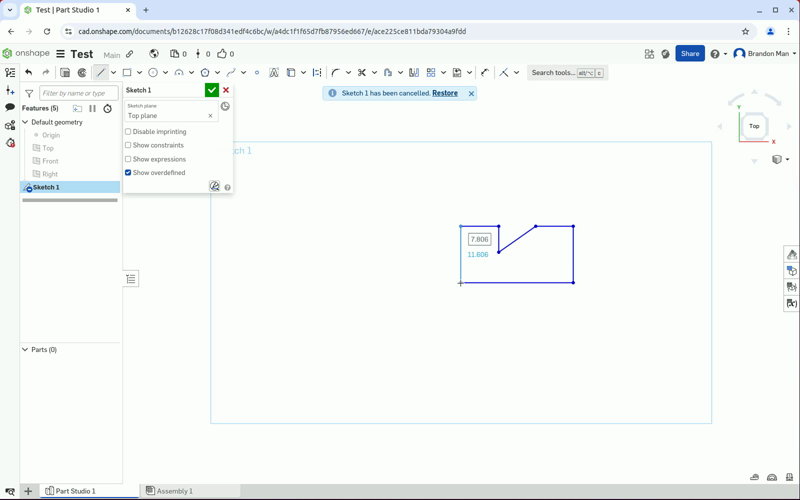
key_up(shift)
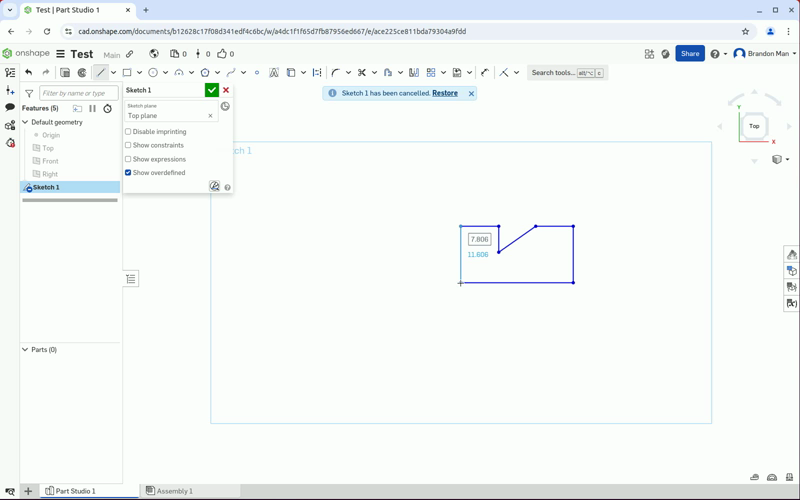
click(460, 282)
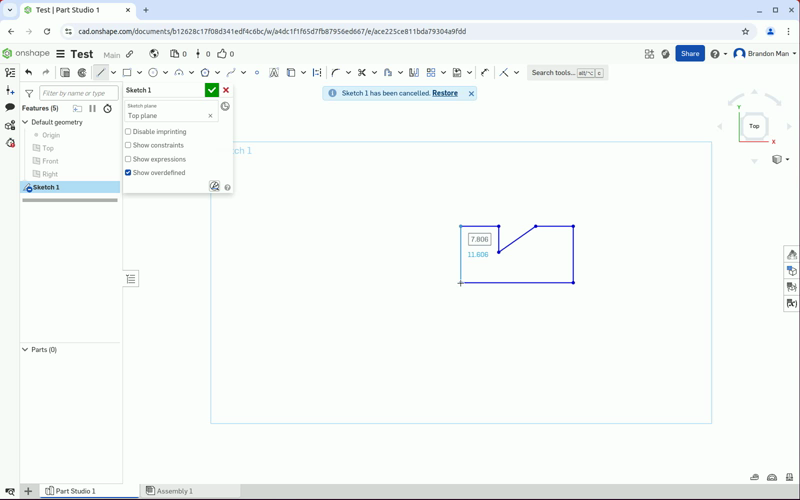
key(esc)
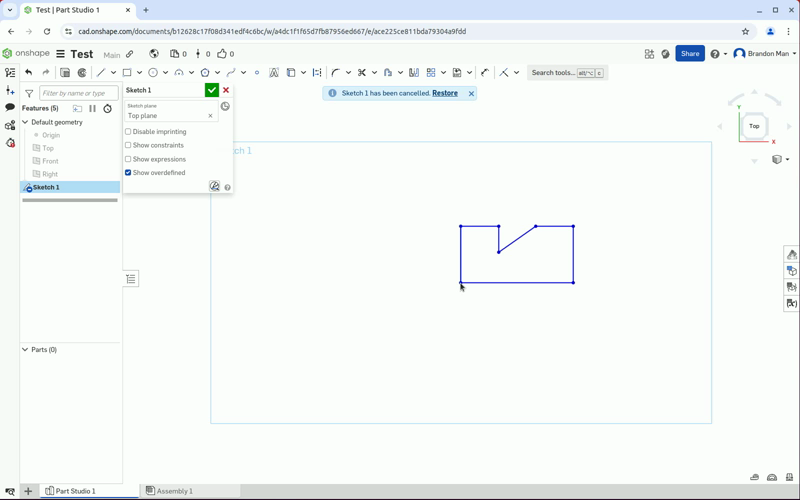
mouse_move(468, 236)
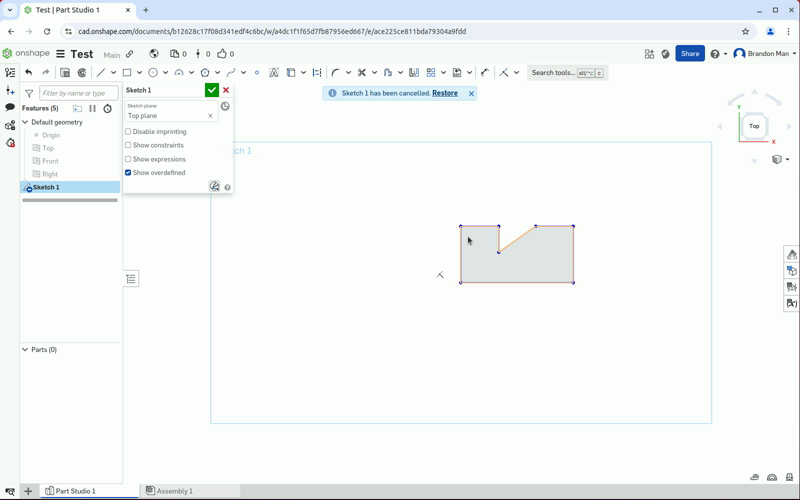
click(468, 236)
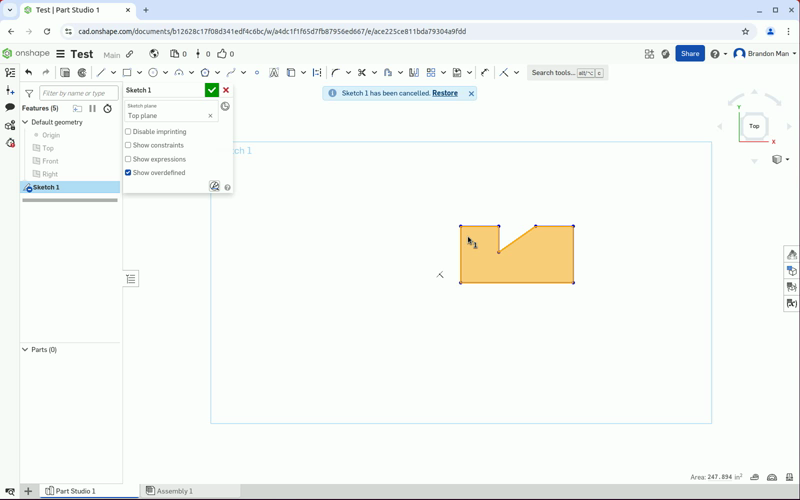
mouse_move(73, 352)
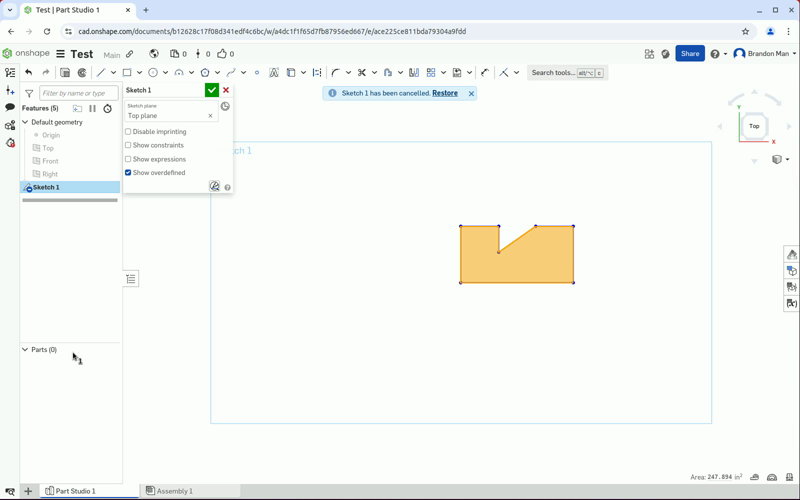
key(shift+y)
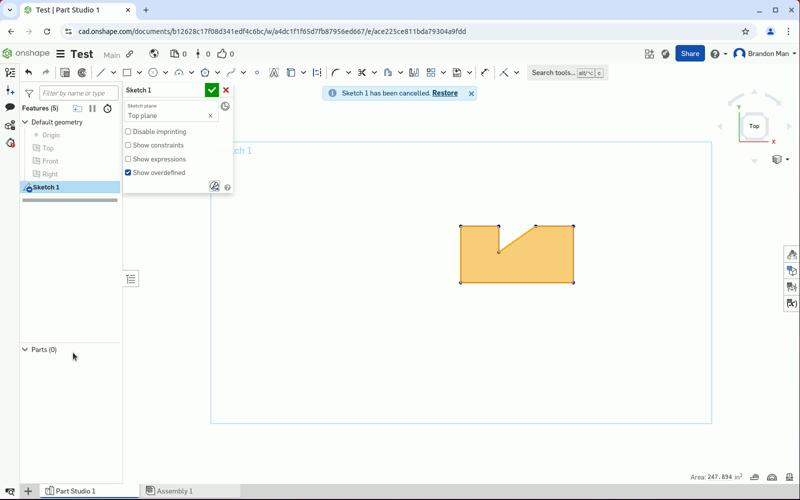
key(shift+e)
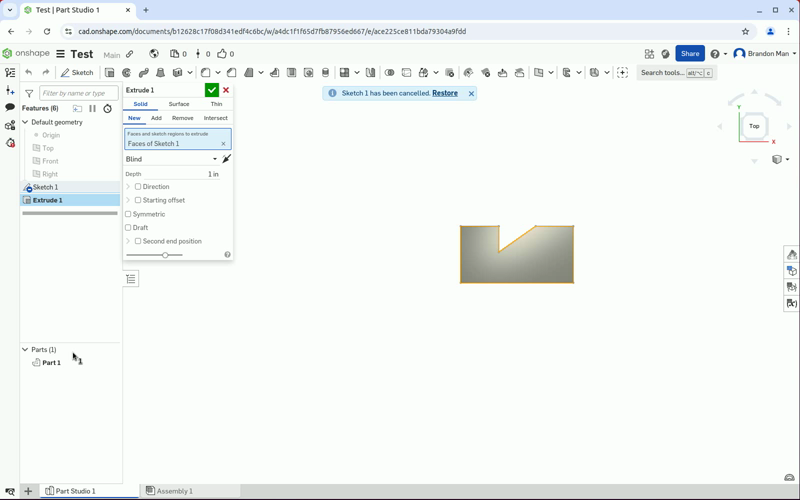
mouse_move(143, 106)
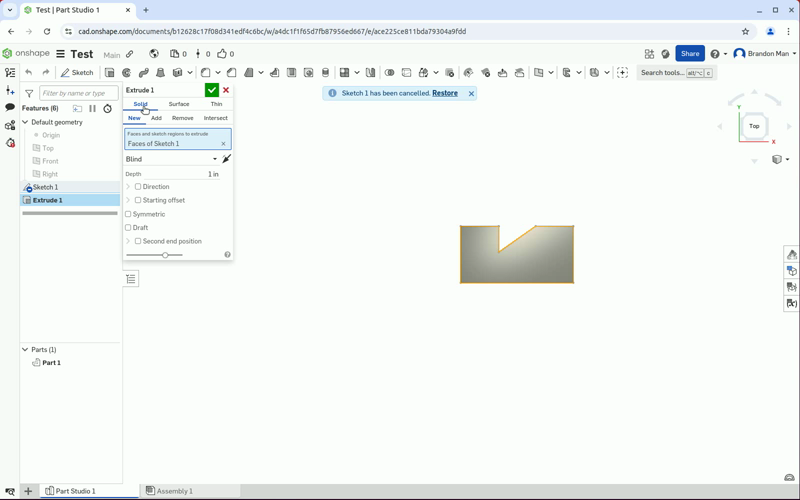
click(143, 106)
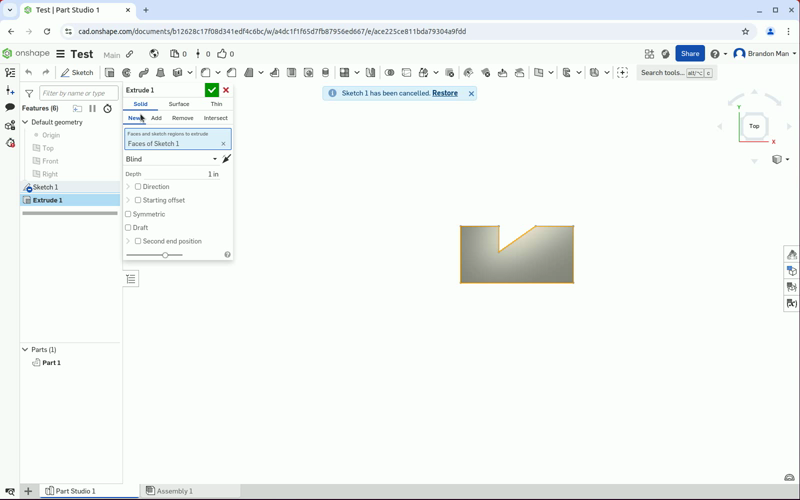
mouse_move(137, 120)
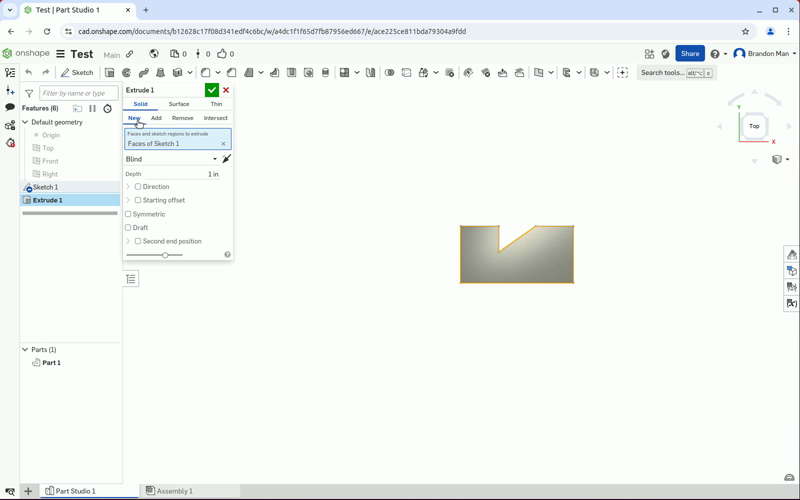
click(137, 120)
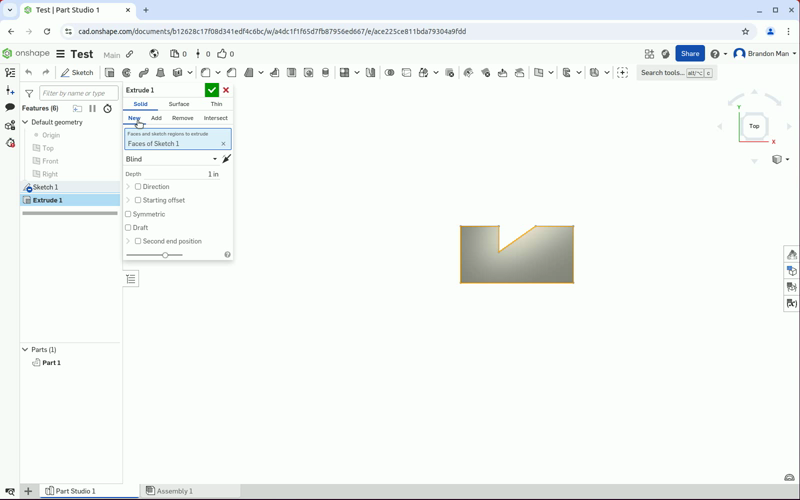
key(tab, 4)
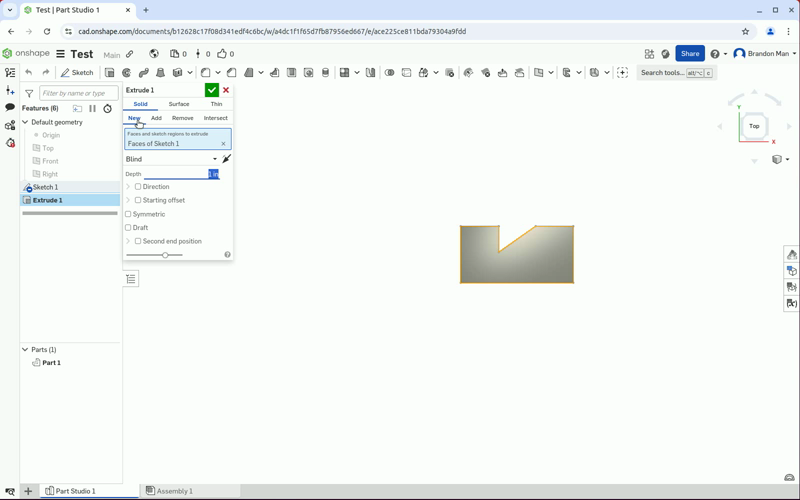
text(2.166)
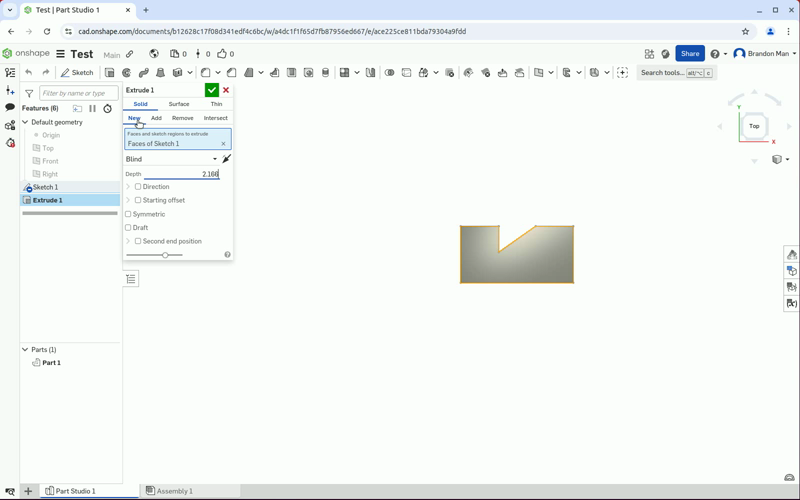
key(enter)
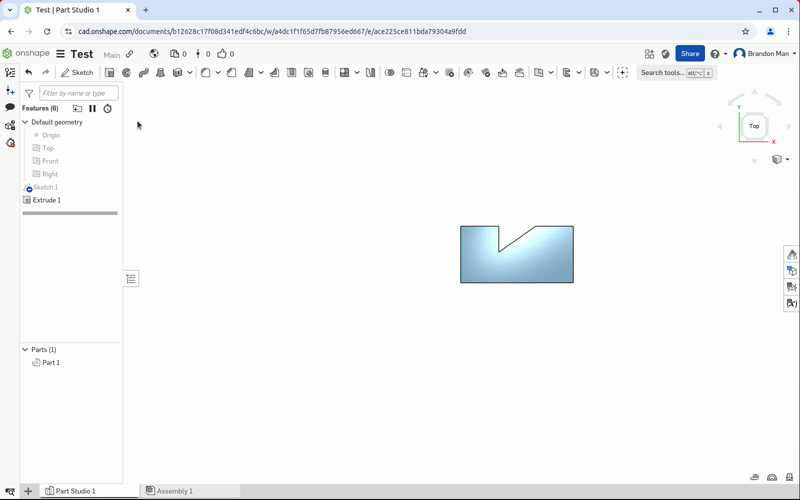
key(shift+h)
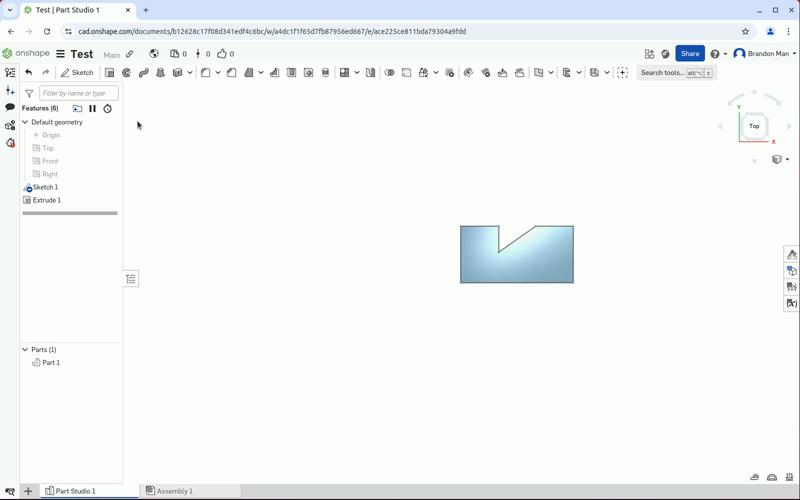
key(shift+h)
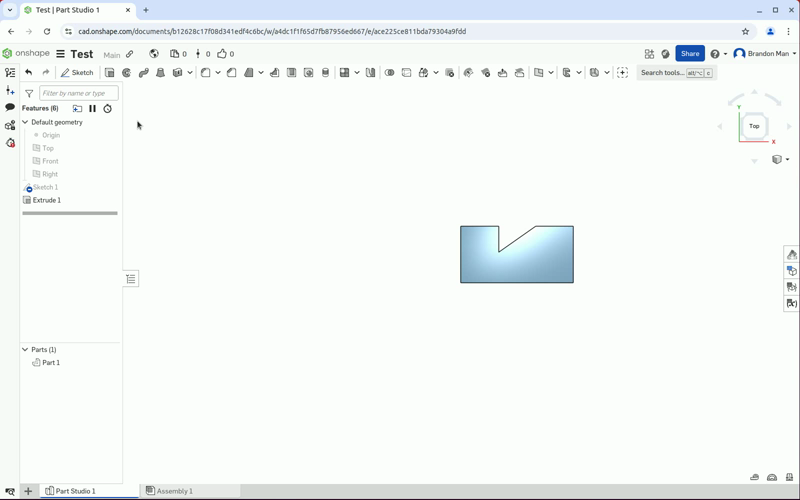
mouse_move(73, 189)
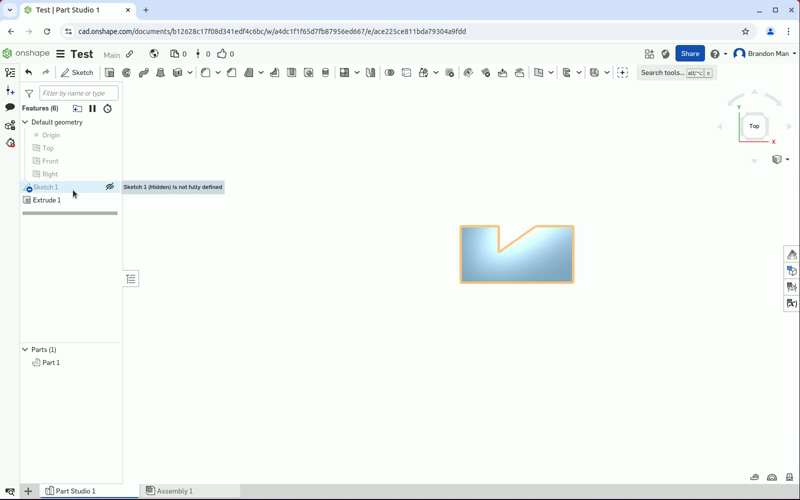
click(73, 189)
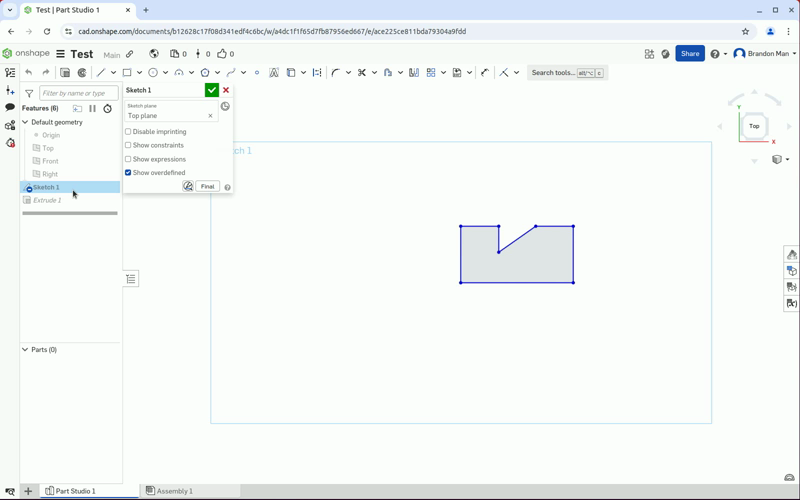
mouse_move(229, 92)
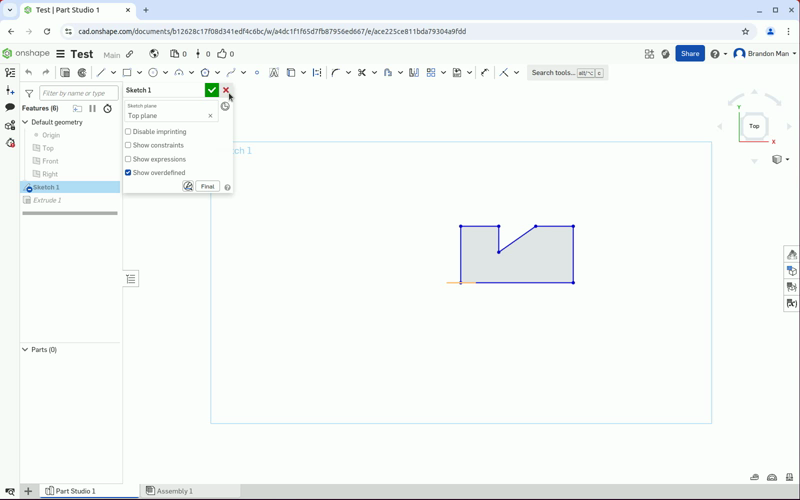
click(229, 92)
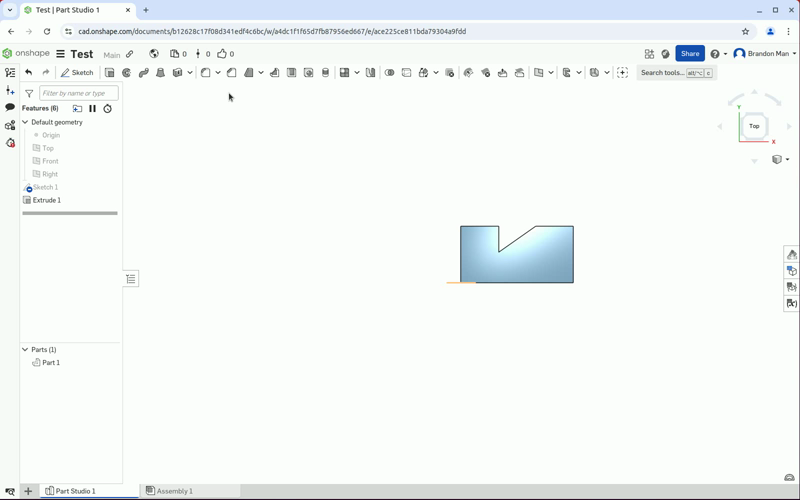
mouse_move(541, 75)
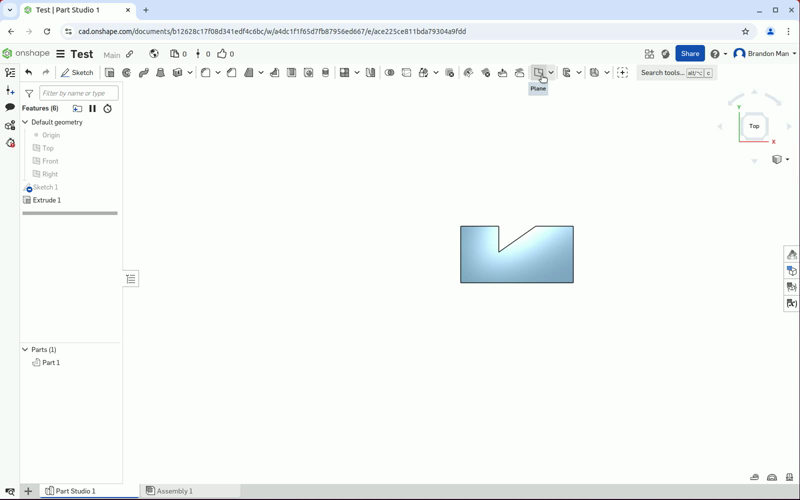
click(541, 75)
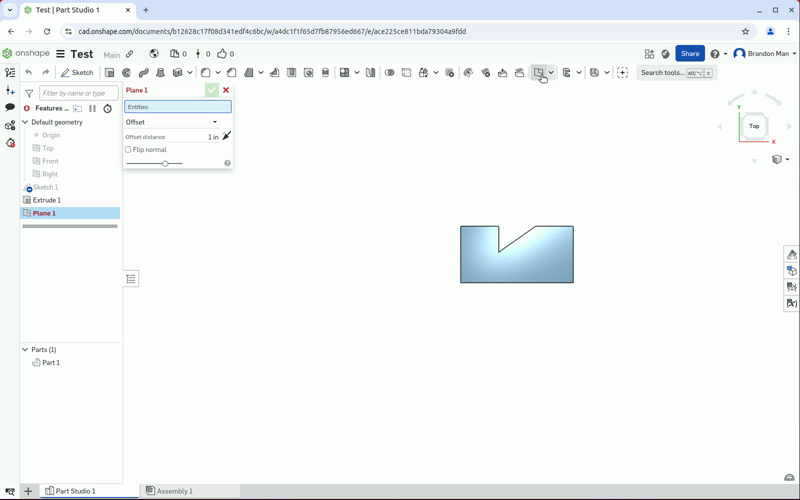
mouse_move(73, 150)
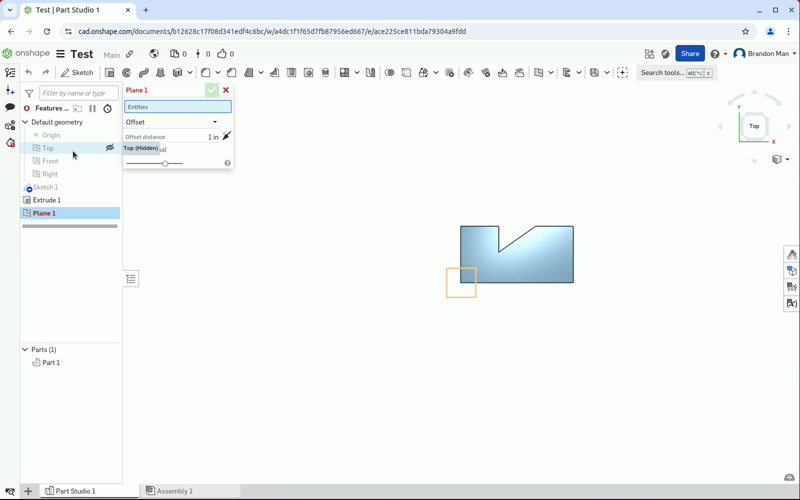
click(73, 150)
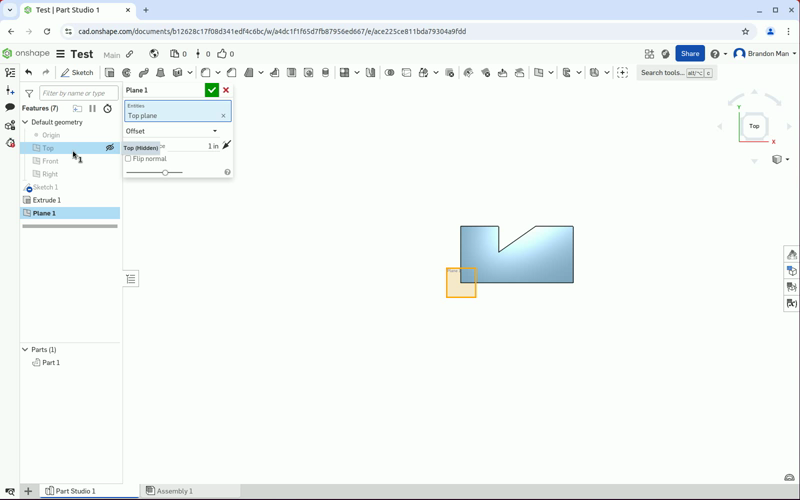
key(tab, 2)
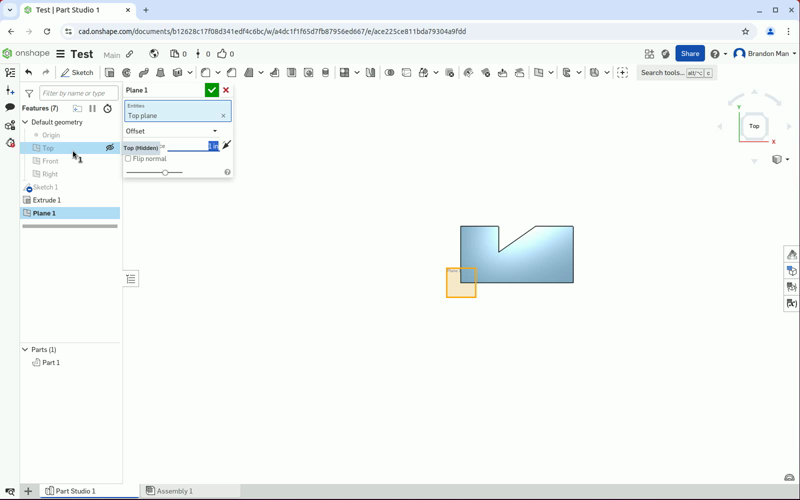
text(2.157)
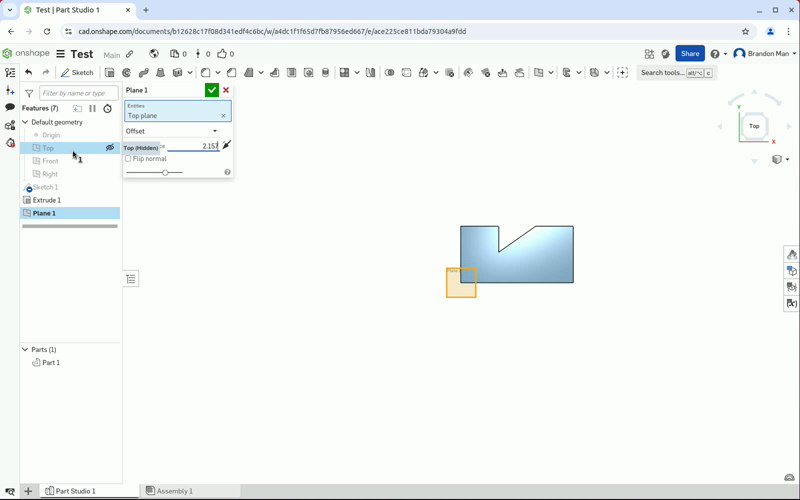
key(enter, 2)
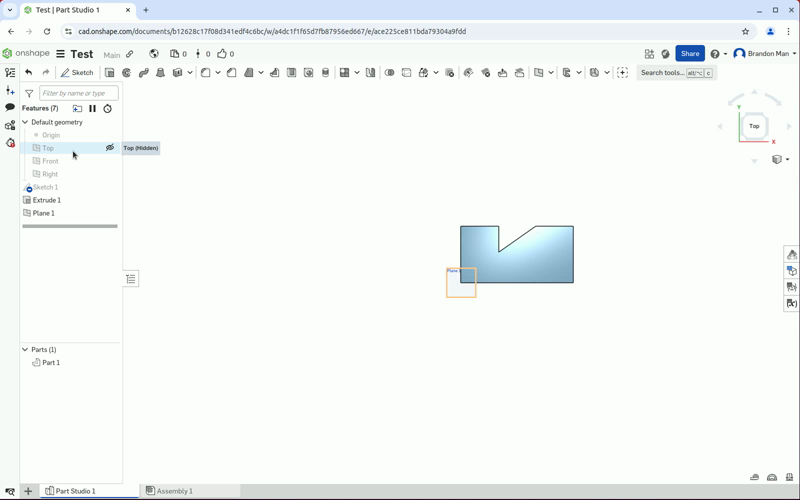
key(shift+s)
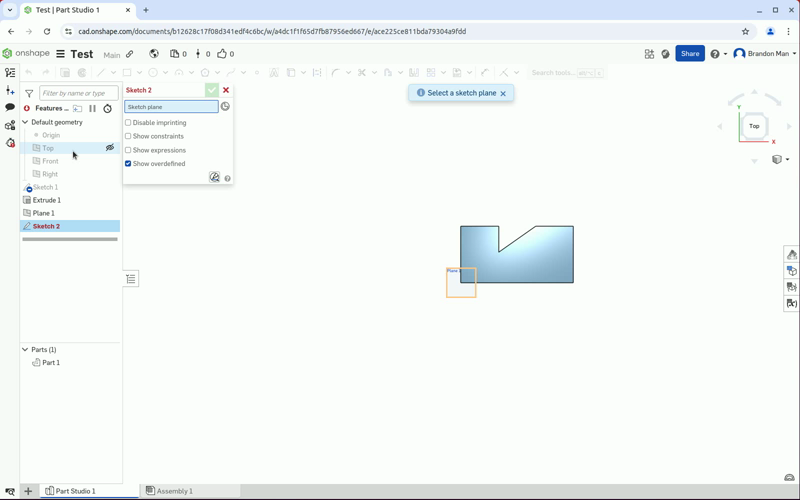
mouse_move(73, 215)
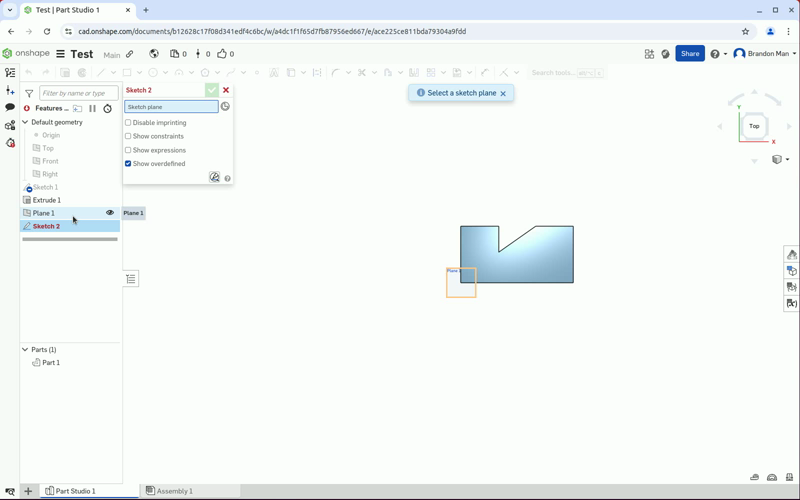
click(73, 215)
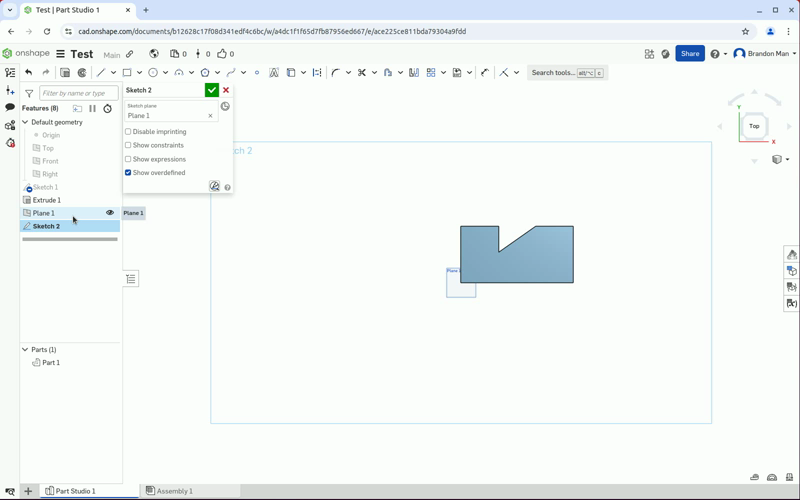
mouse_move(73, 352)
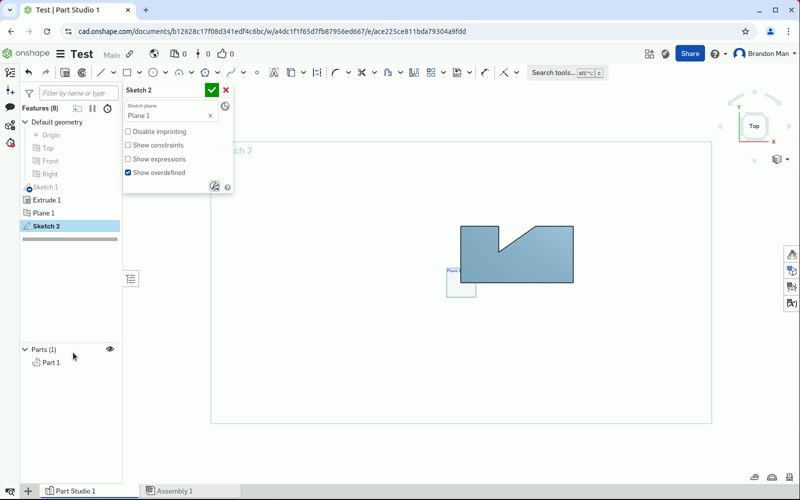
key(y)
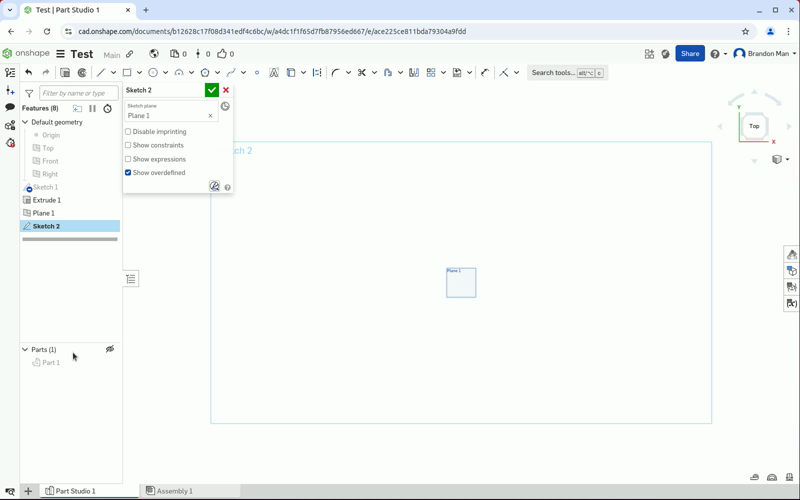
key(l)
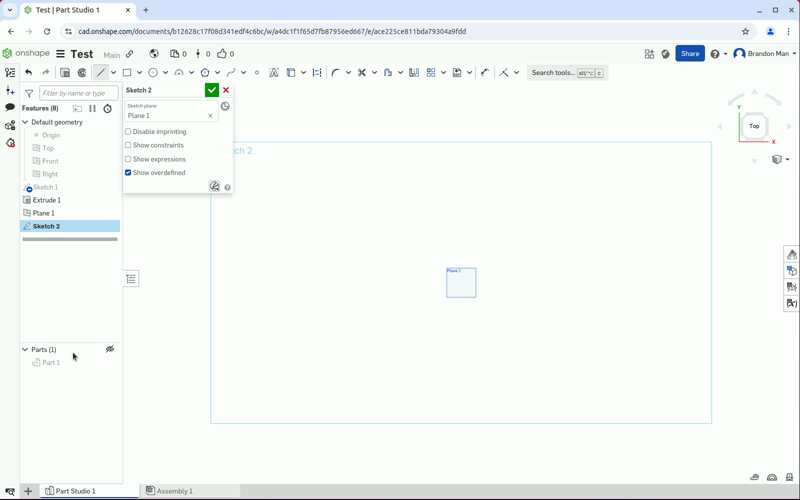
key_down(shift)
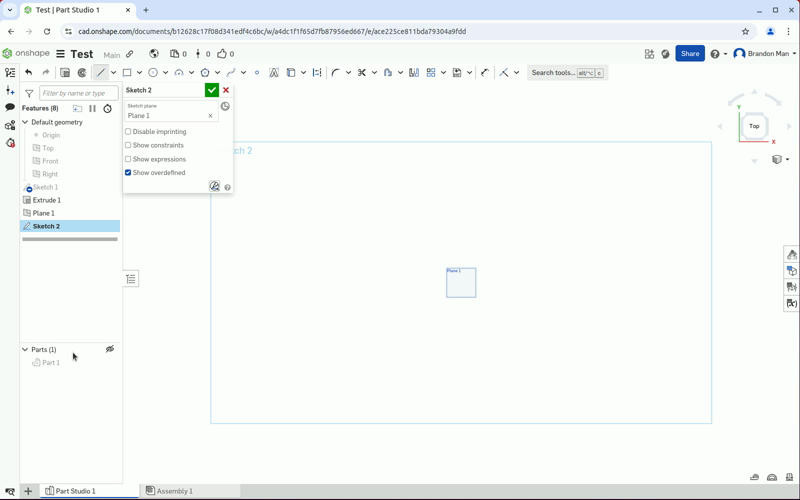
mouse_move(535, 237)
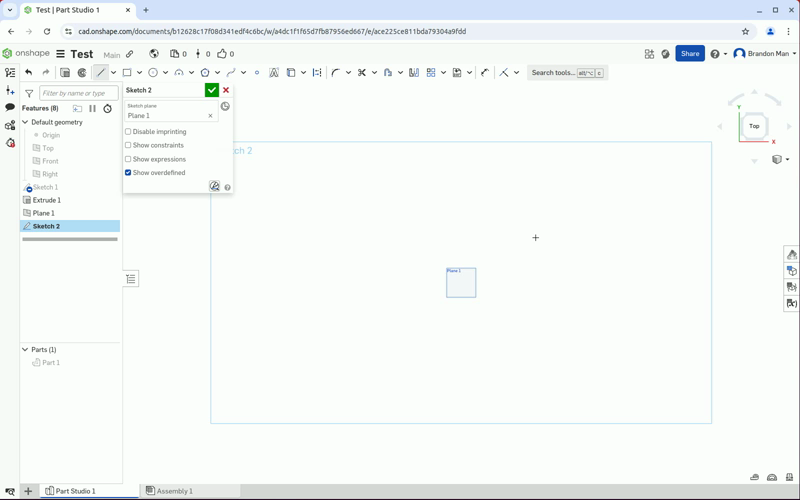
click(535, 237)
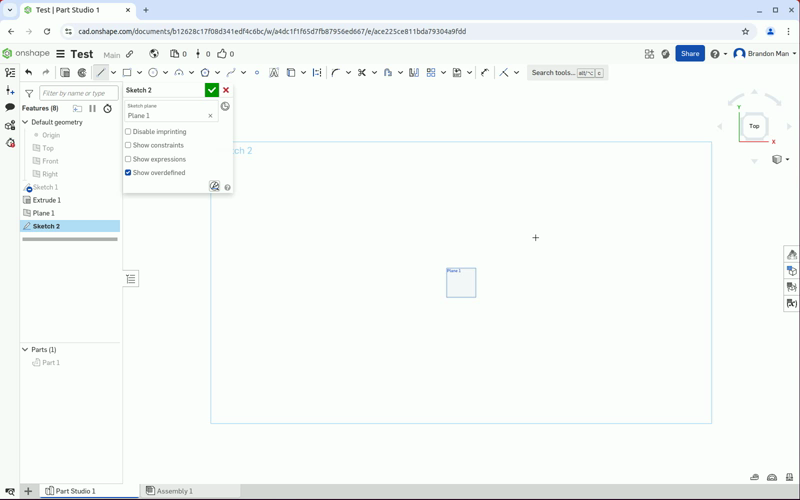
key_up(shift)
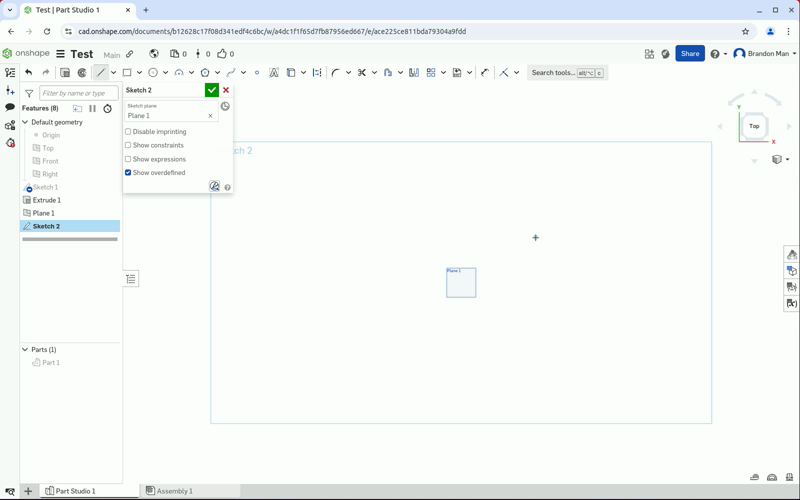
key_down(shift)
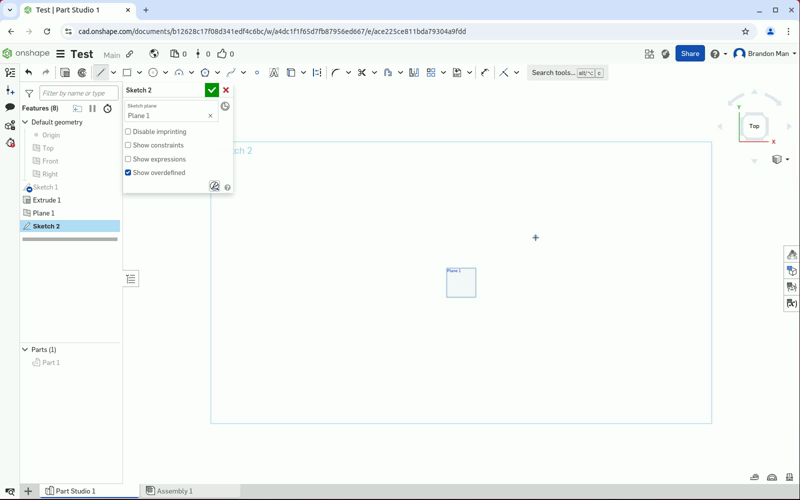
mouse_move(565, 237)
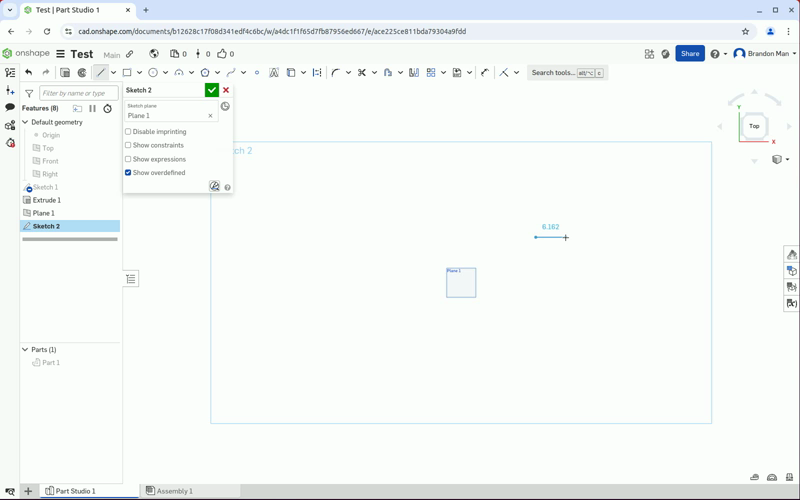
mouse_move(574, 237)
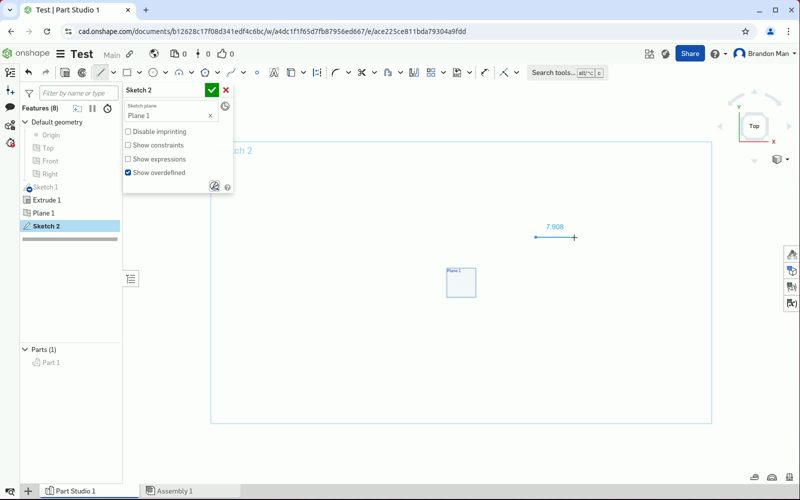
click(574, 237)
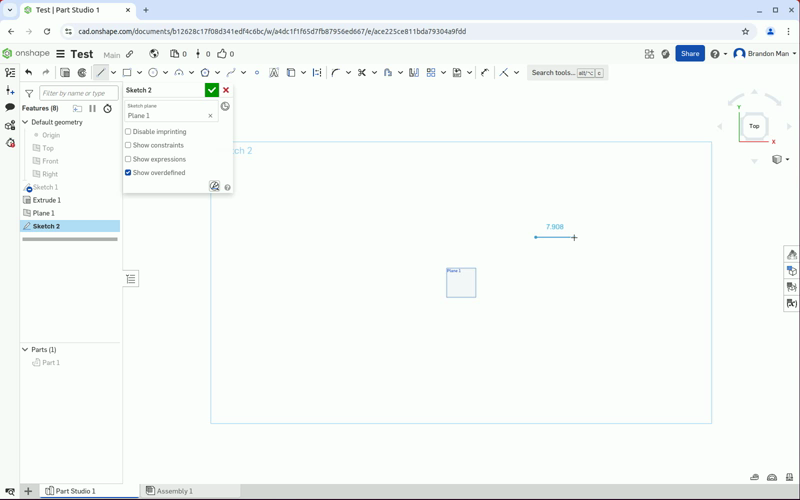
key_up(shift)
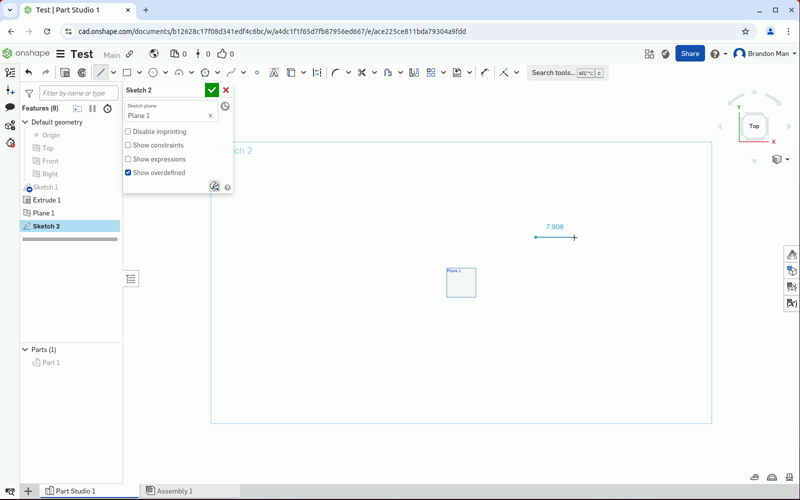
key_down(shift)
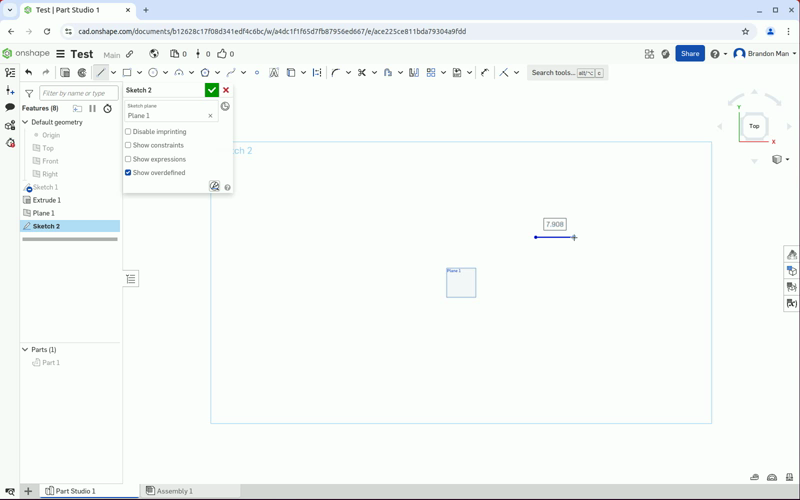
mouse_move(589, 237)
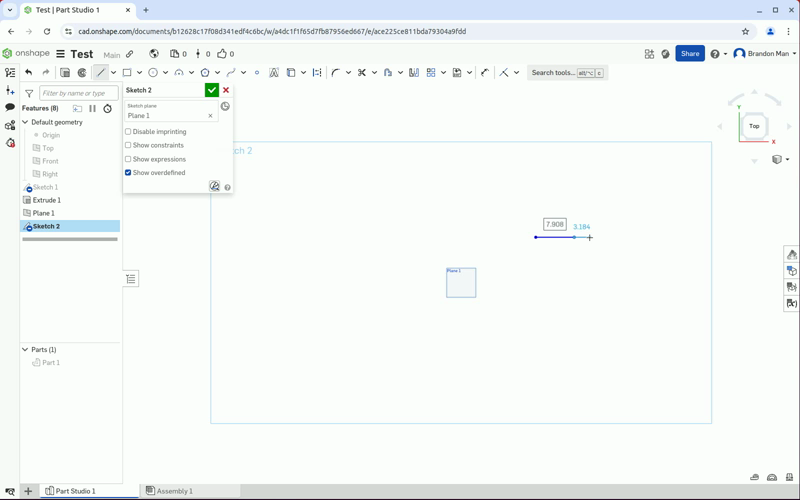
mouse_move(574, 227)
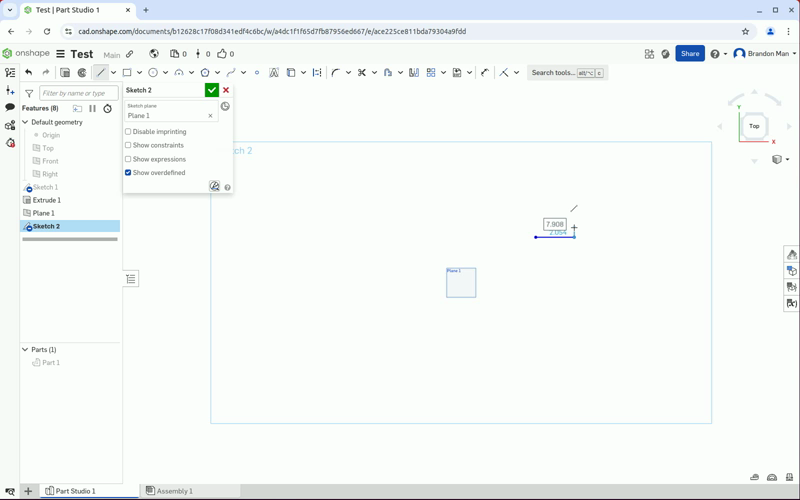
click(574, 227)
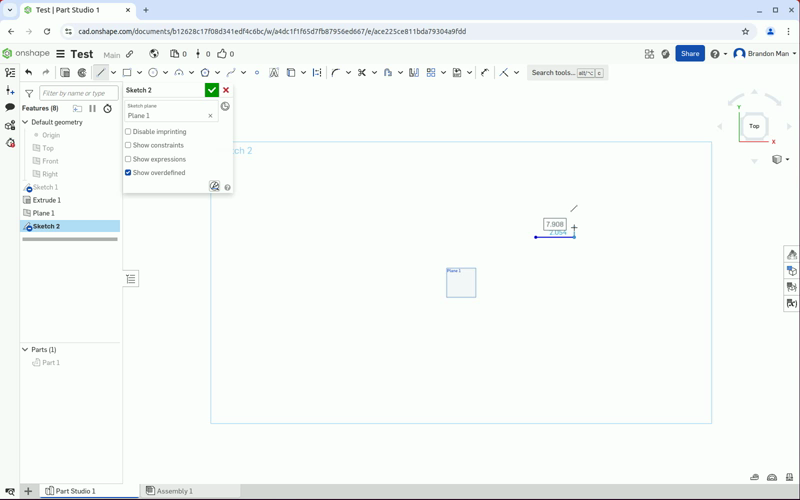
key_up(shift)
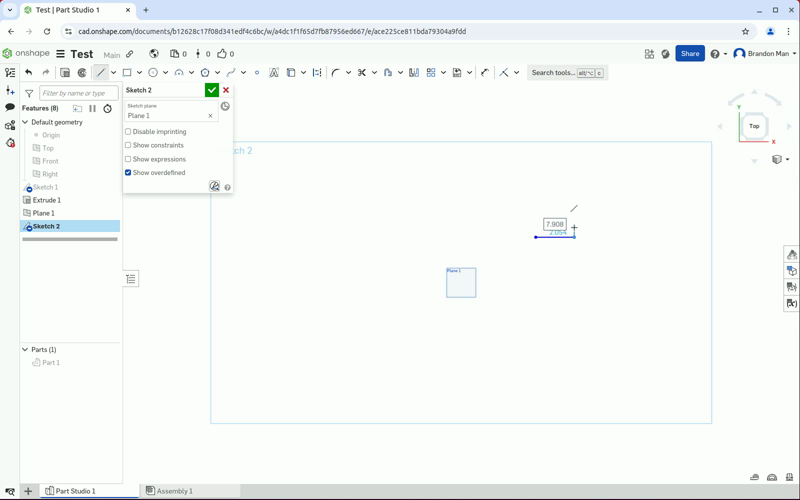
key_down(shift)
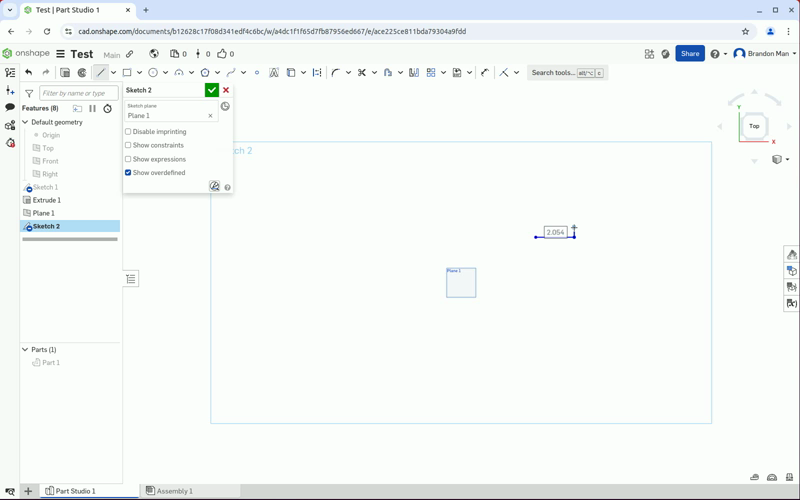
mouse_move(589, 227)
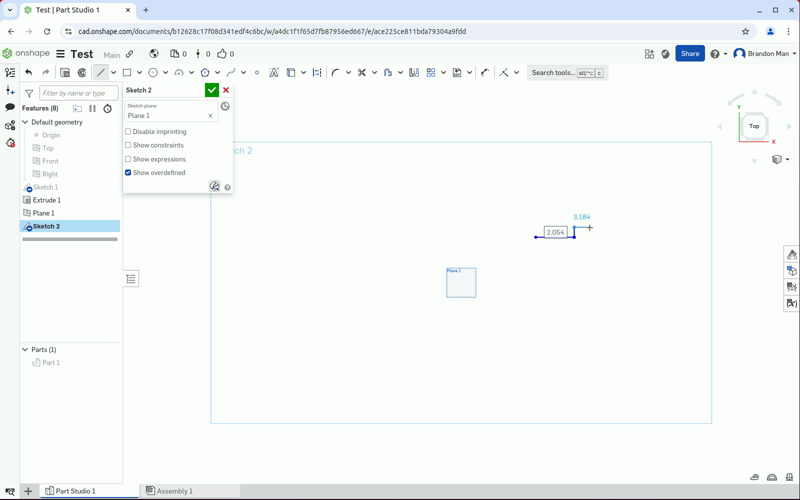
mouse_move(535, 227)
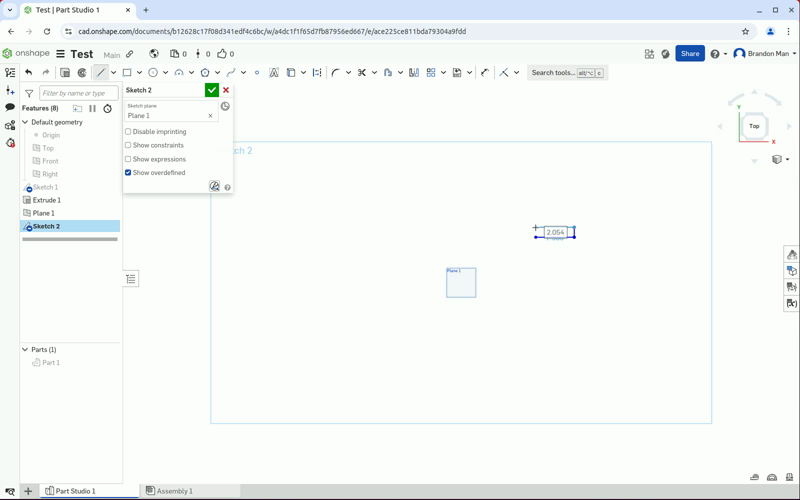
click(535, 227)
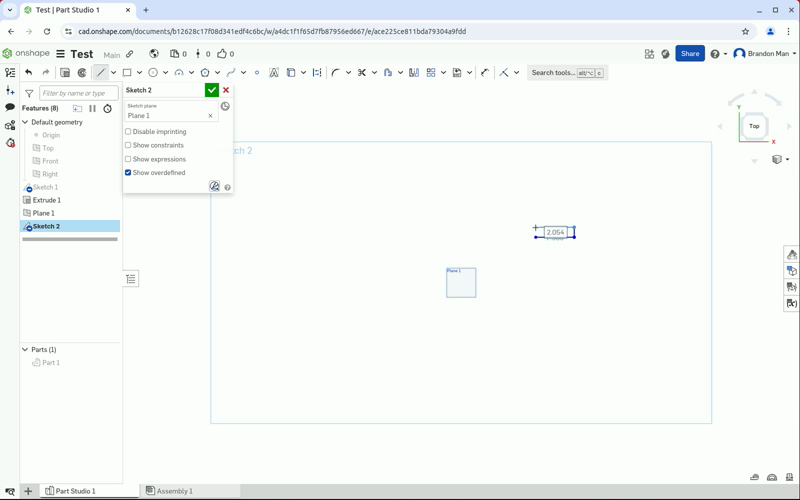
key_up(shift)
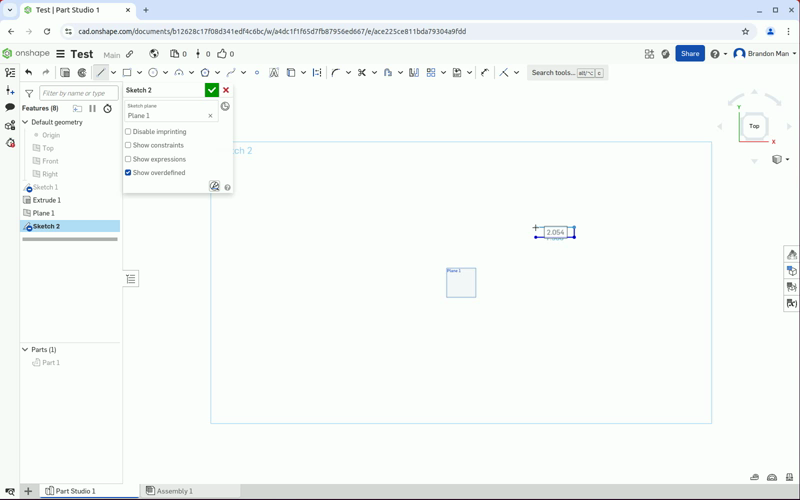
mouse_move(565, 227)
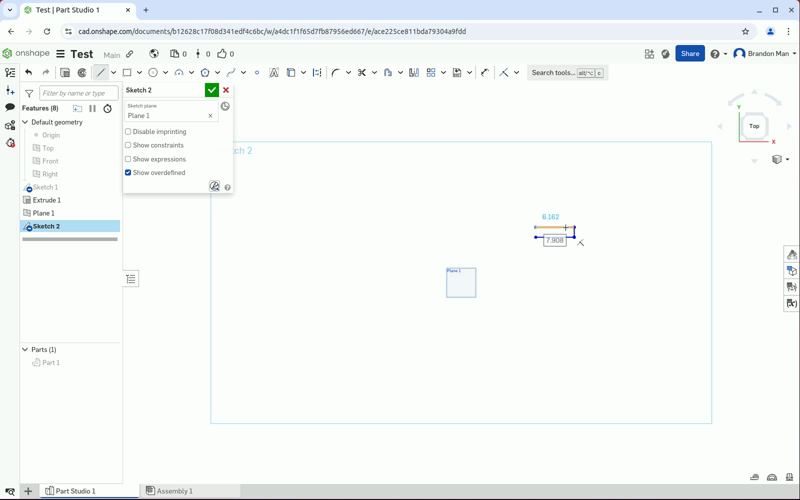
key_down(shift)
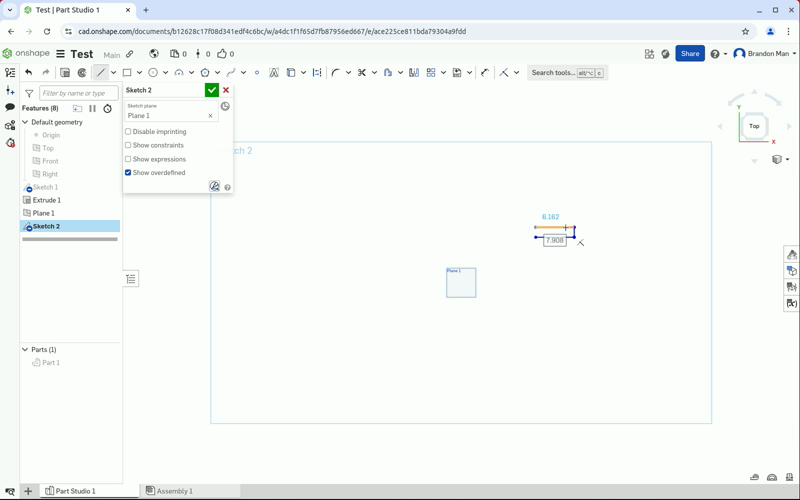
mouse_move(535, 237)
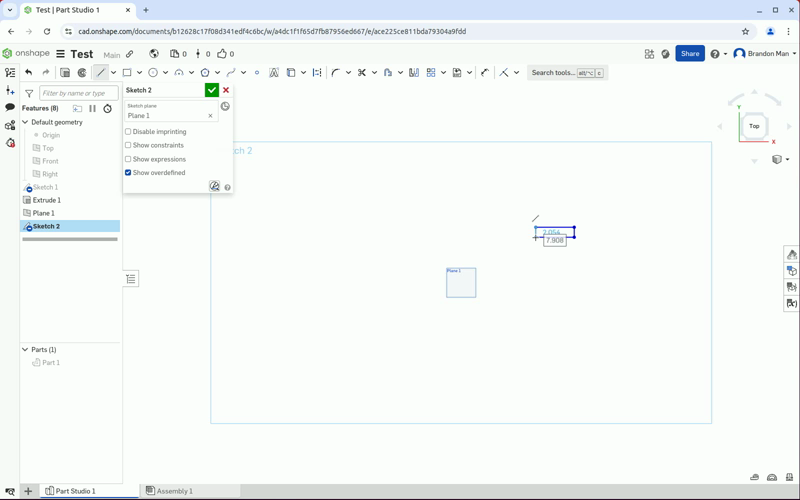
key_up(shift)
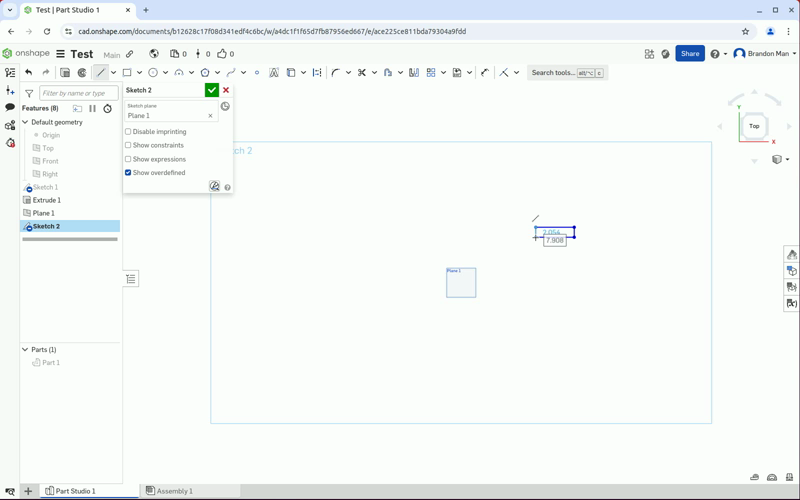
click(535, 237)
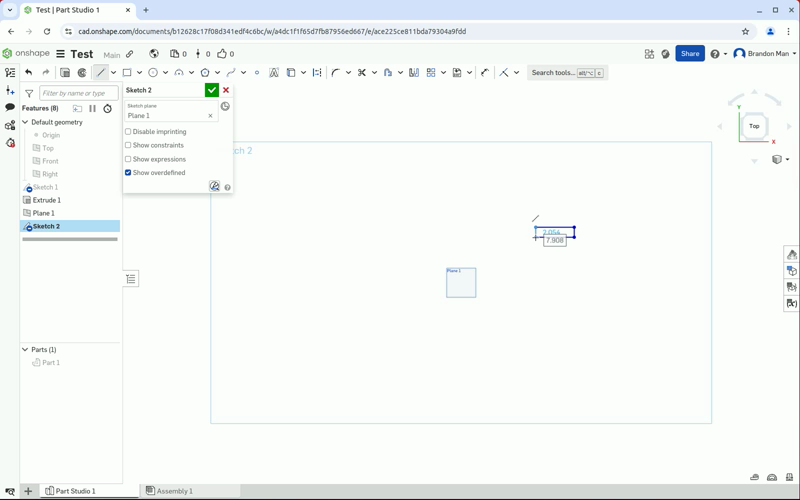
key(esc)
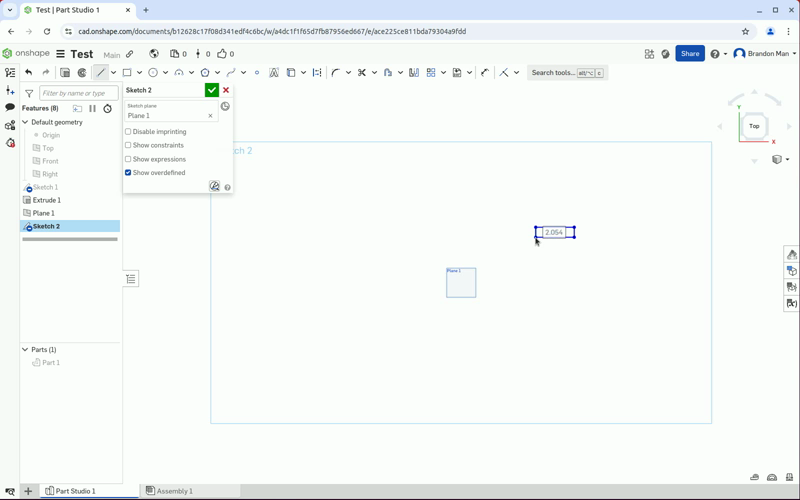
mouse_move(536, 231)
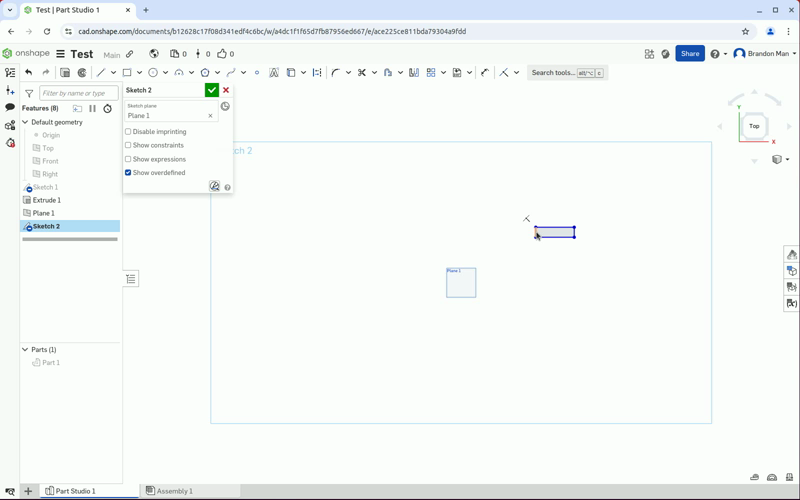
scroll(6)
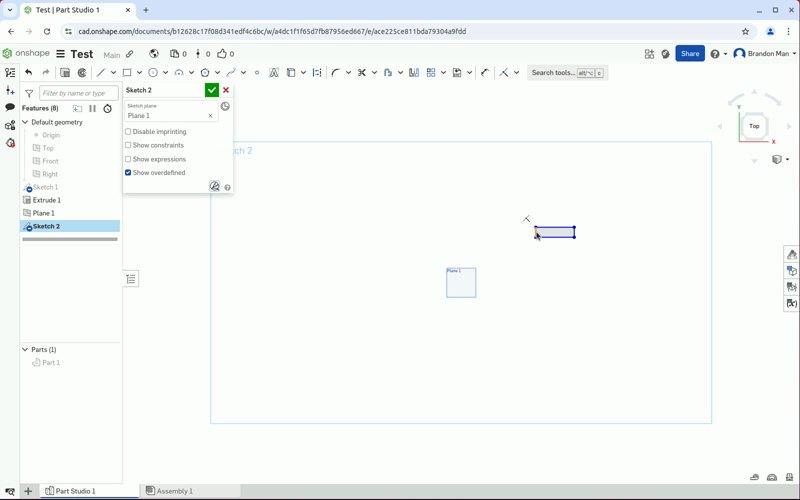
scroll(6)
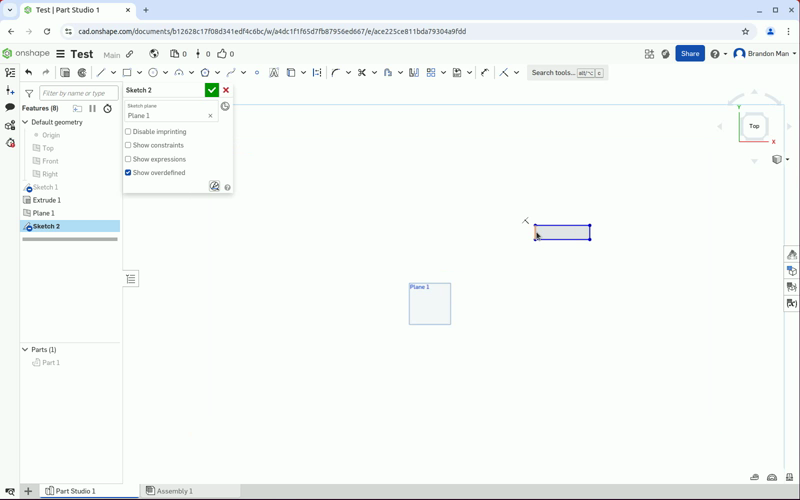
scroll(6)
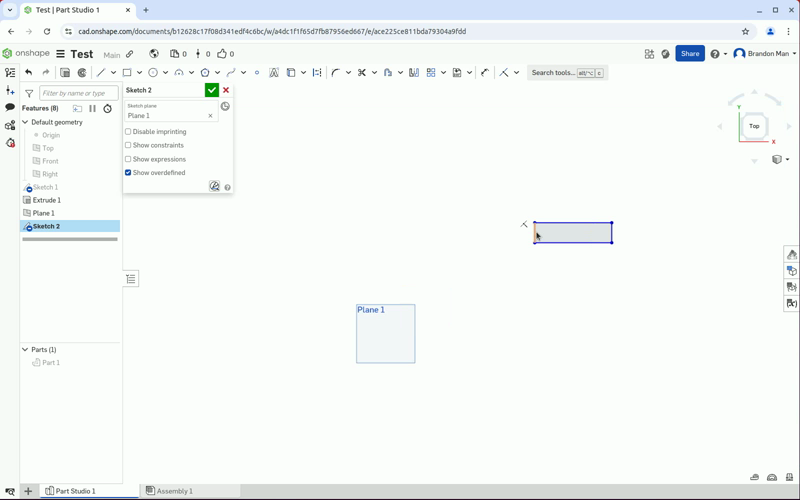
scroll(6)
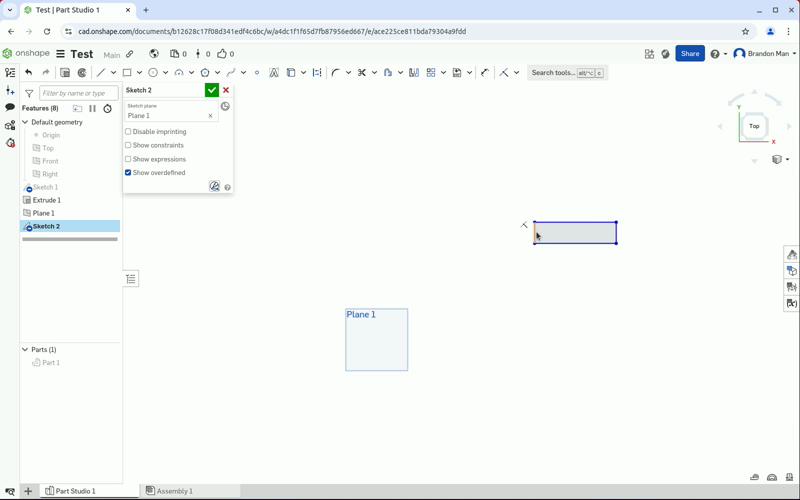
scroll(6)
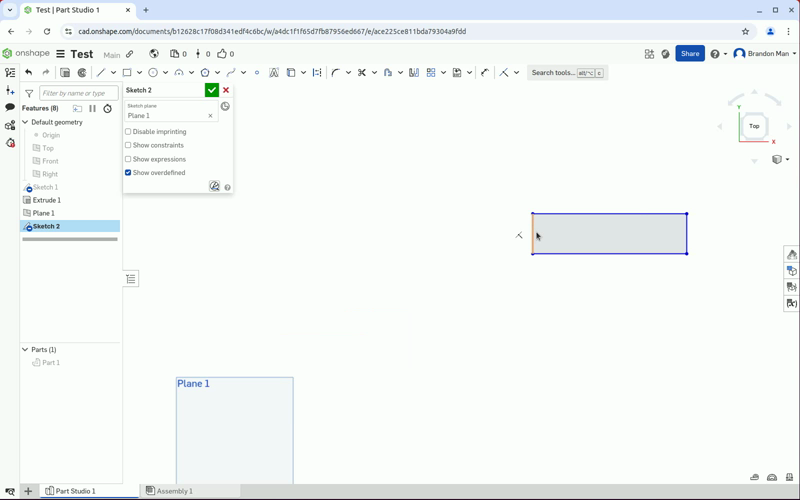
scroll(6)
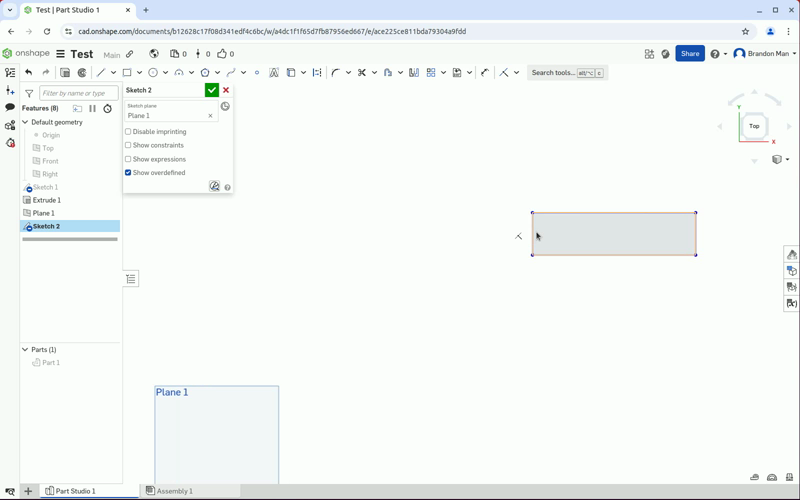
scroll(6)
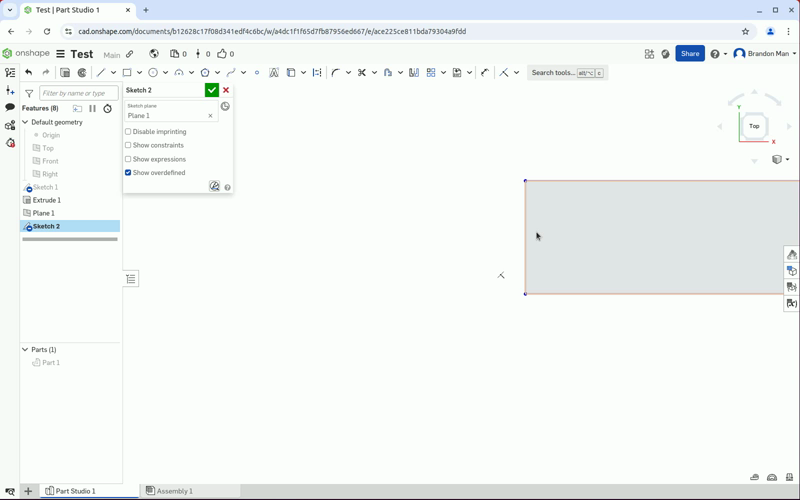
click(536, 231)
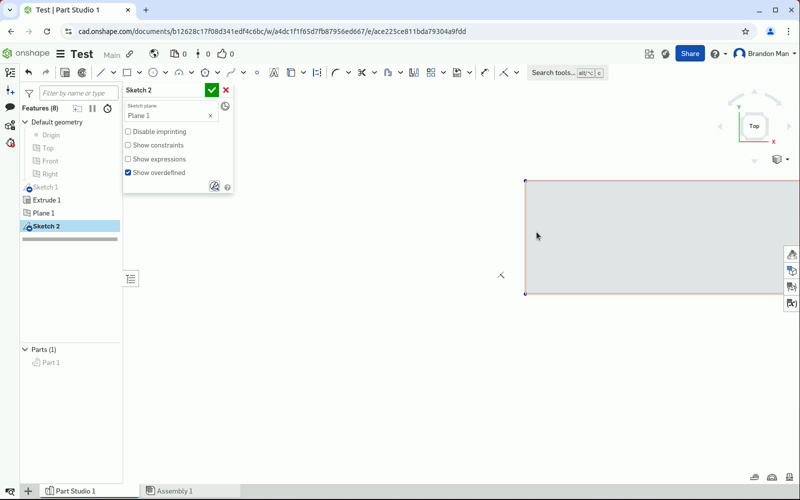
scroll(-6)
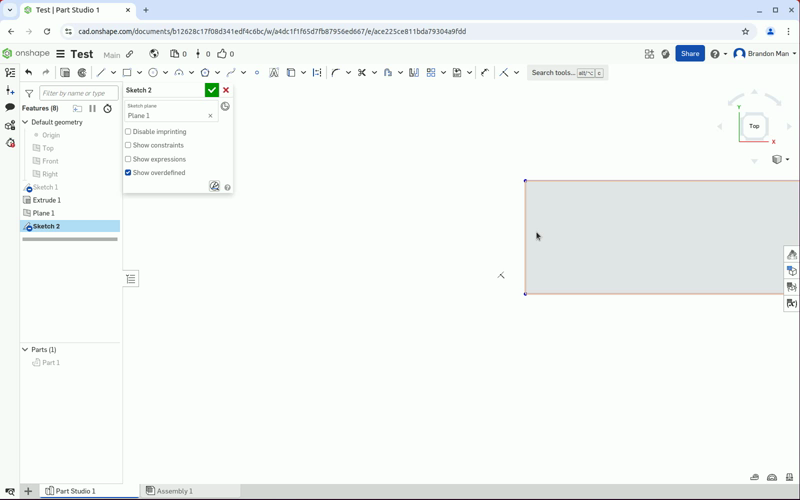
scroll(-6)
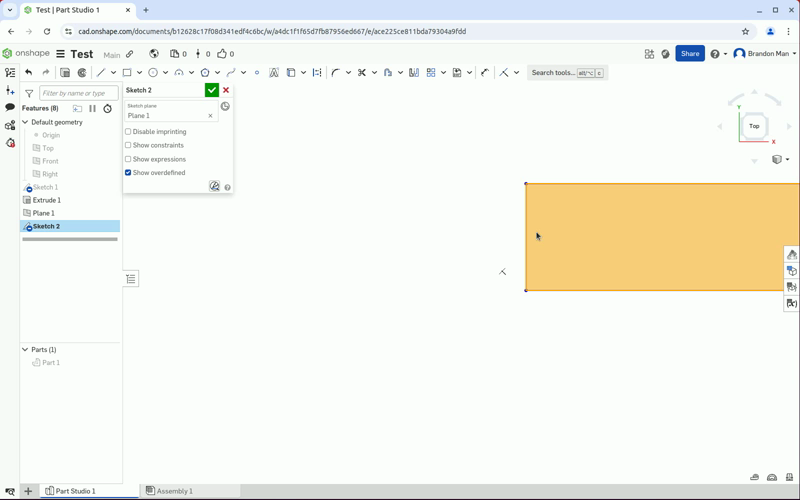
scroll(-6)
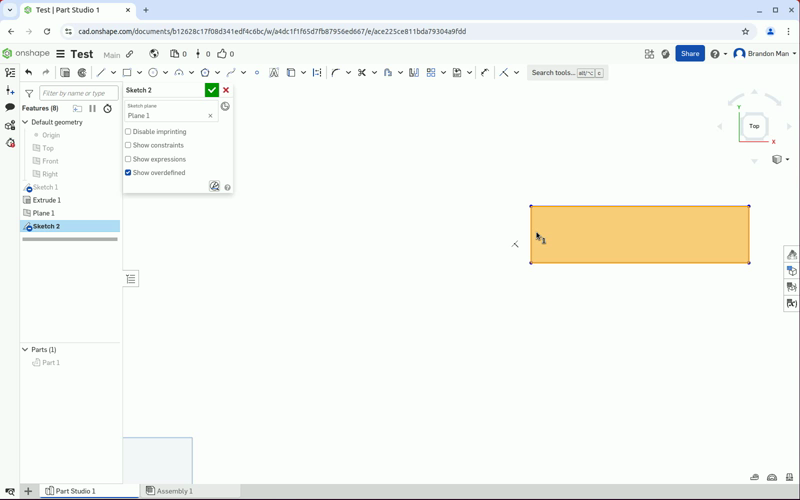
scroll(-6)
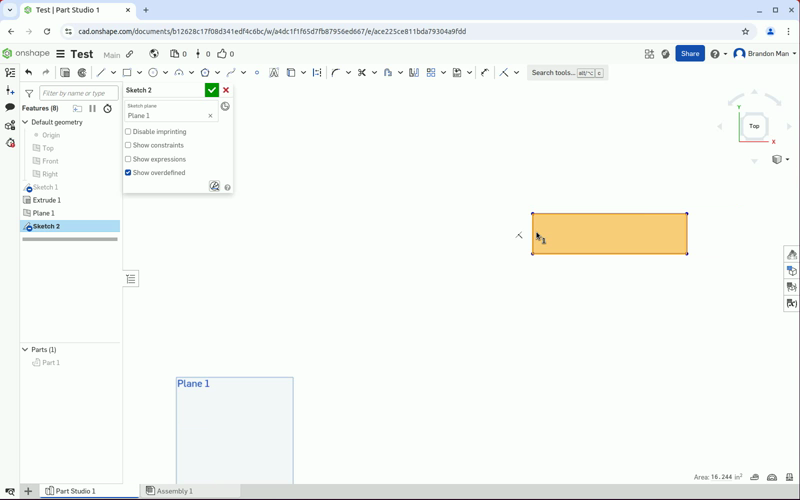
scroll(-6)
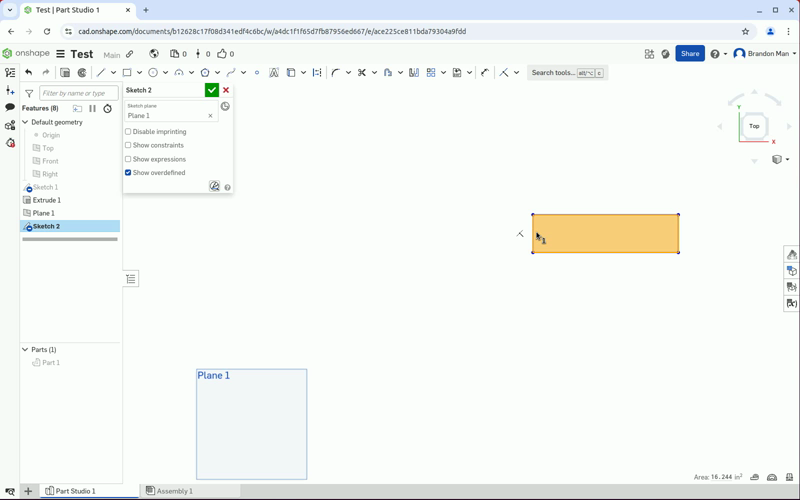
scroll(-6)
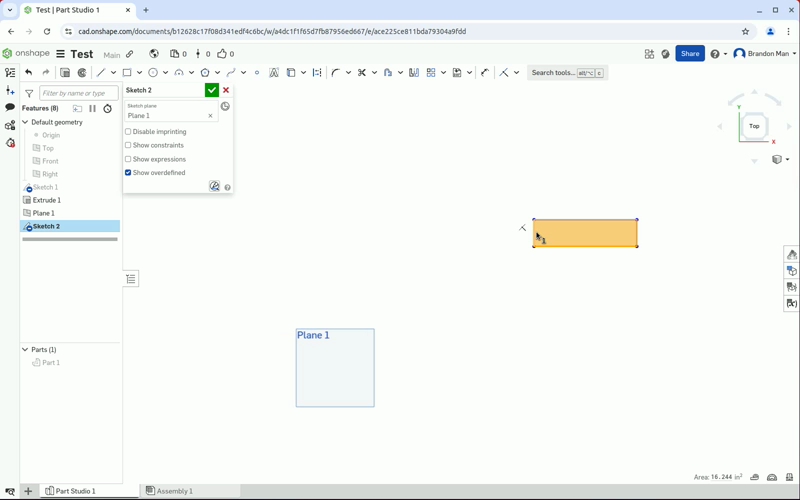
scroll(-6)
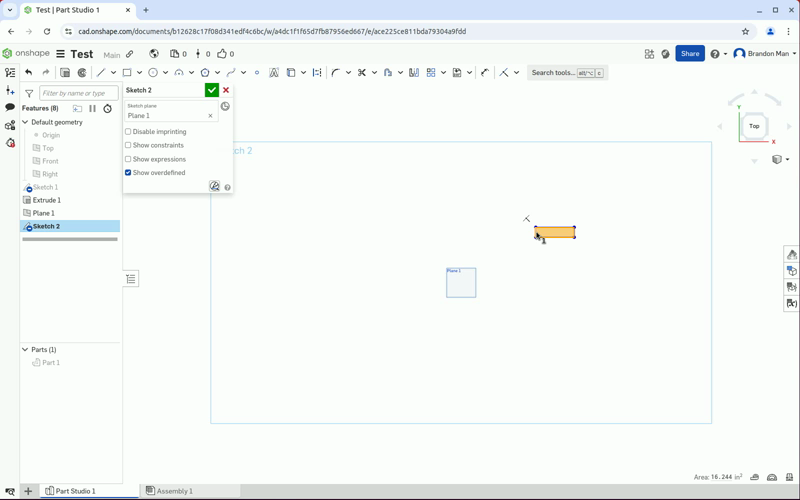
mouse_move(73, 352)
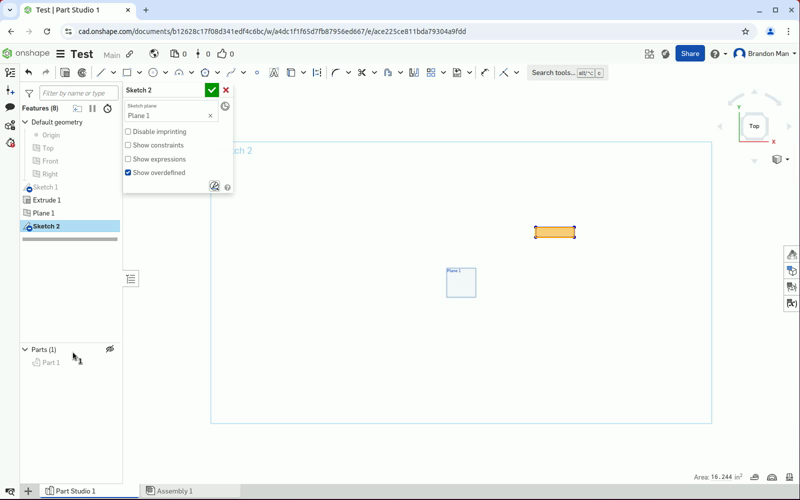
key(shift+y)
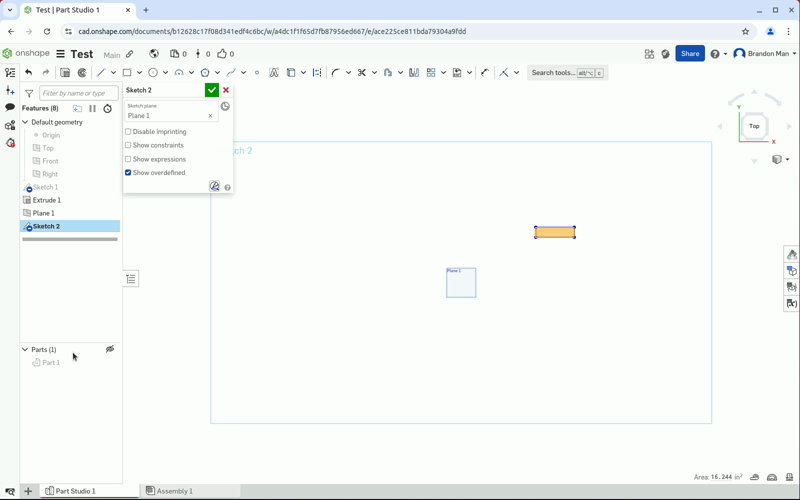
key(shift+e)
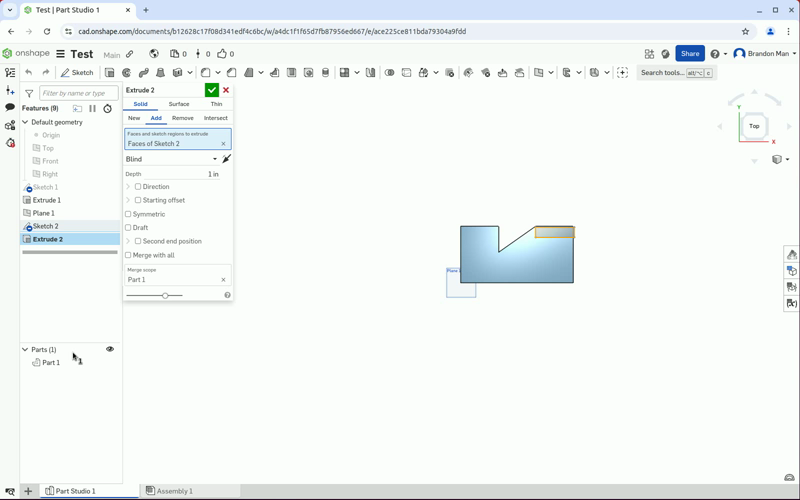
mouse_move(143, 106)
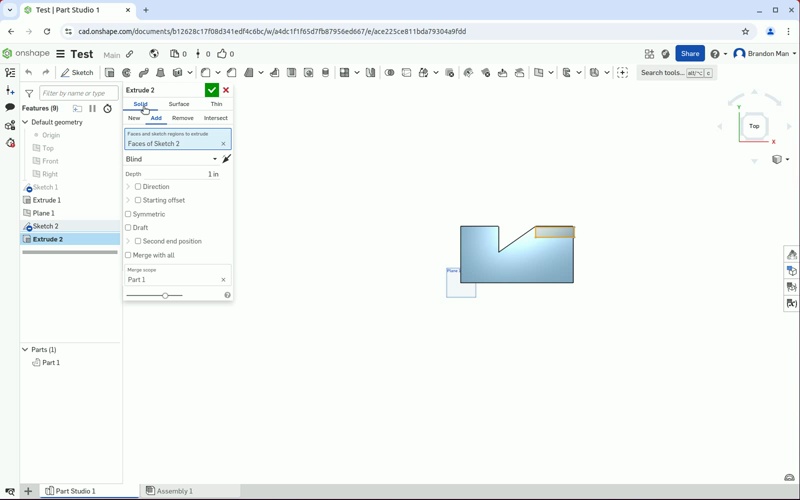
click(143, 106)
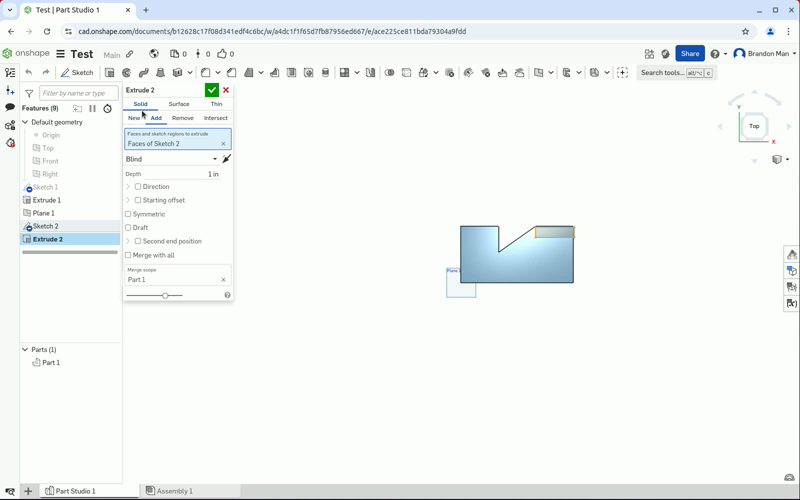
mouse_move(137, 120)
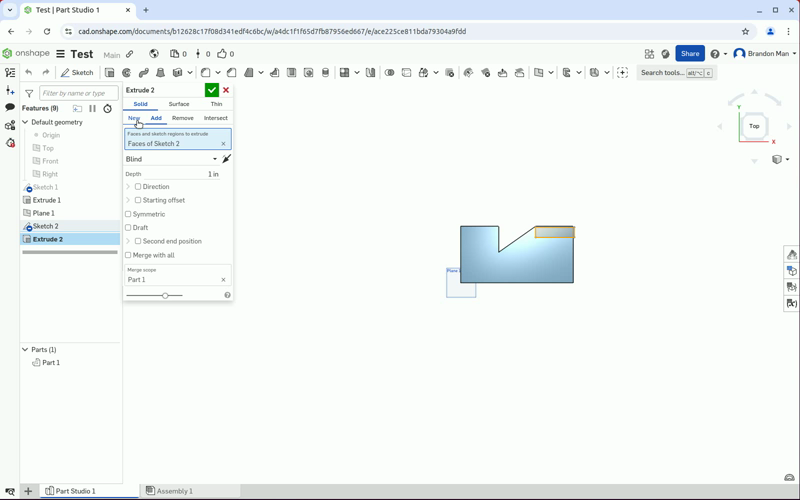
click(137, 120)
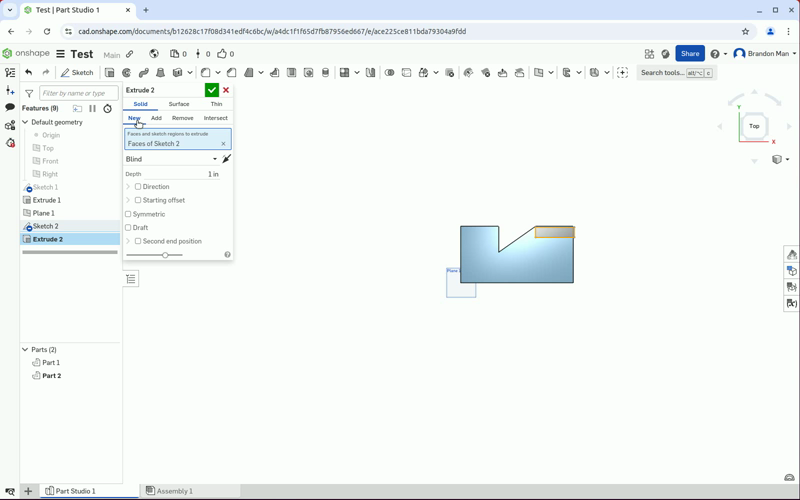
key(tab, 4)
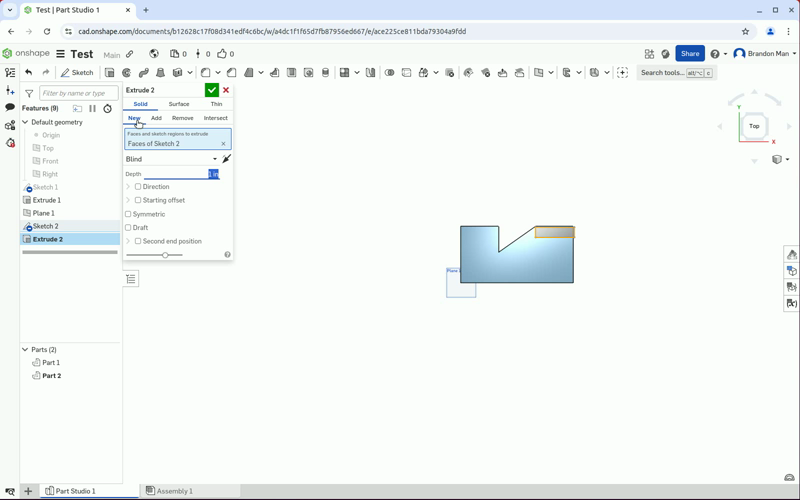
text(9.388)
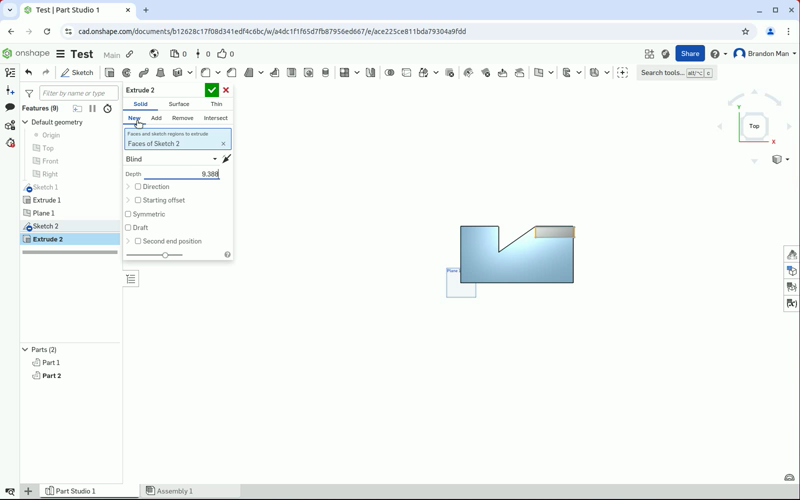
key(enter)
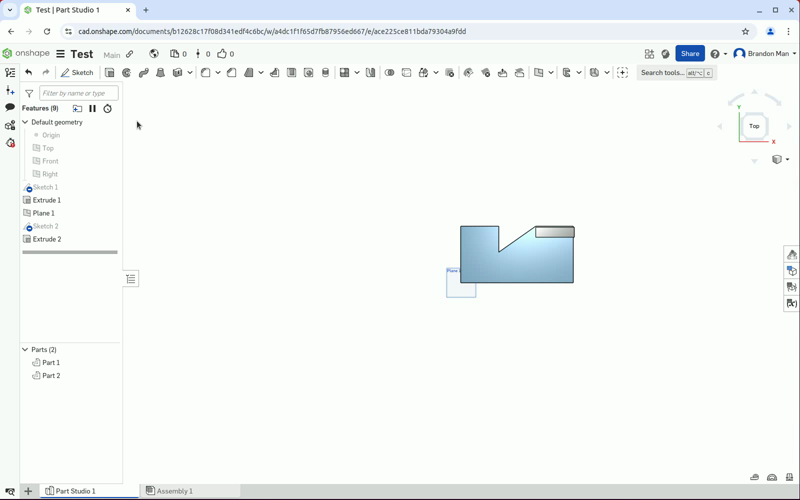
key(shift+h)
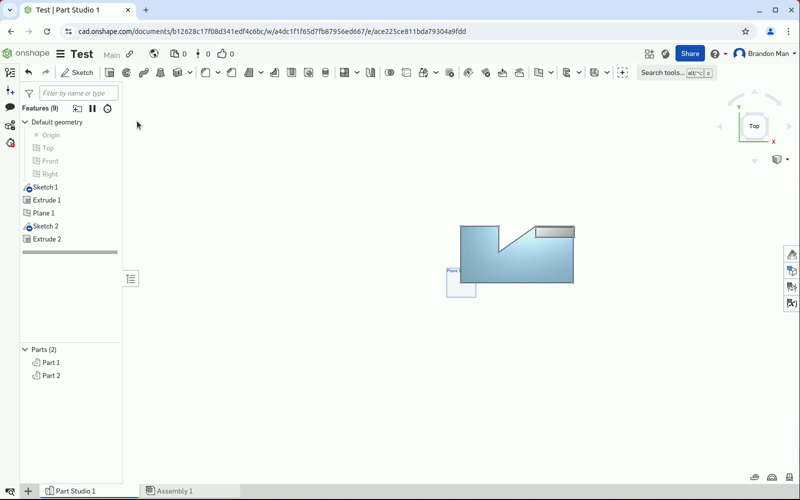
key(shift+h)
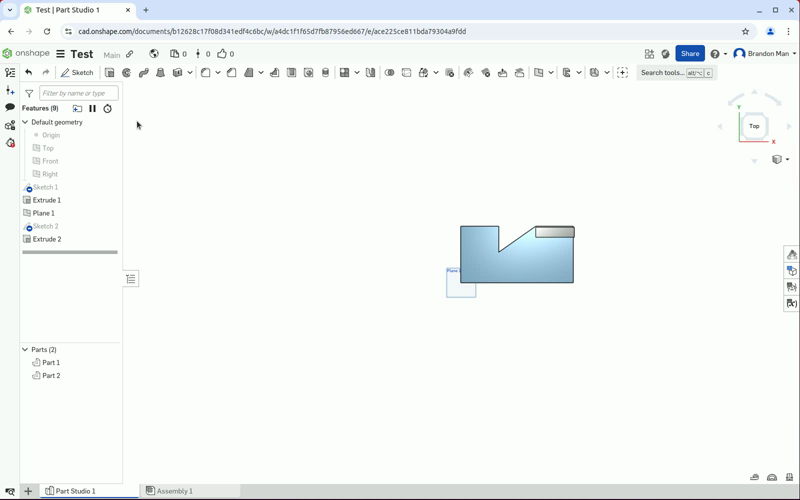
mouse_move(73, 189)
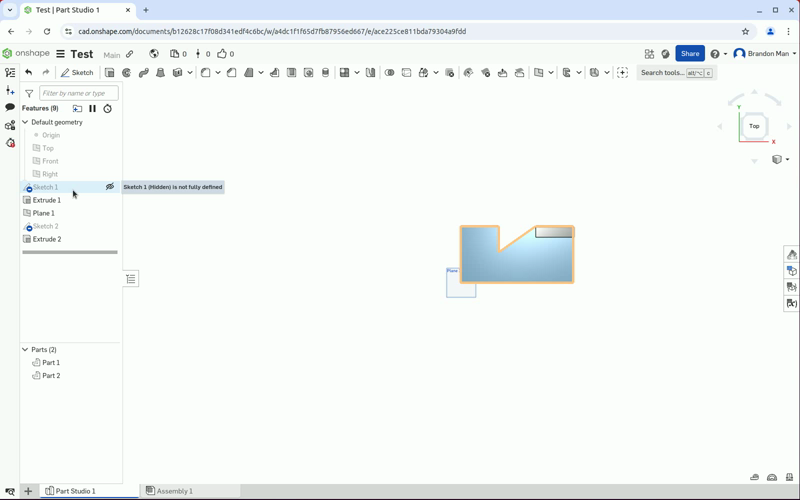
click(73, 189)
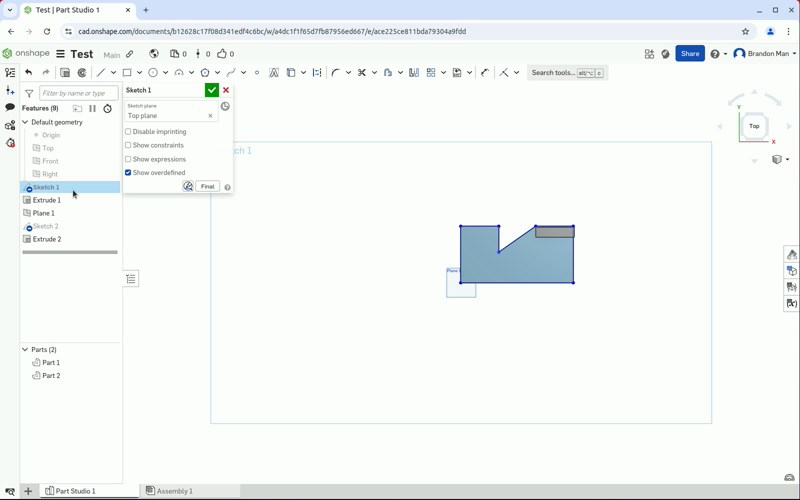
mouse_move(229, 92)
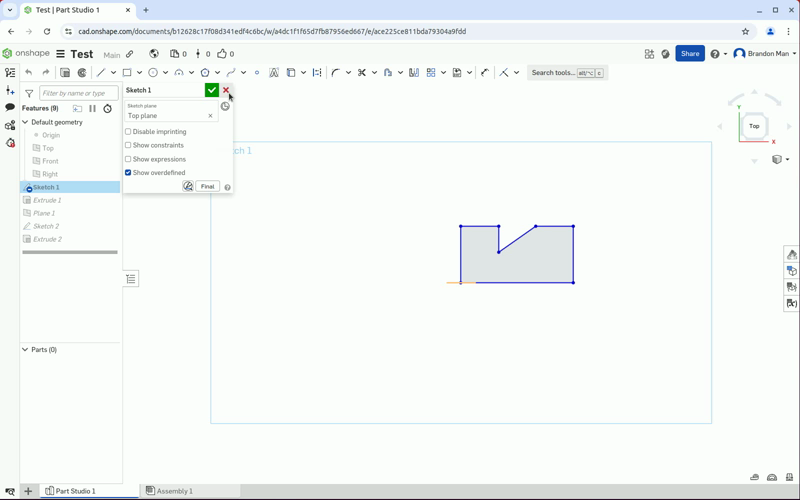
click(229, 92)
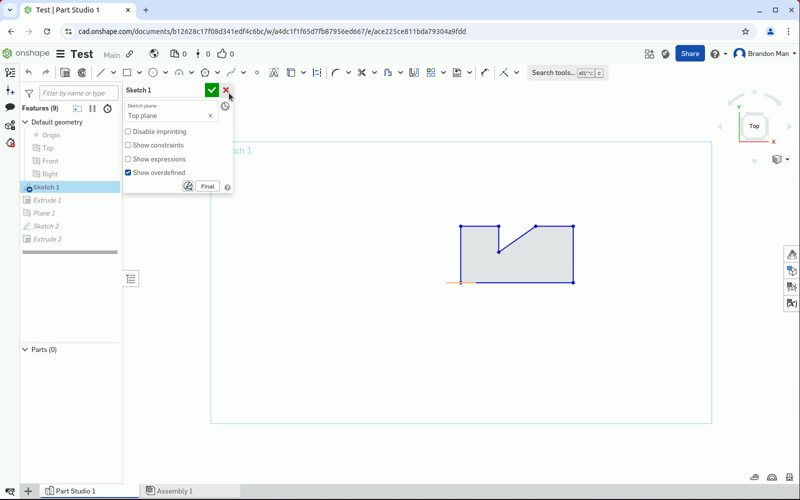
key(shift+s)
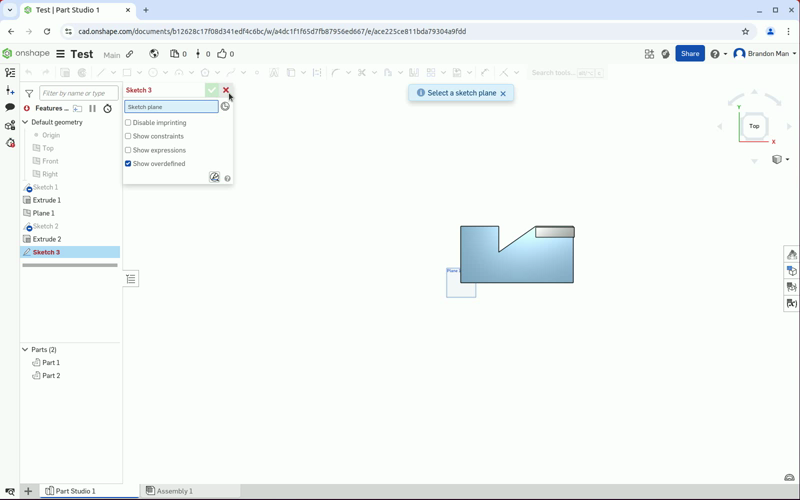
mouse_move(73, 215)
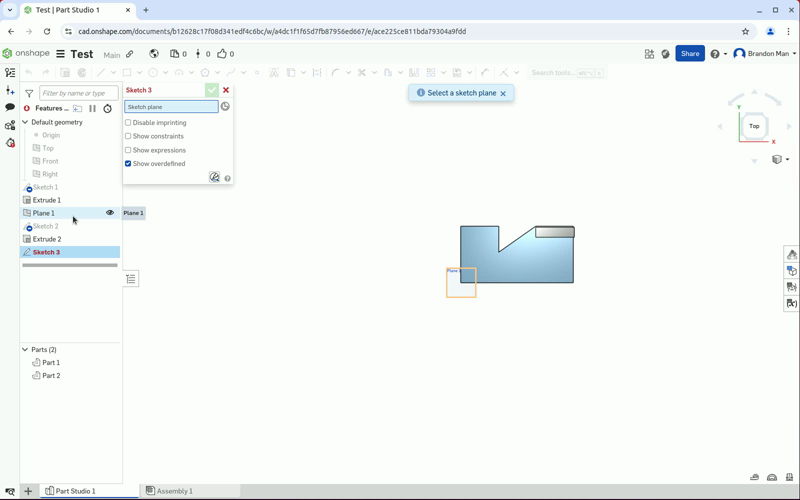
click(73, 215)
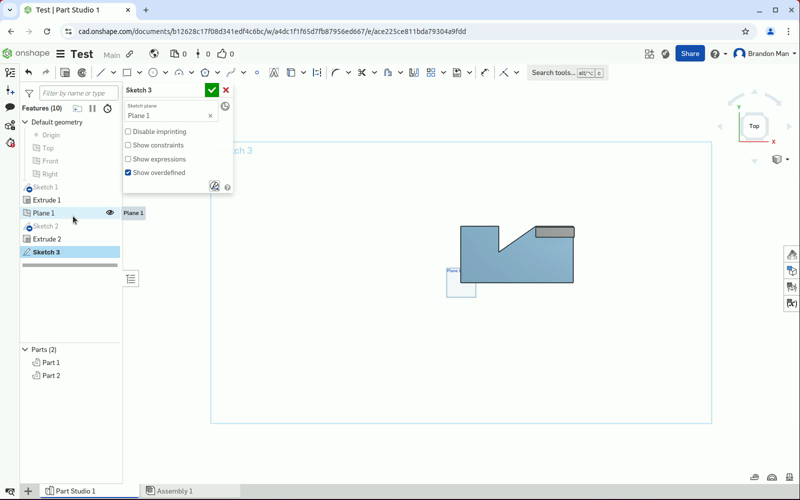
mouse_move(73, 352)
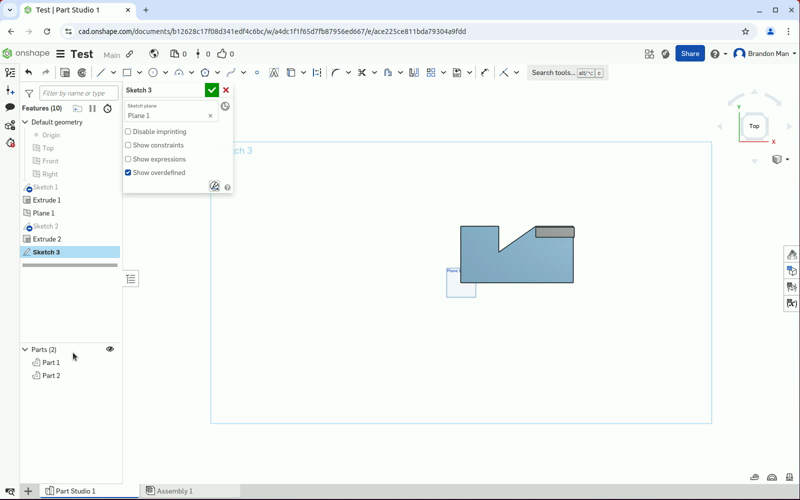
key(y)
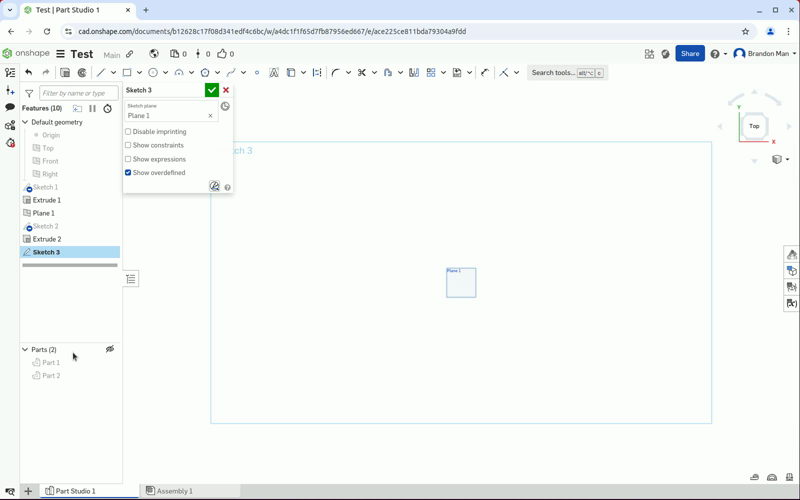
key(l)
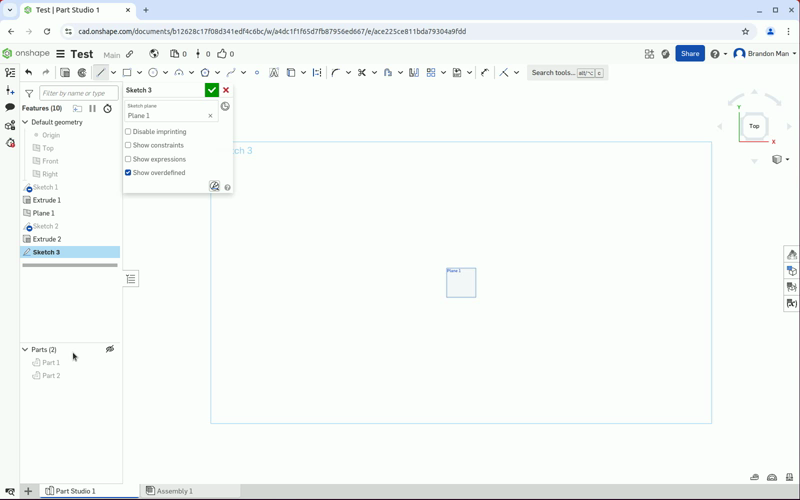
key_down(shift)
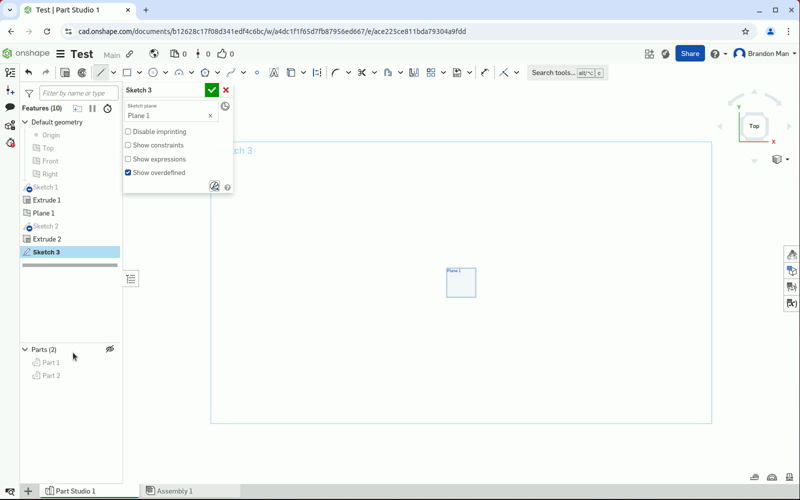
mouse_move(535, 282)
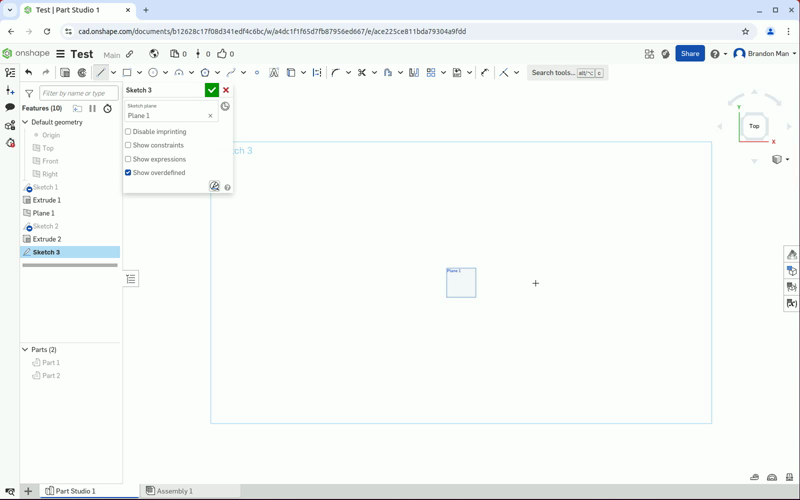
click(535, 282)
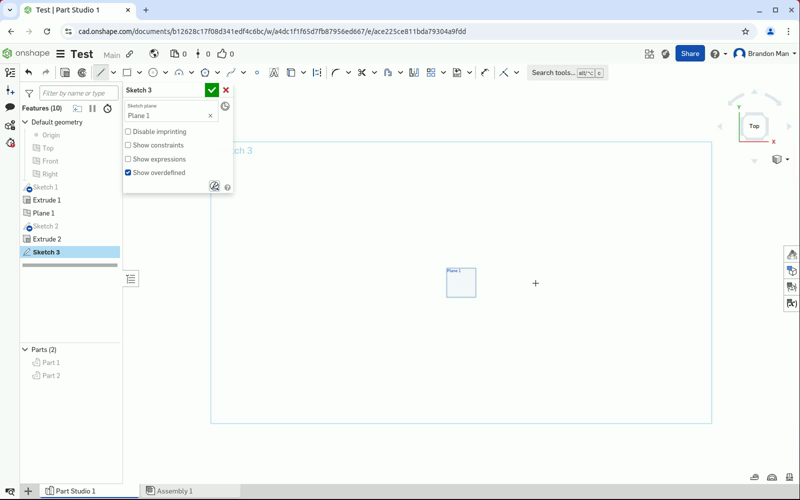
key_up(shift)
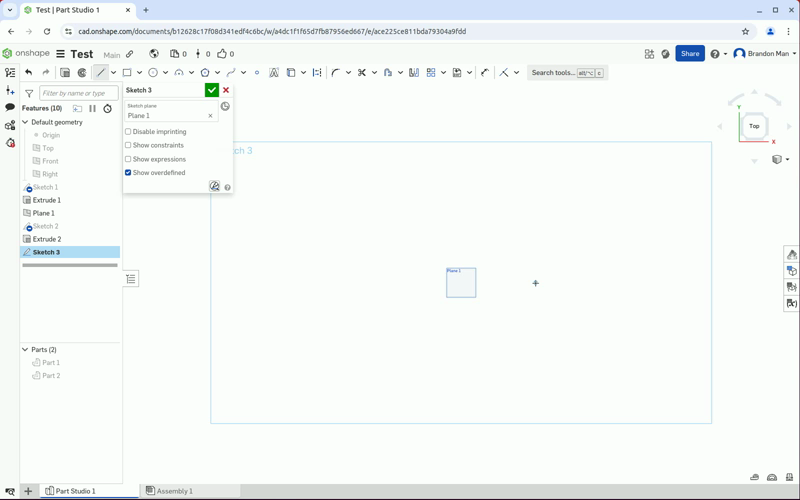
key_down(shift)
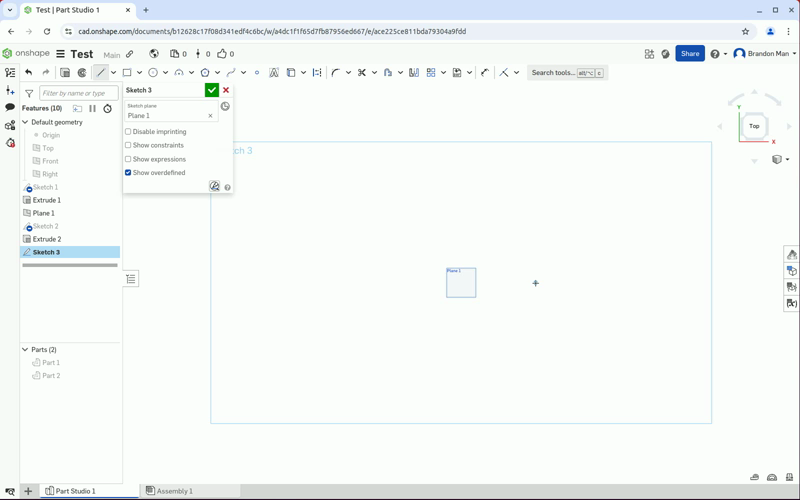
mouse_move(565, 282)
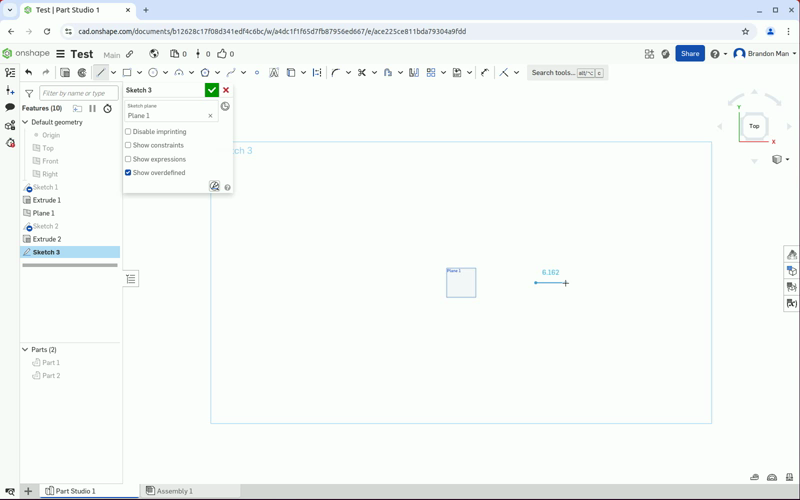
mouse_move(574, 282)
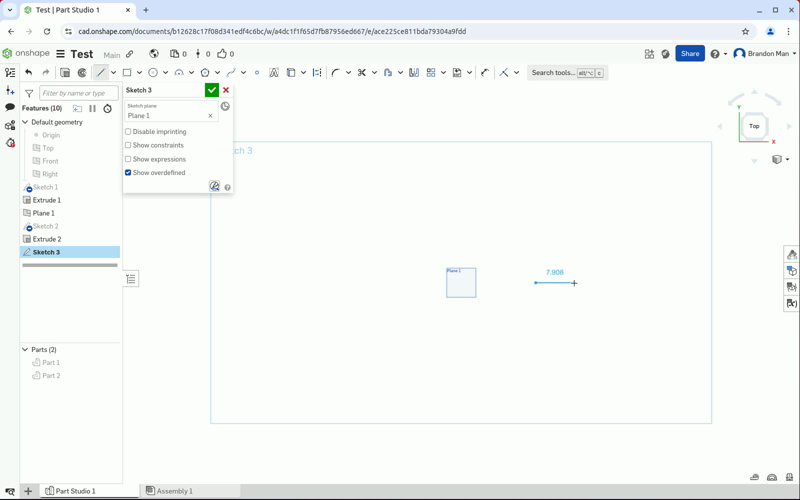
click(574, 282)
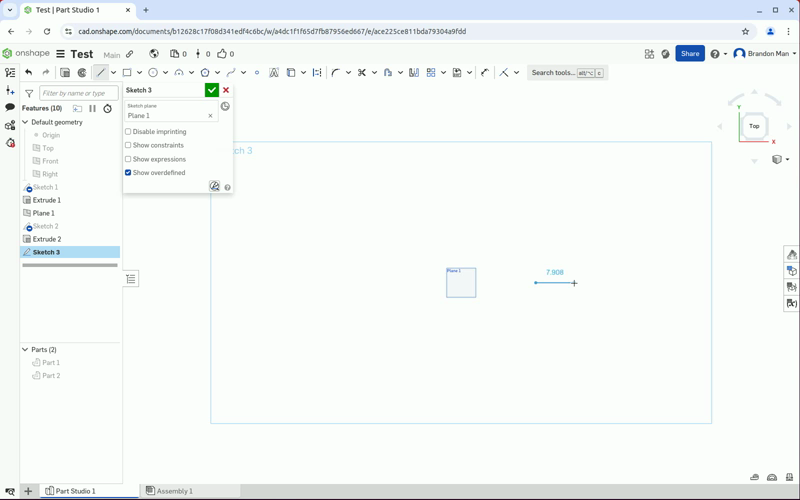
key_up(shift)
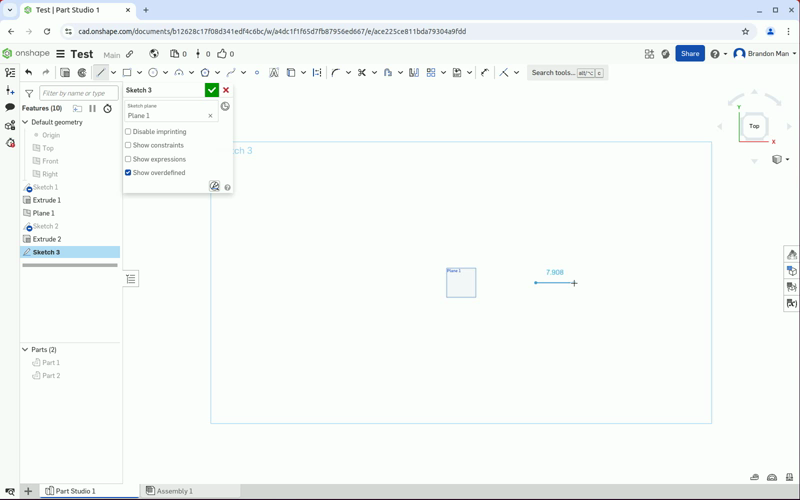
key_down(shift)
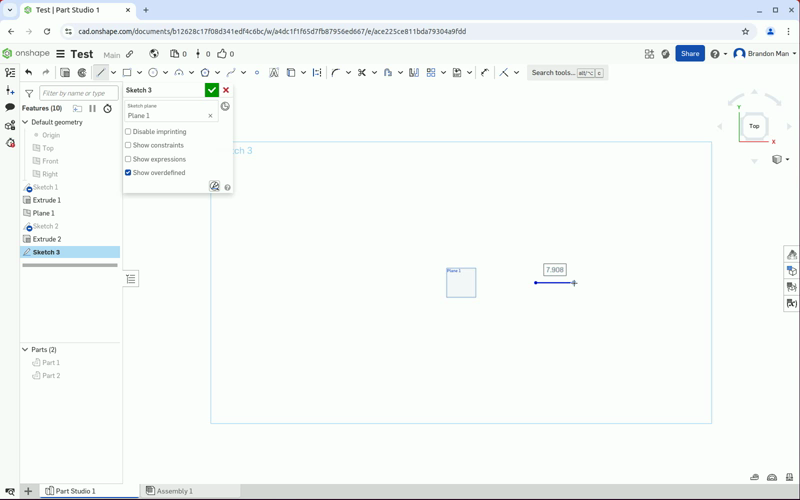
mouse_move(589, 282)
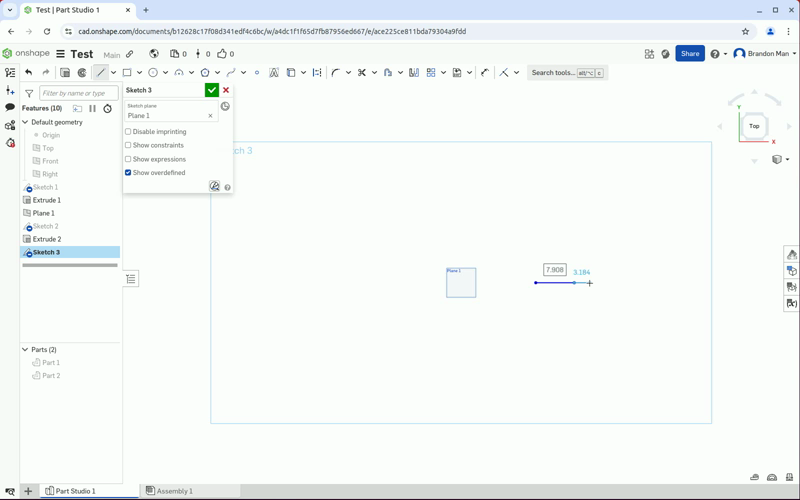
mouse_move(574, 272)
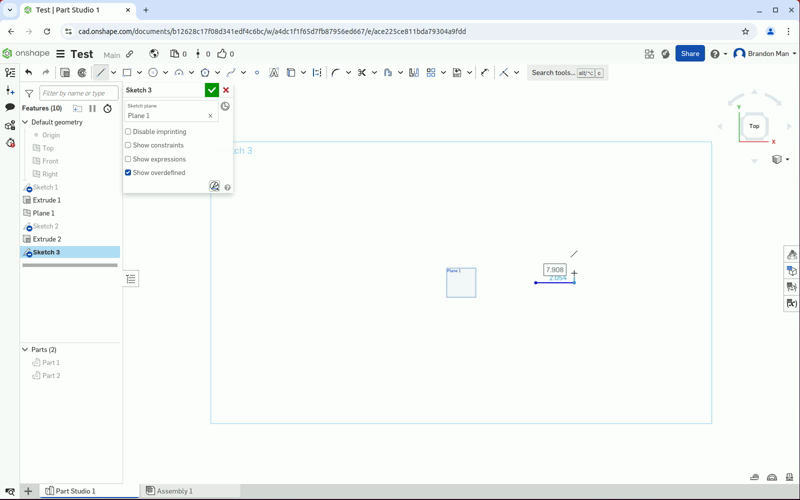
click(574, 272)
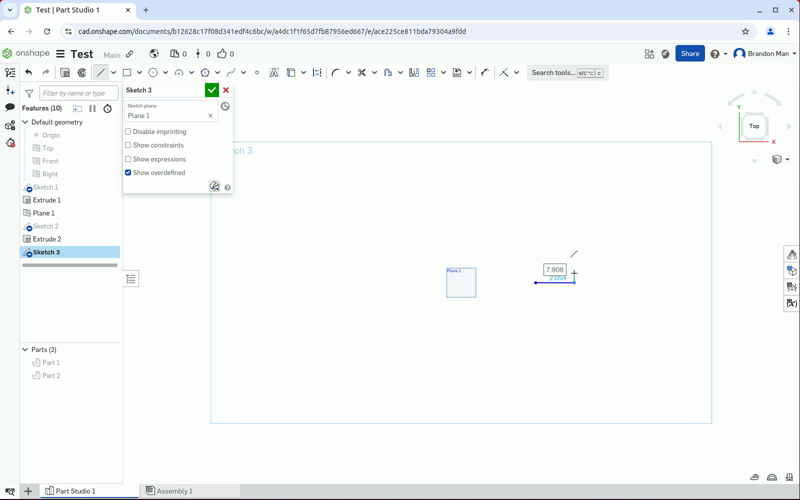
key_up(shift)
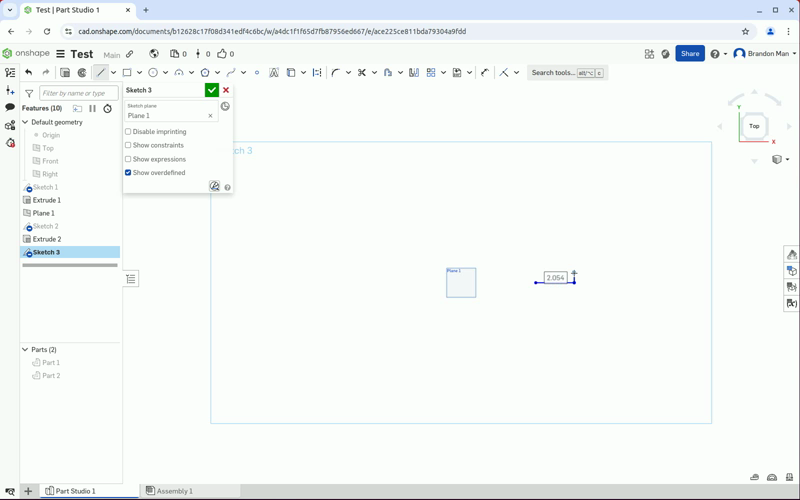
key_down(shift)
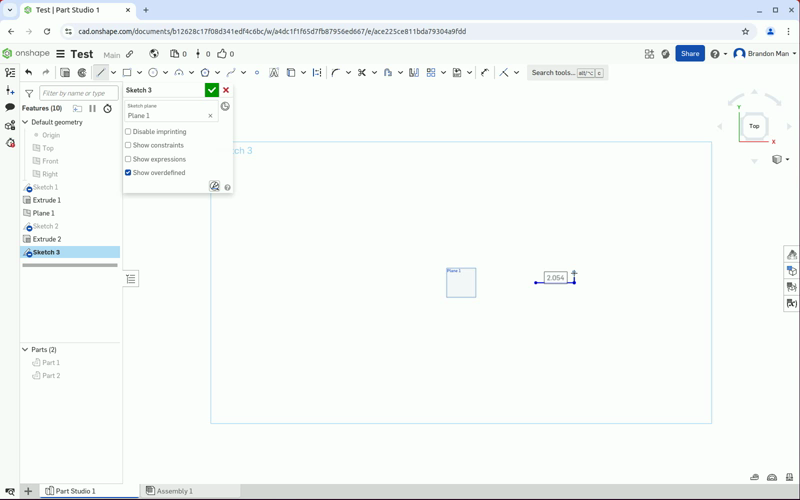
mouse_move(589, 272)
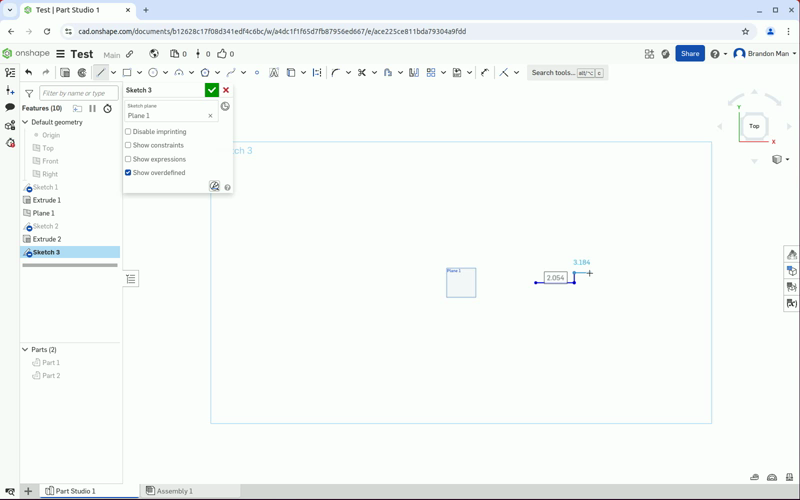
mouse_move(535, 272)
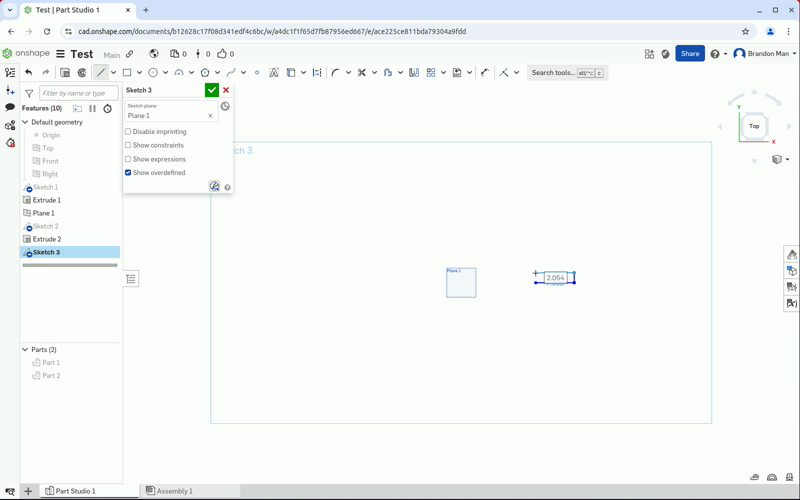
click(535, 272)
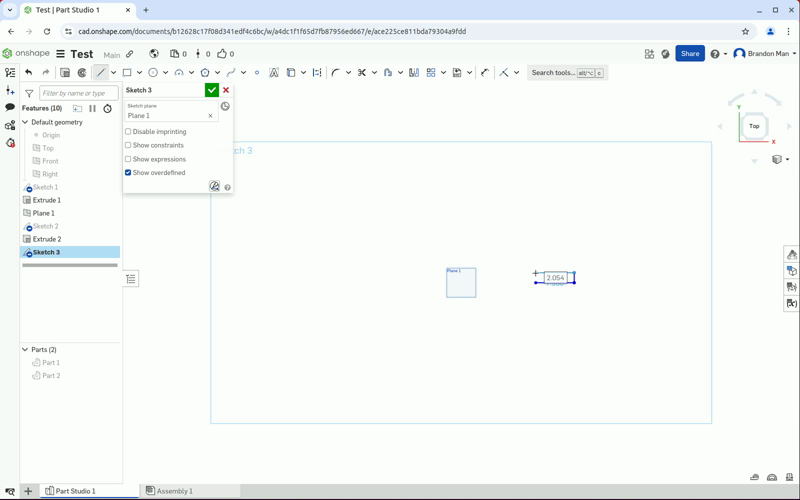
key_up(shift)
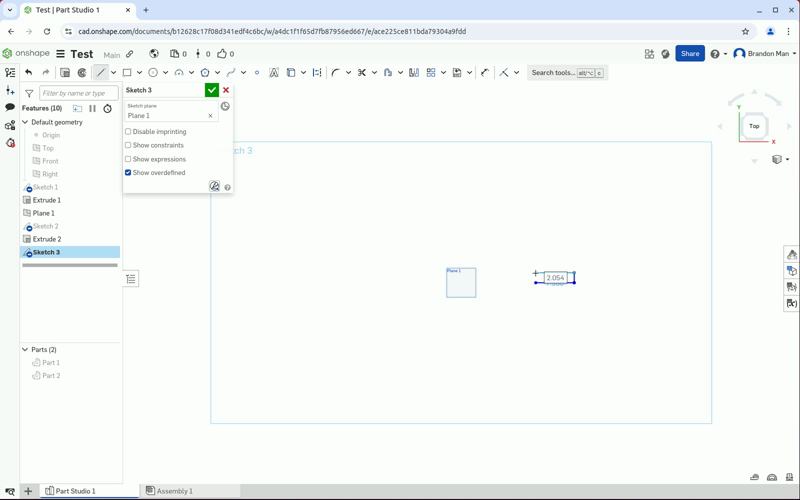
mouse_move(565, 272)
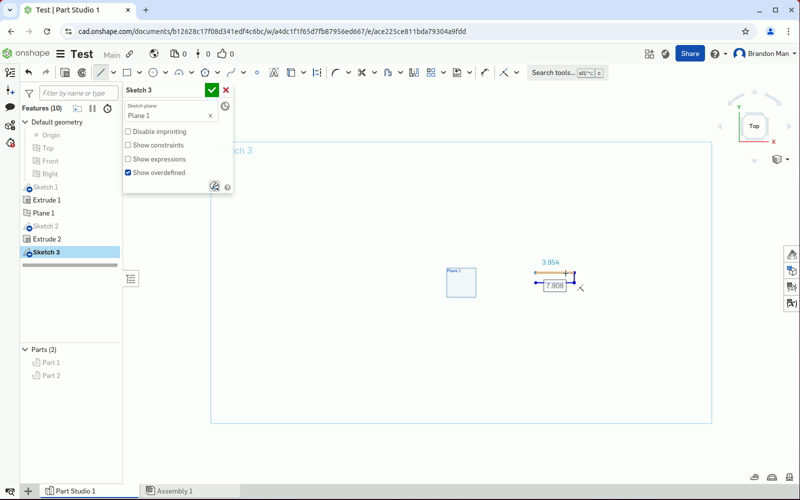
key_down(shift)
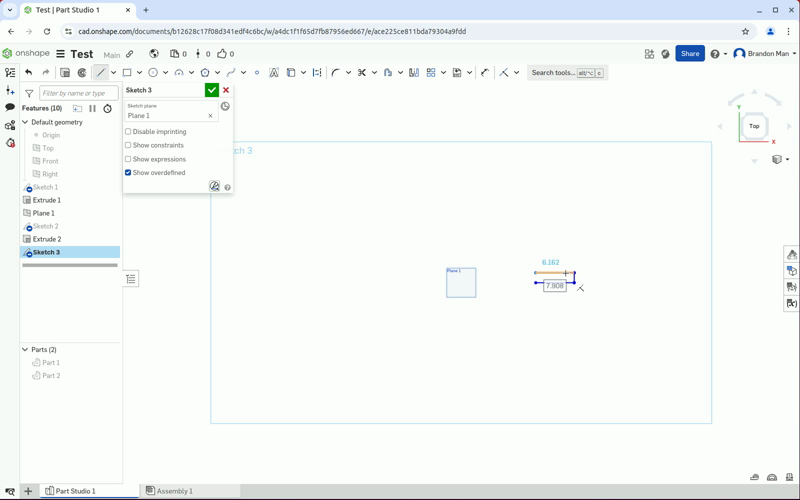
mouse_move(535, 282)
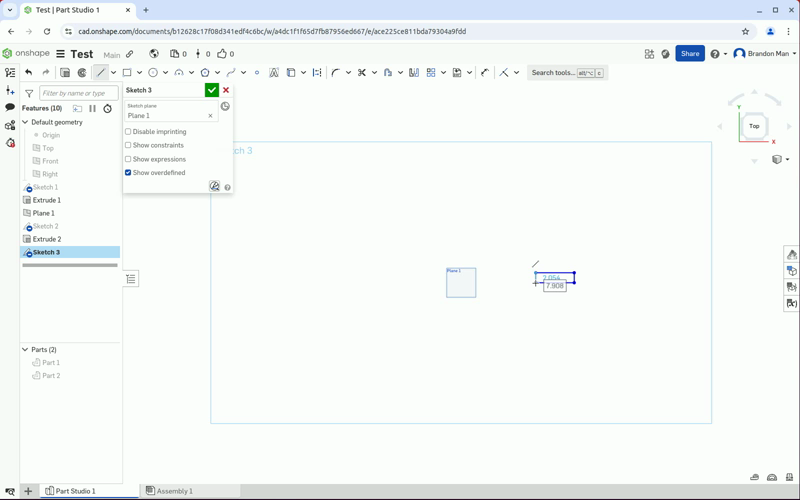
key_up(shift)
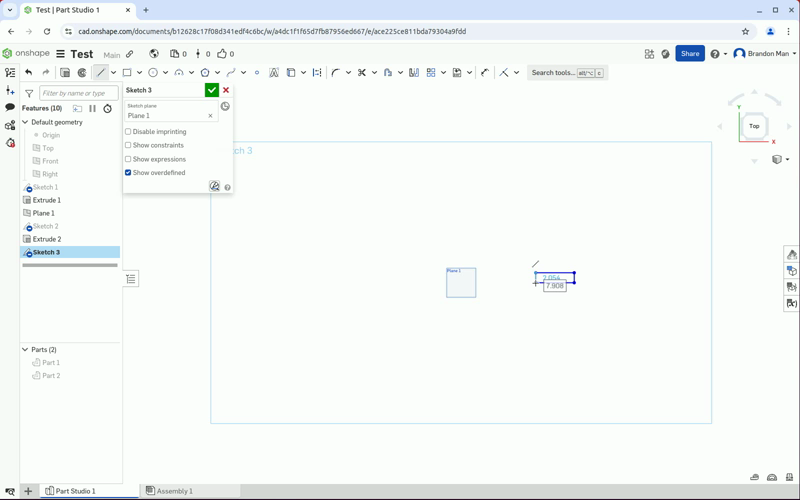
click(535, 282)
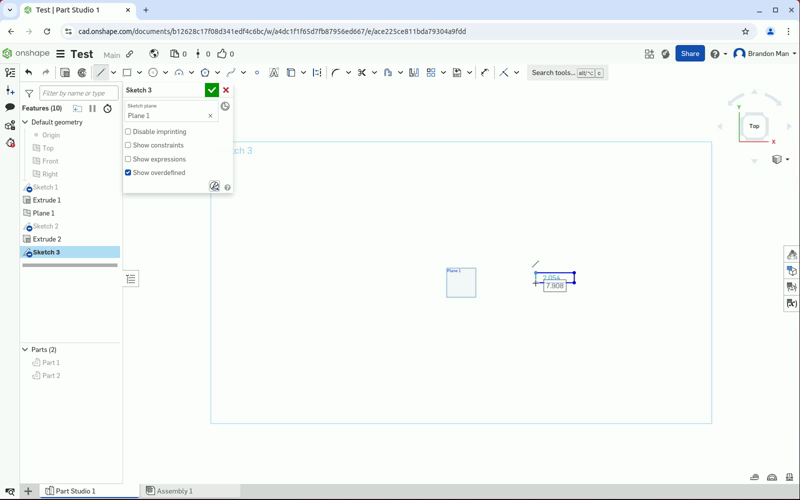
key(esc)
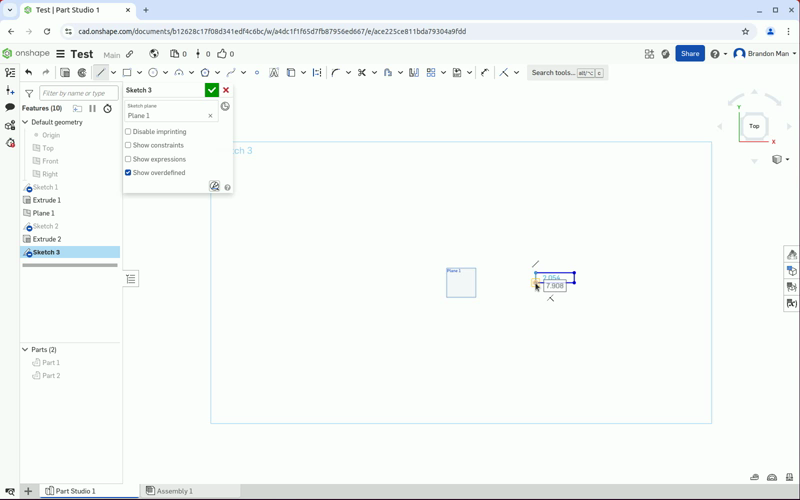
mouse_move(550, 274)
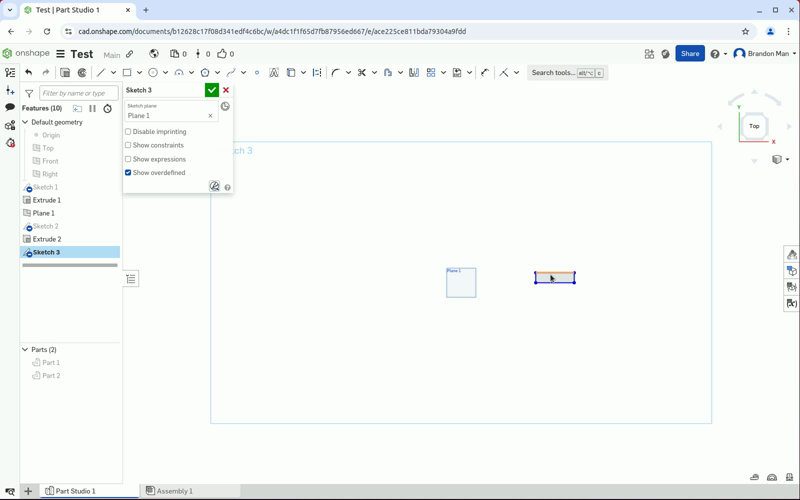
scroll(6)
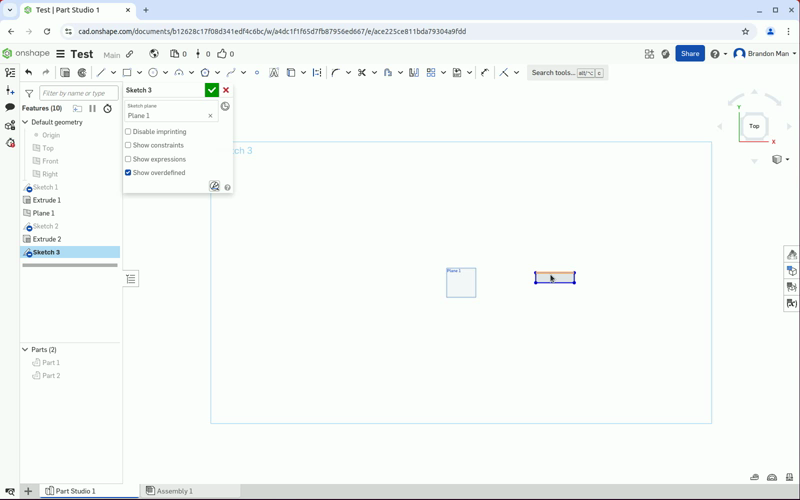
scroll(6)
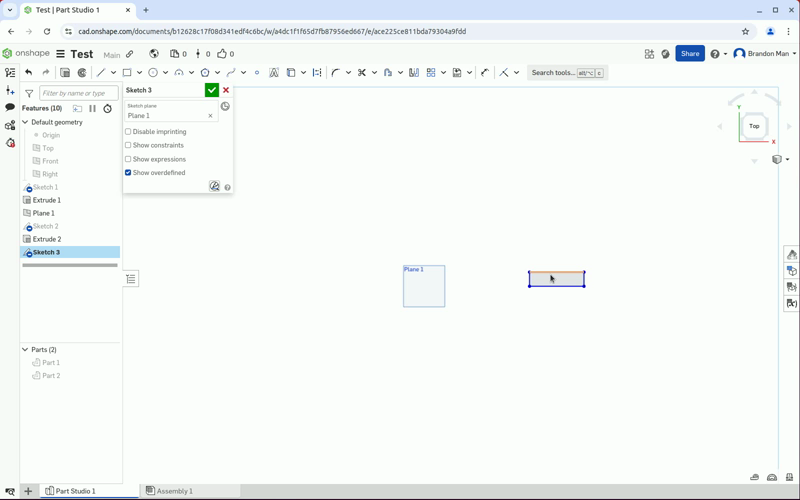
scroll(6)
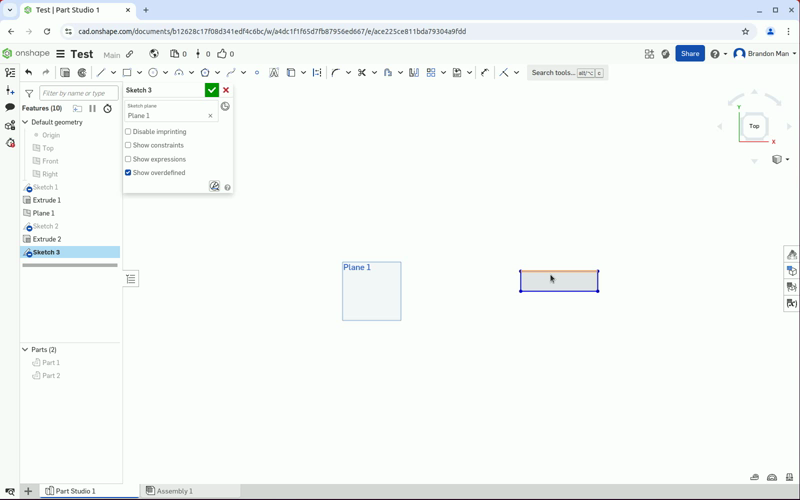
scroll(6)
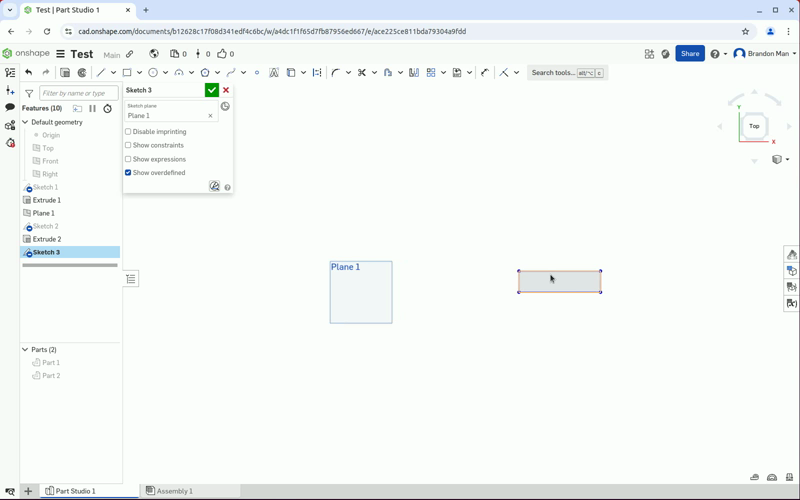
scroll(6)
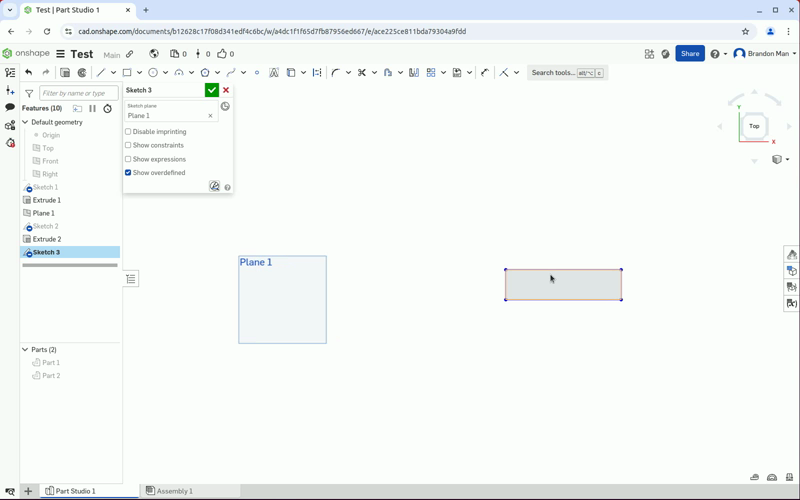
scroll(6)
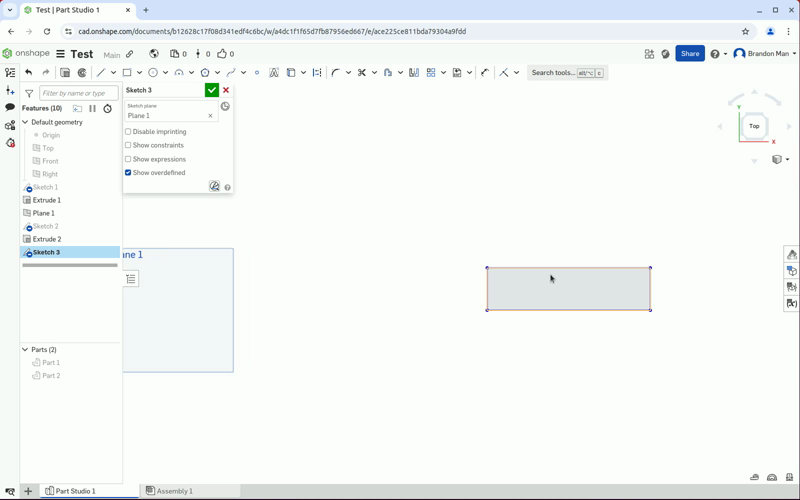
scroll(6)
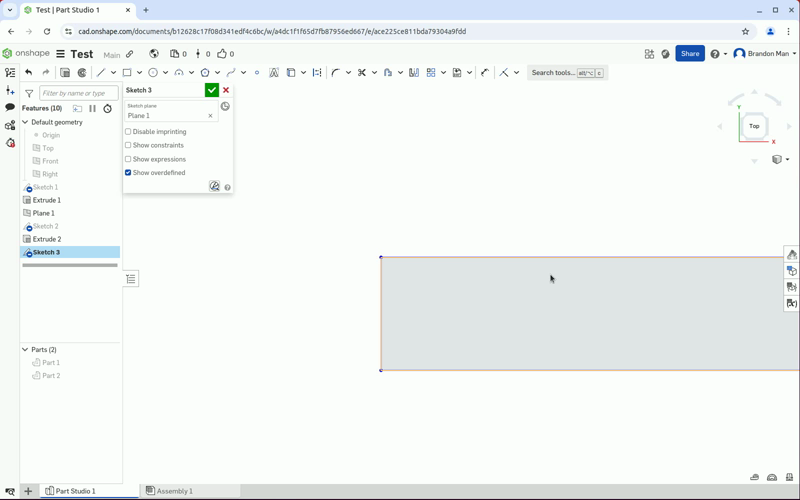
click(550, 274)
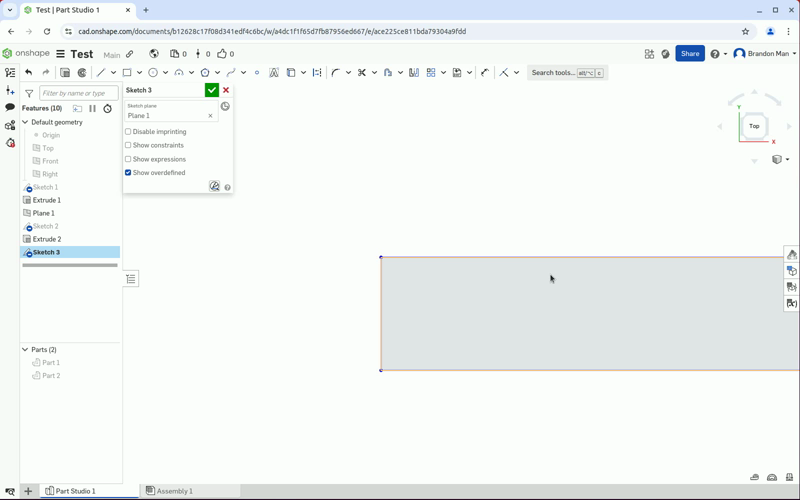
scroll(-6)
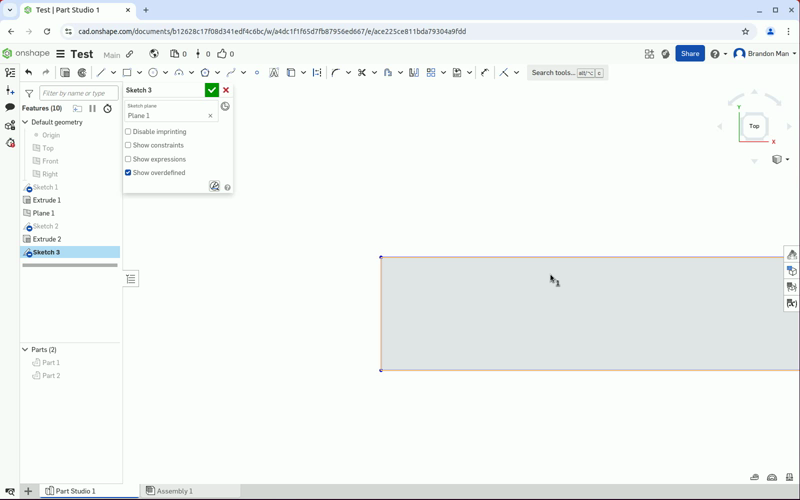
scroll(-6)
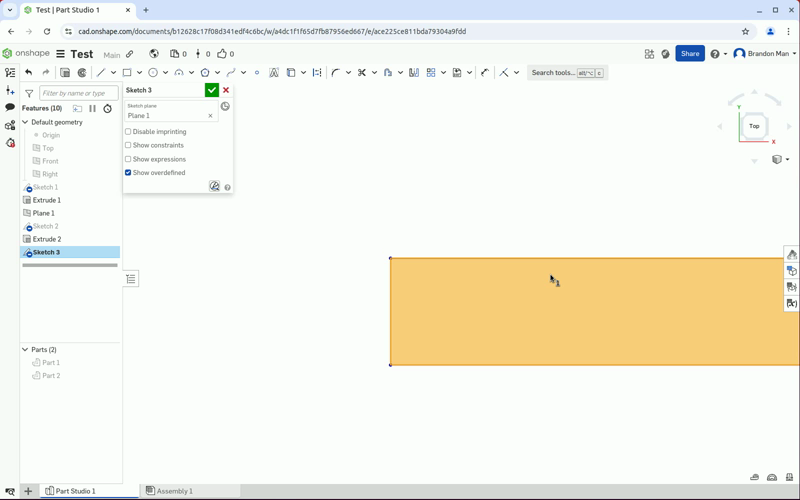
scroll(-6)
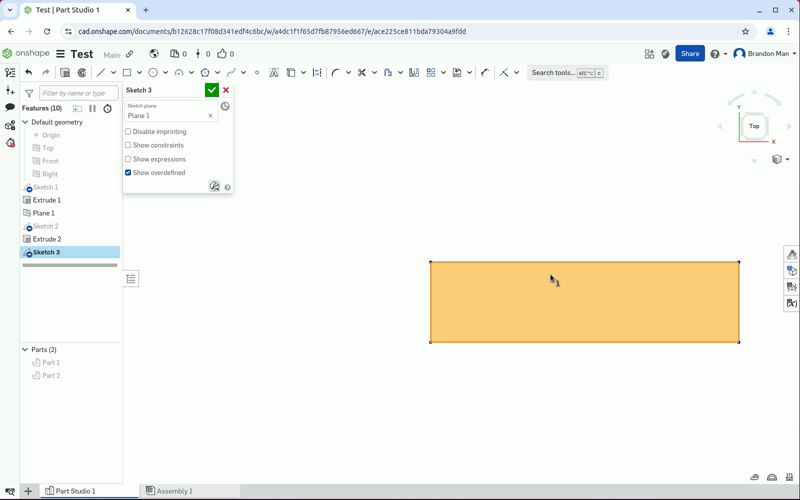
scroll(-6)
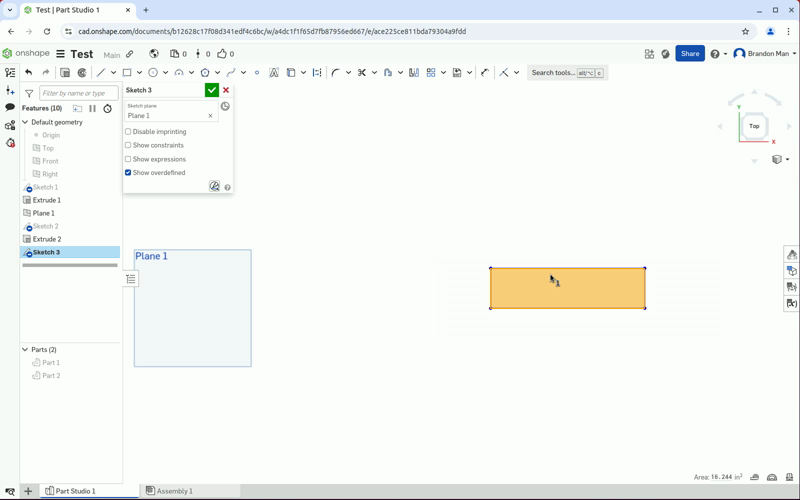
scroll(-6)
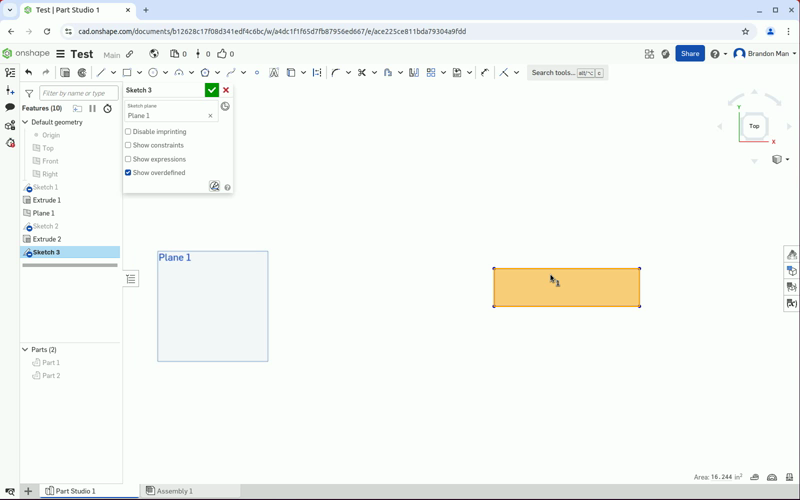
scroll(-6)
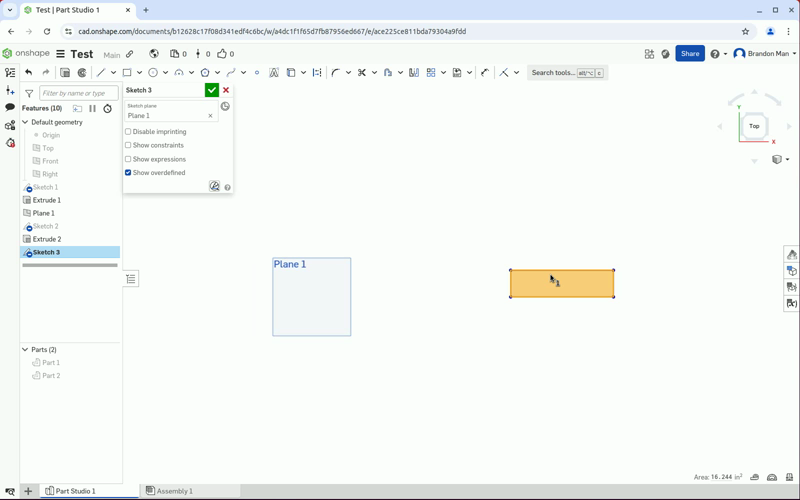
scroll(-6)
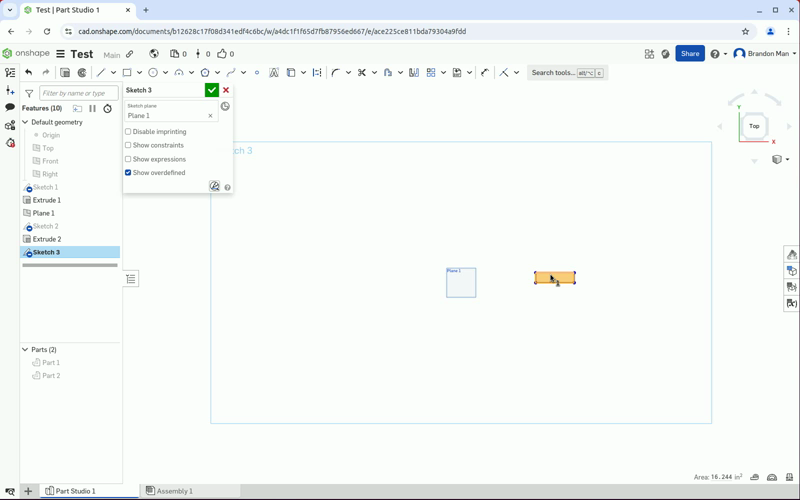
mouse_move(73, 352)
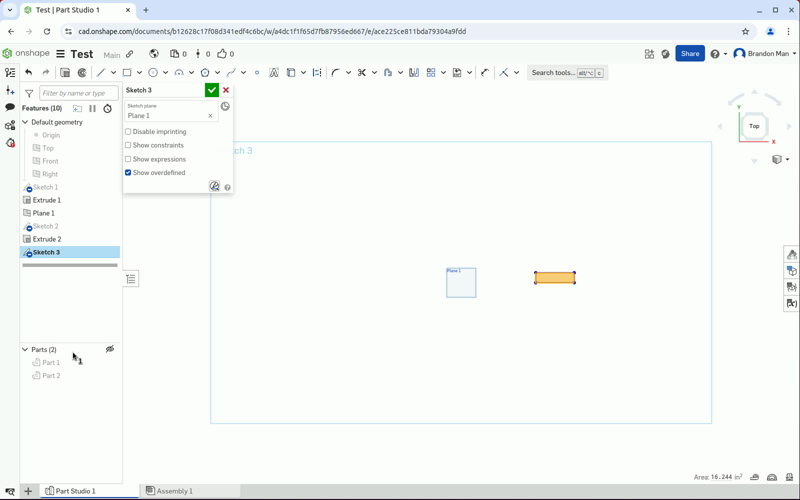
key(shift+y)
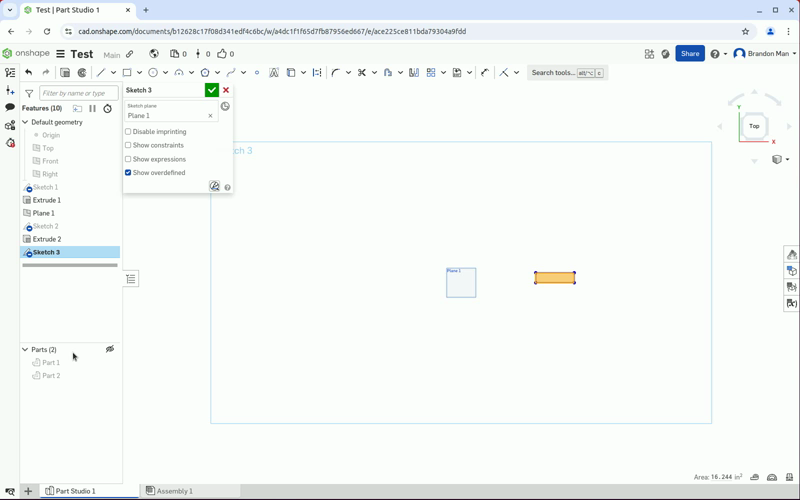
key(shift+e)
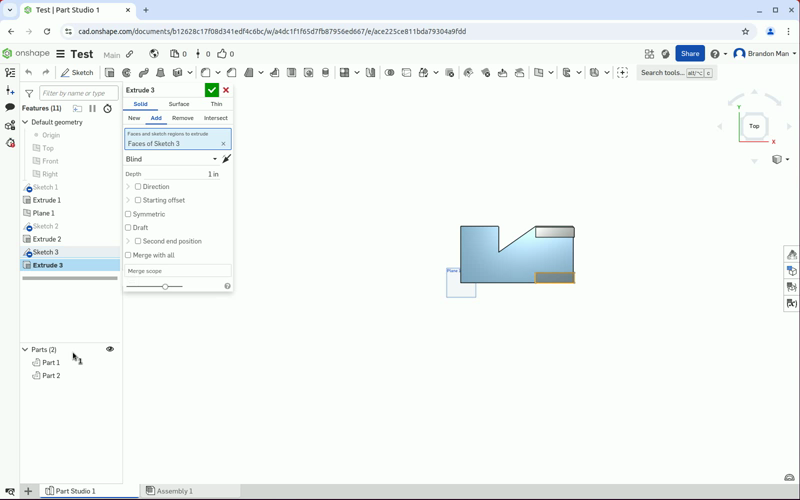
mouse_move(143, 106)
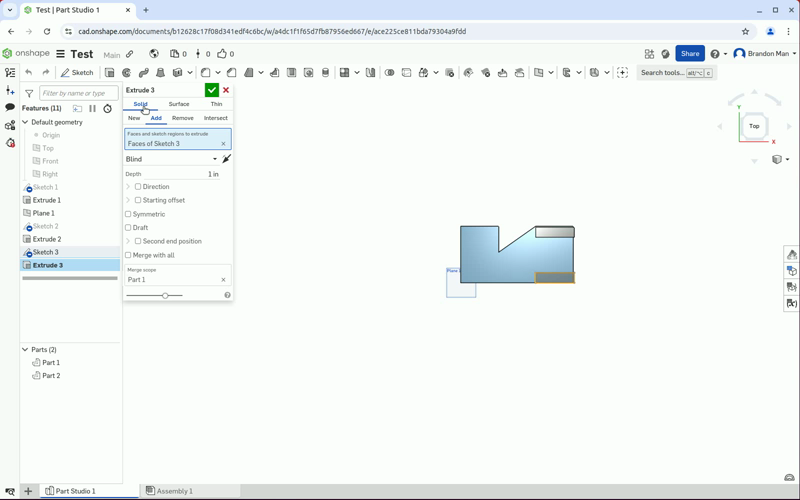
click(143, 106)
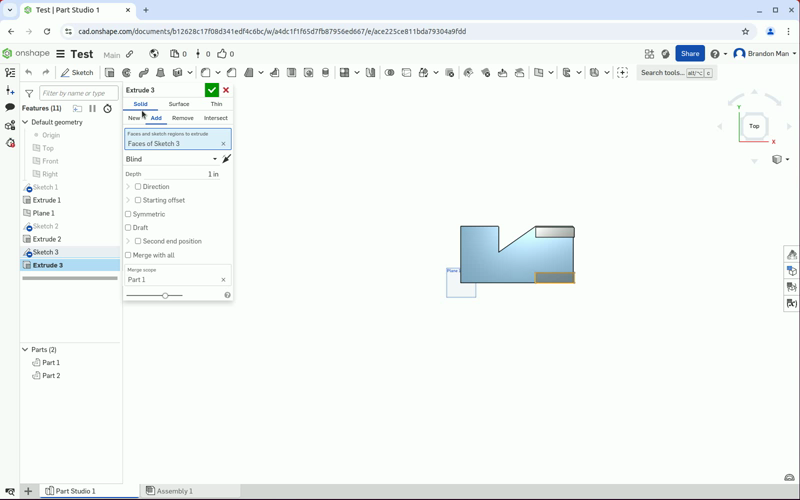
mouse_move(137, 120)
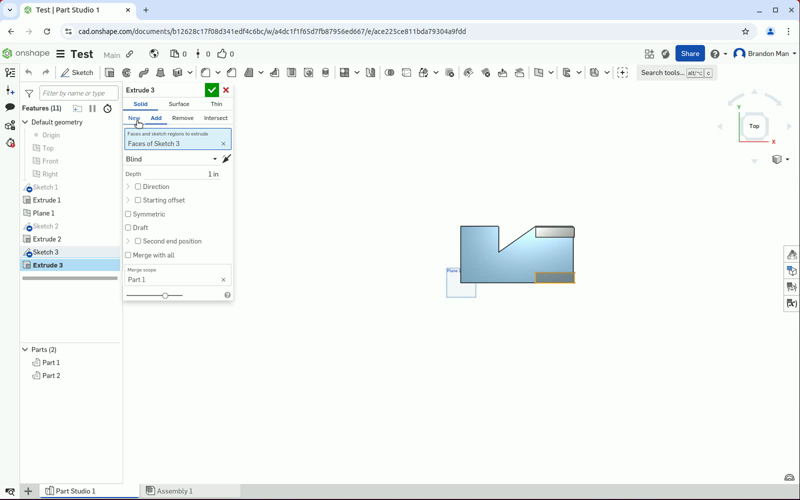
click(137, 120)
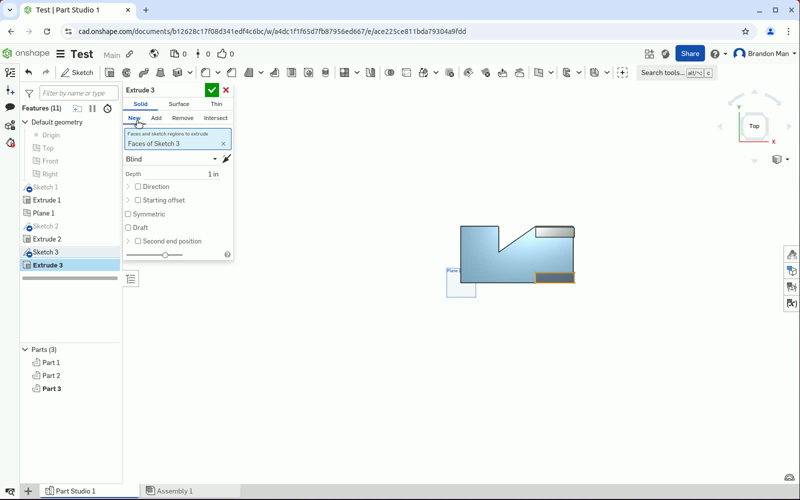
key(tab, 4)
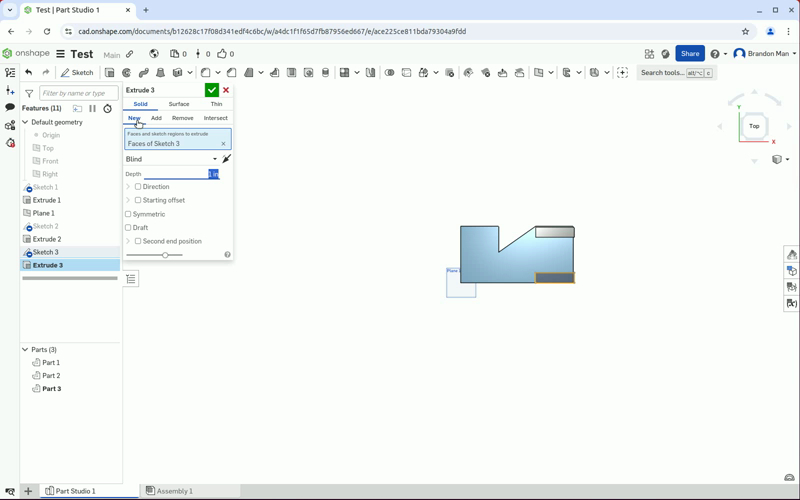
text(9.388)
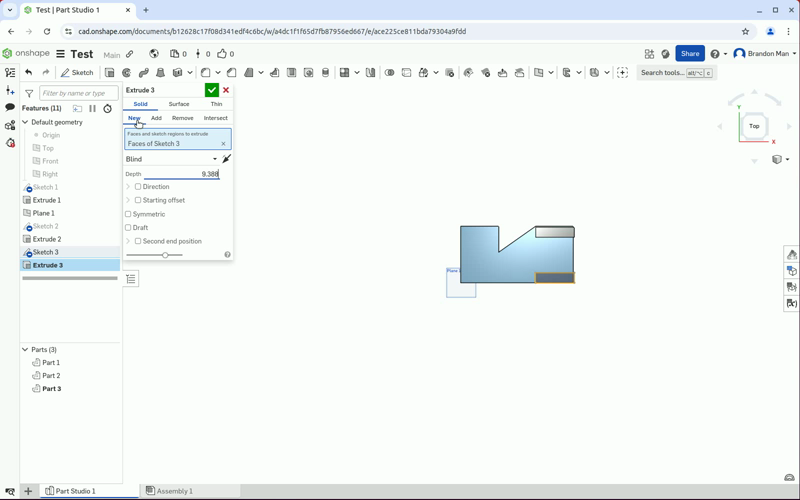
key(enter)
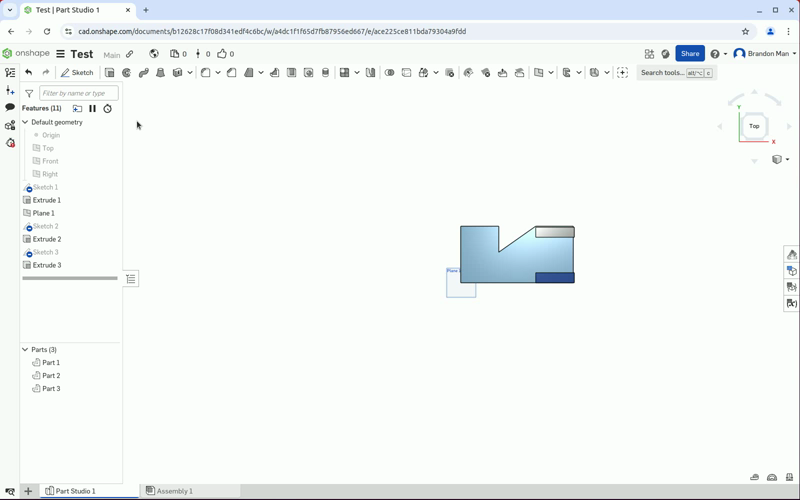
key(shift+h)
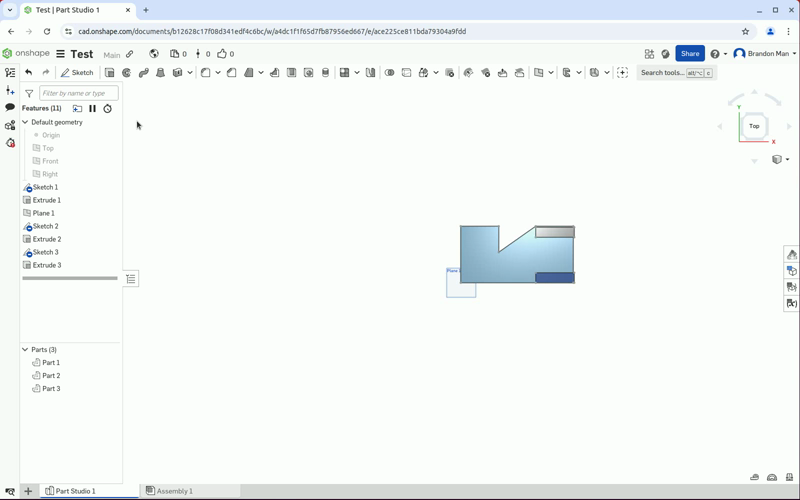
key(shift+h)
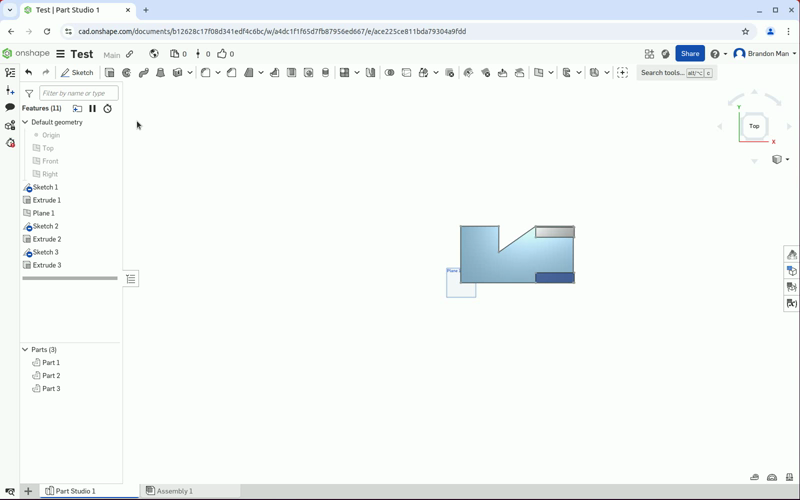
key(shift+7)
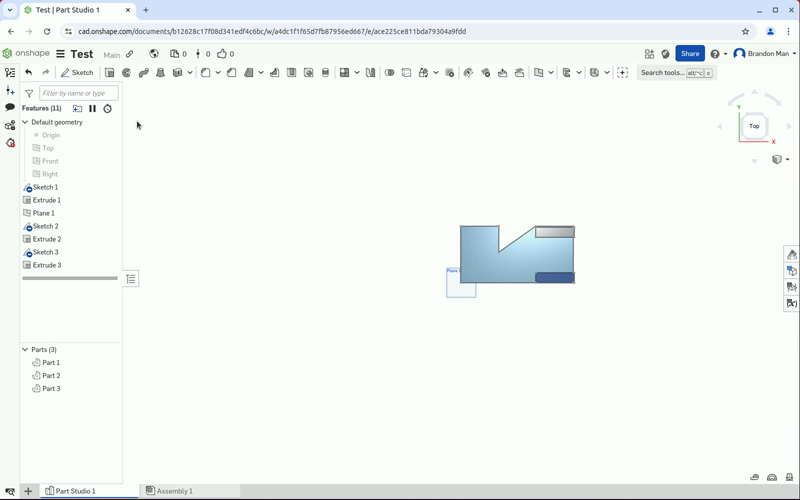
key(up, 3)
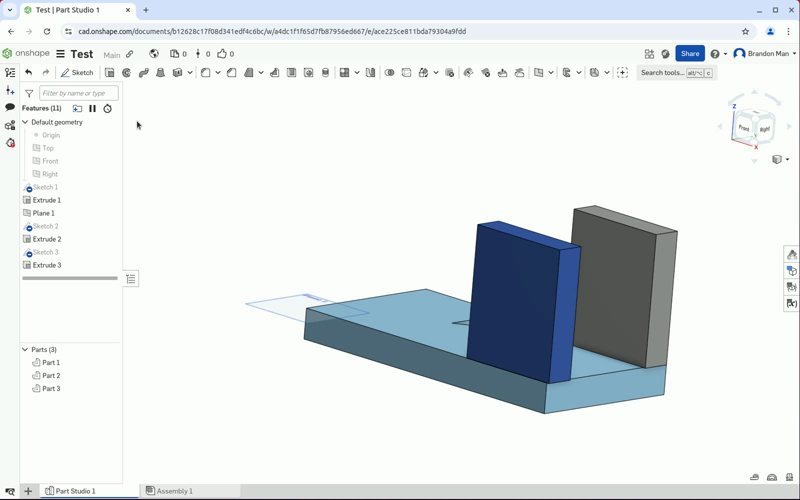
key(left, 3)
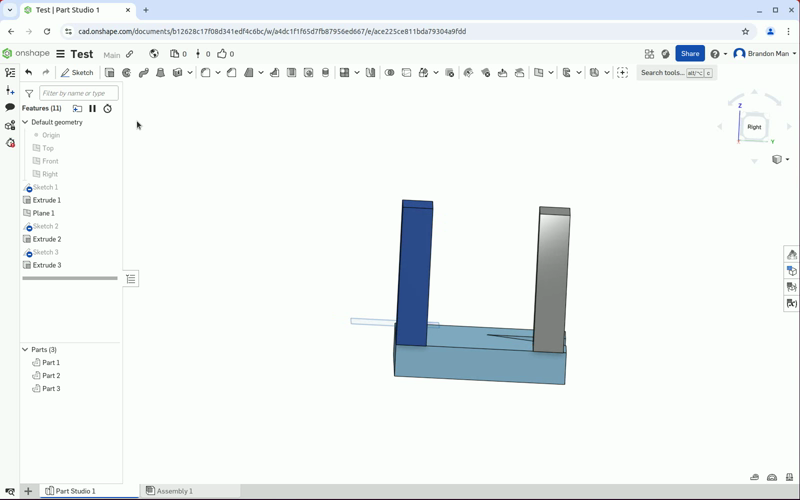
key(right, 3)
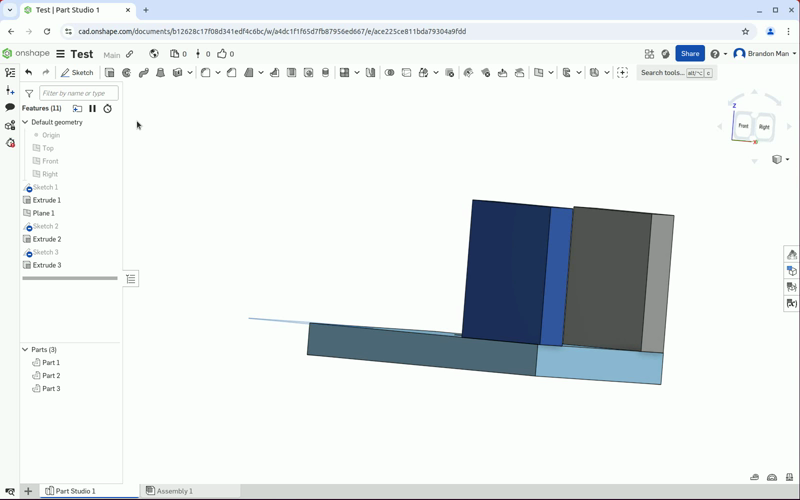
key(down, 3)
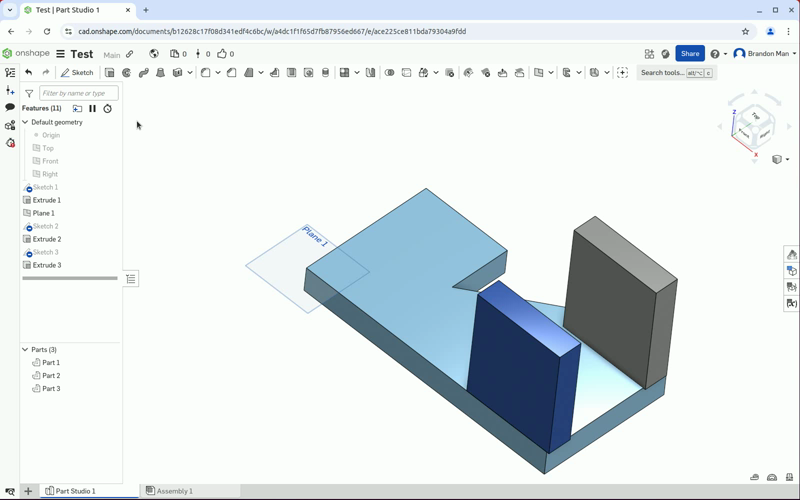
mouse_move(73, 189)
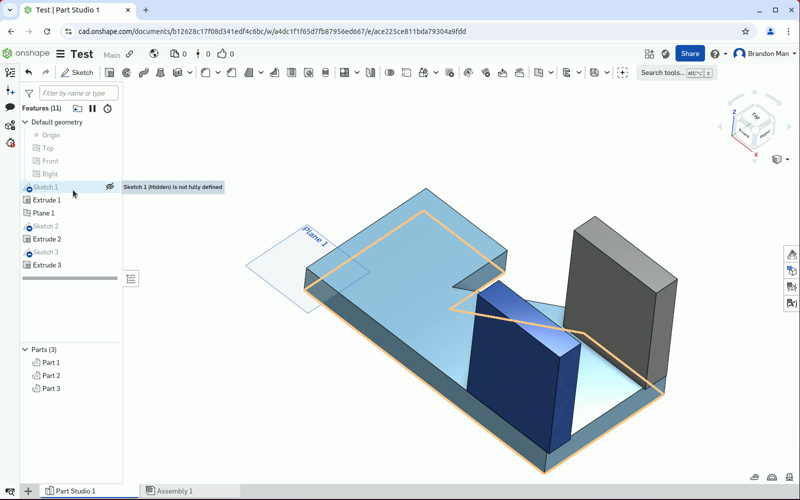
click(73, 189)